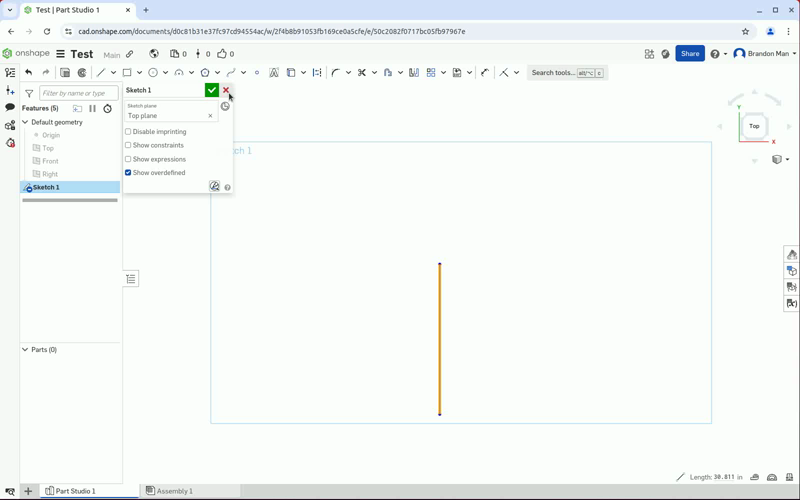
key(shift+h)
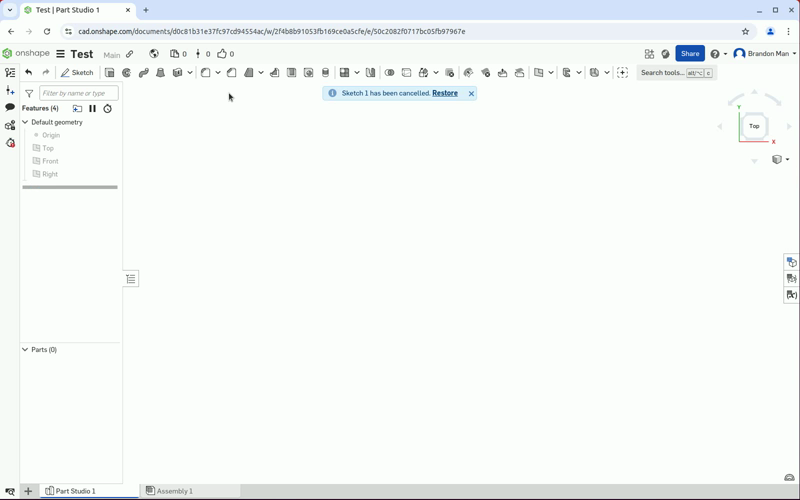
mouse_move(73, 352)
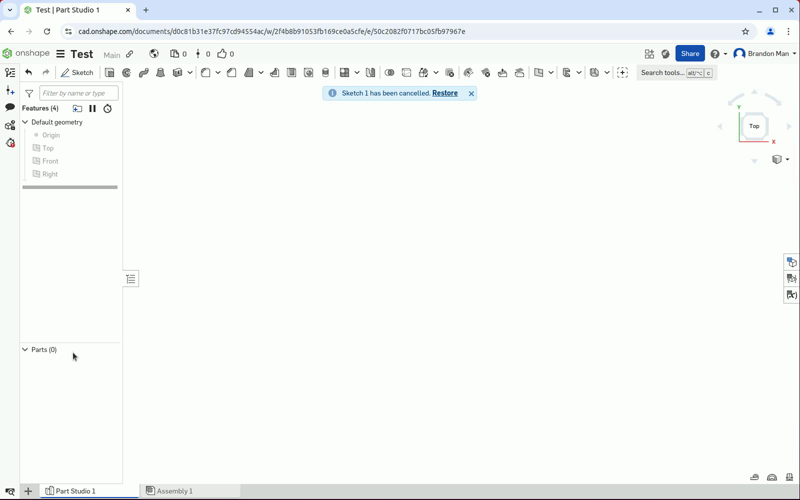
key(y)
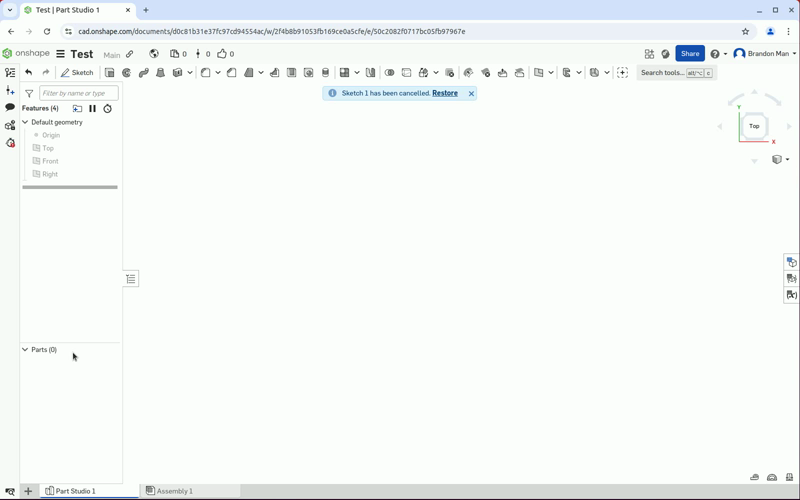
key(shift+p)
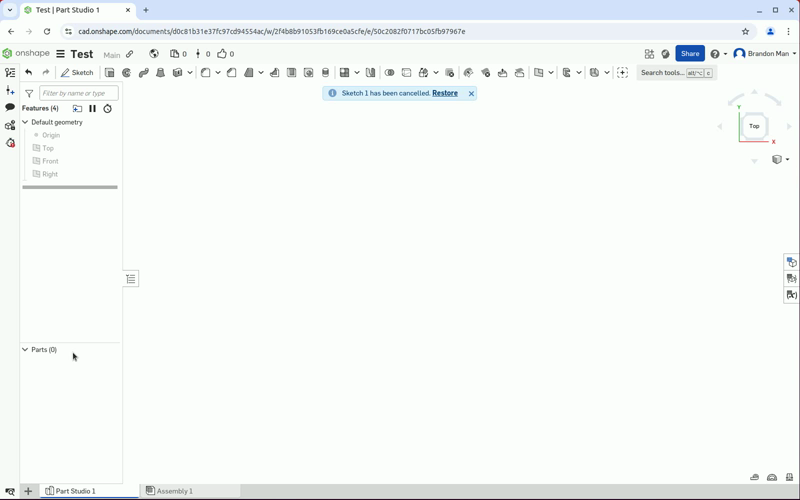
key(space)
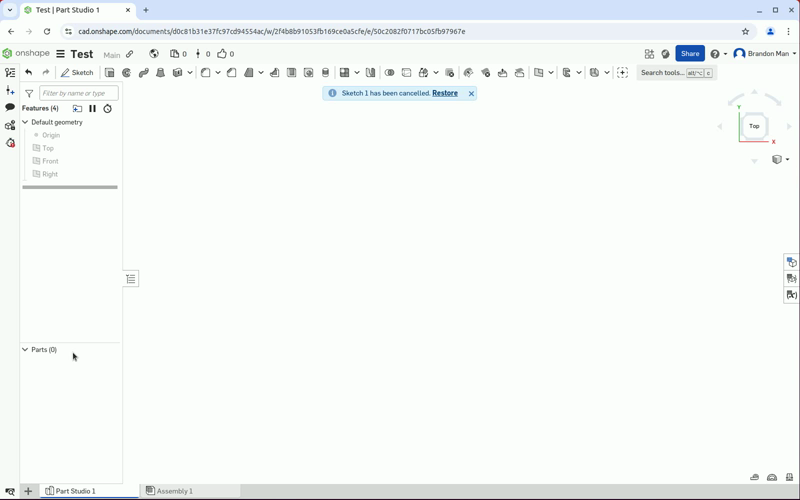
key_down(shift)
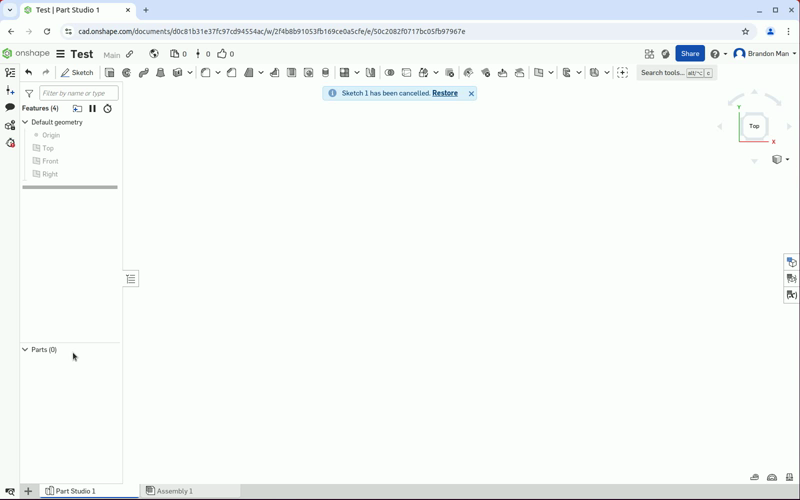
key(up)
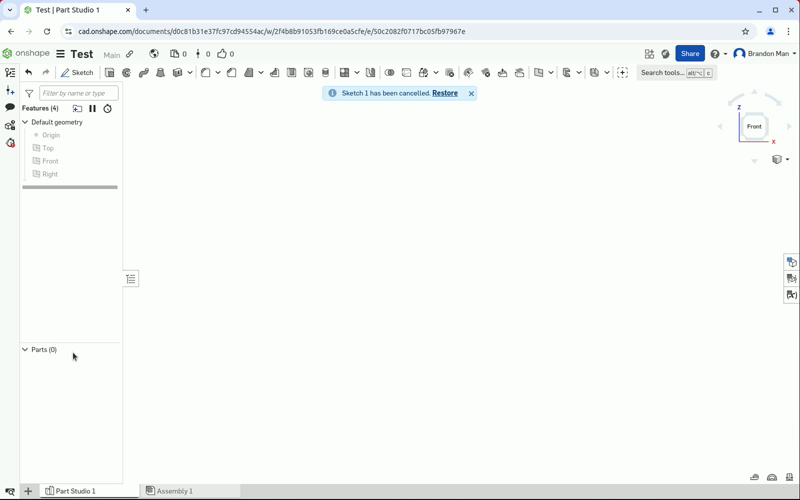
key_up(shift)
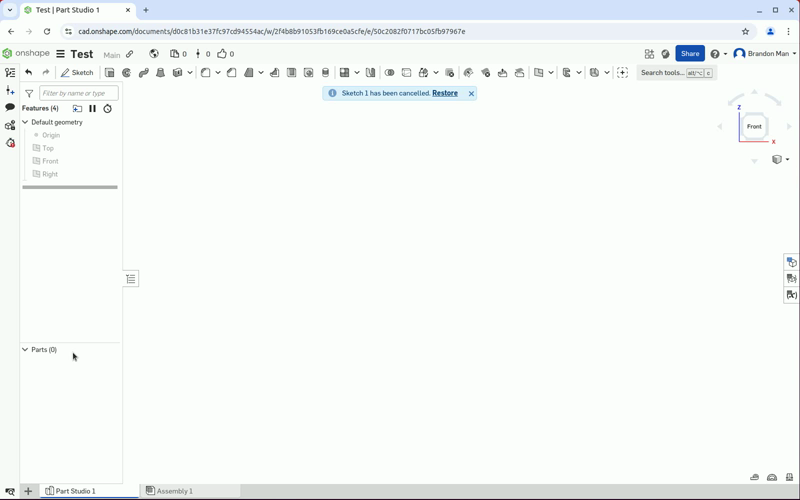
key(space)
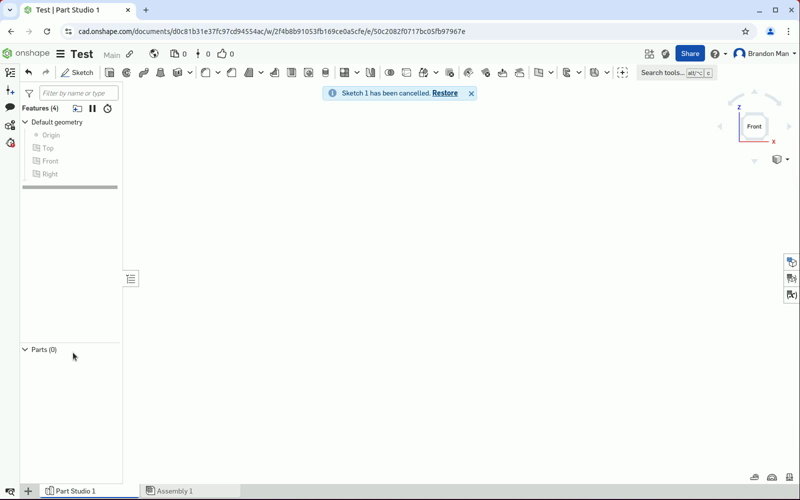
key_down(shift)
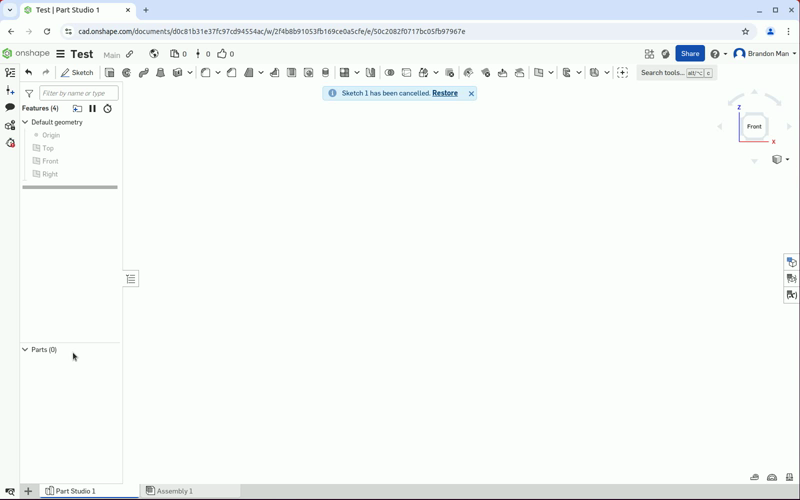
key(left)
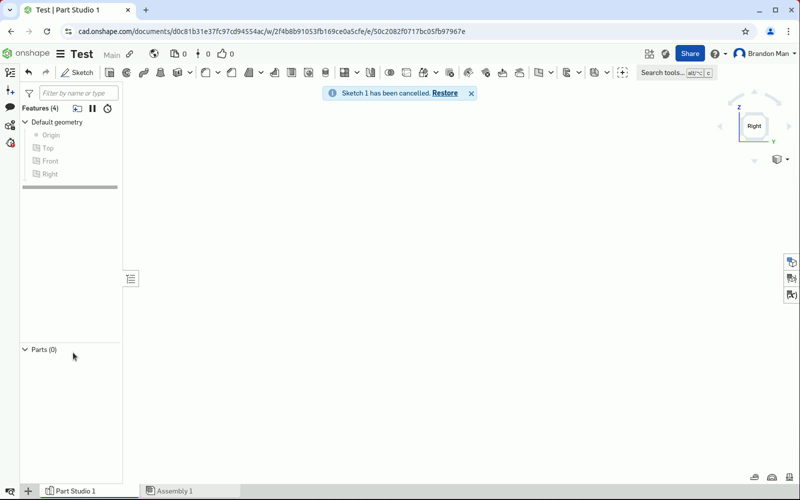
key_up(shift)
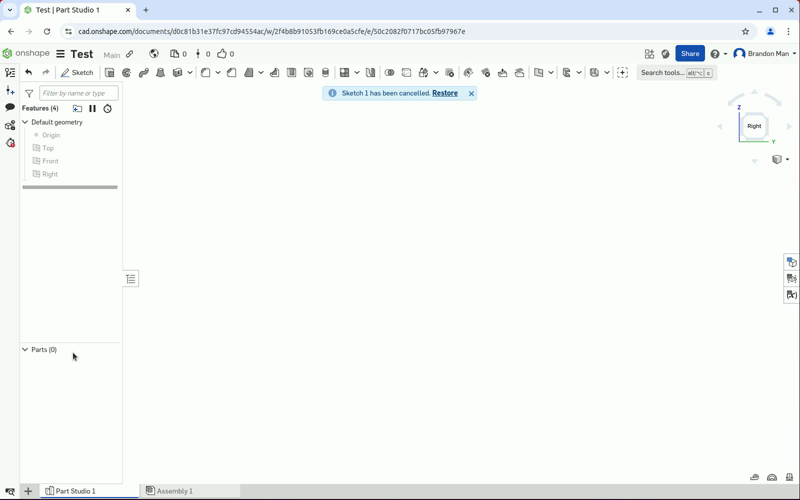
mouse_move(73, 352)
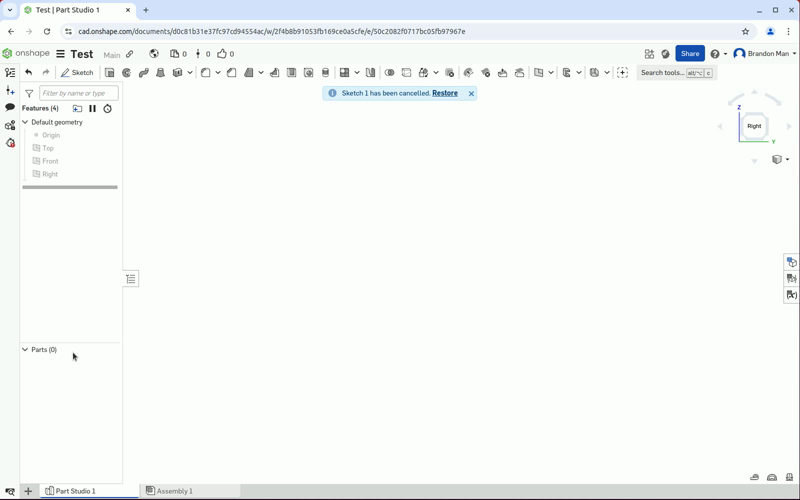
key(shift+y)
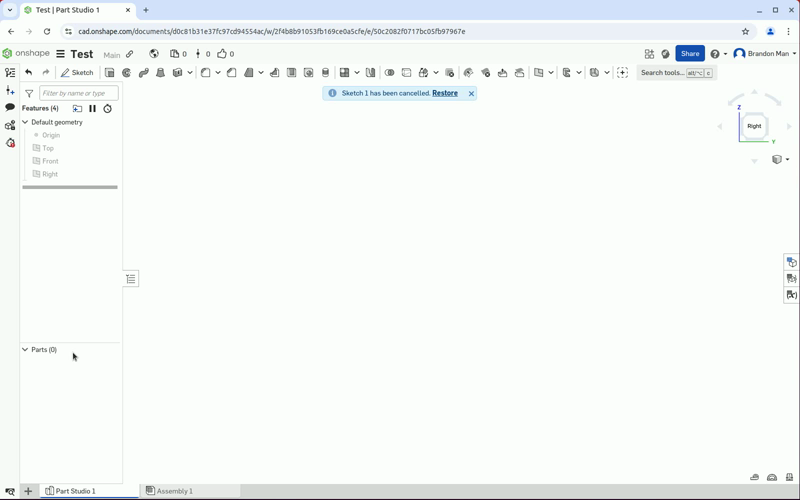
key(shift+s)
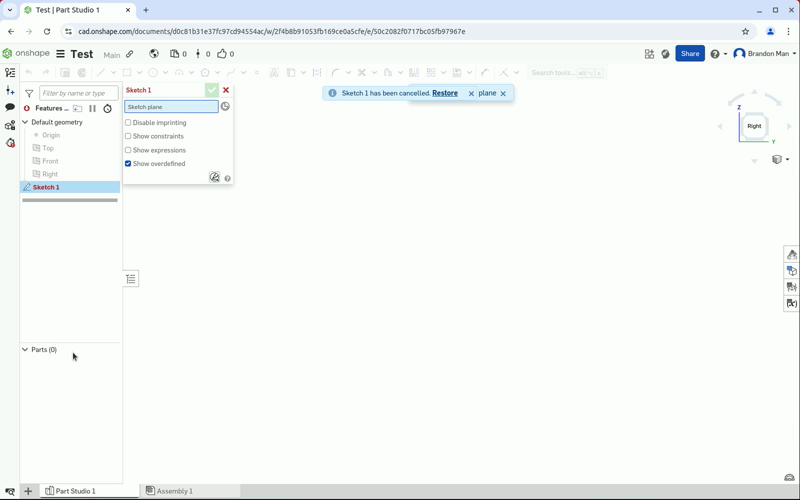
mouse_move(73, 176)
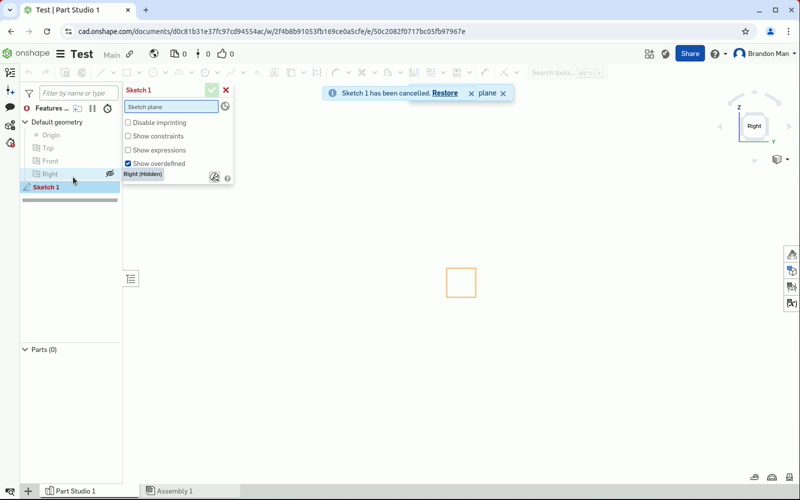
click(73, 176)
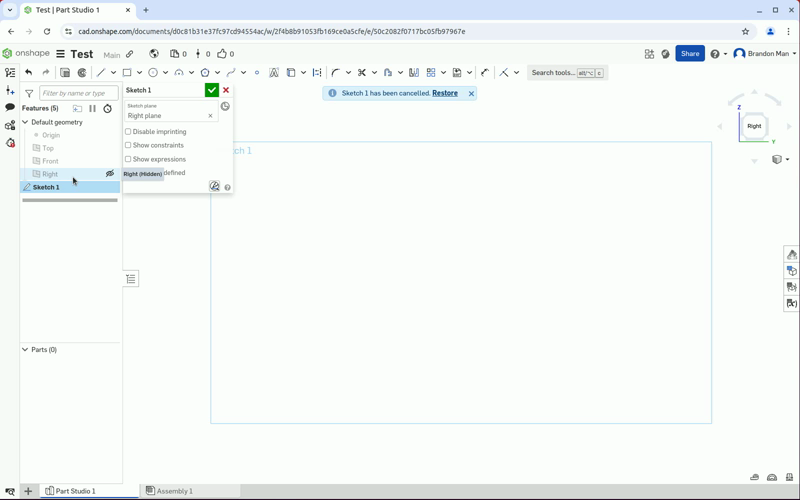
mouse_move(73, 352)
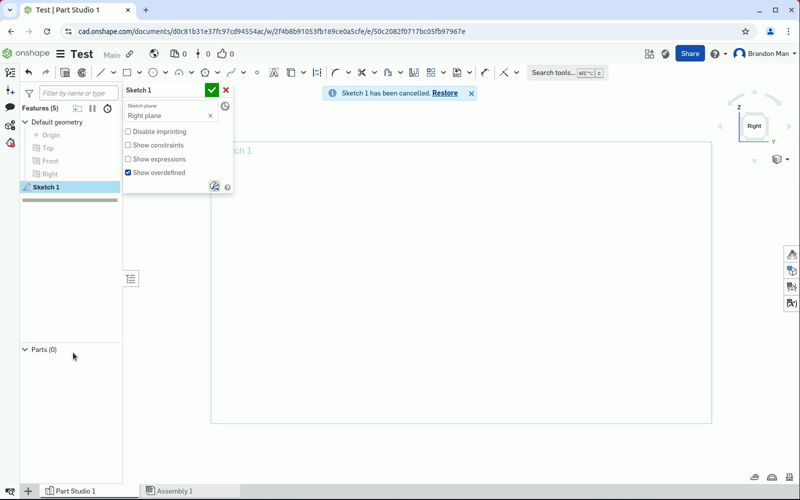
key(y)
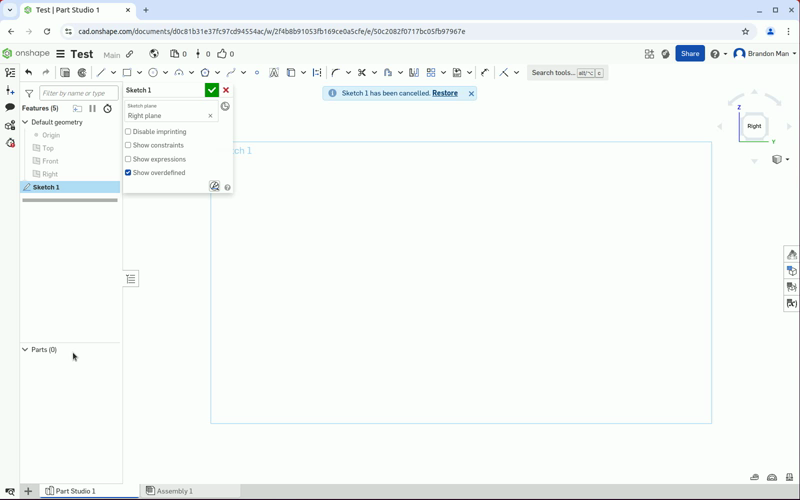
key(c)
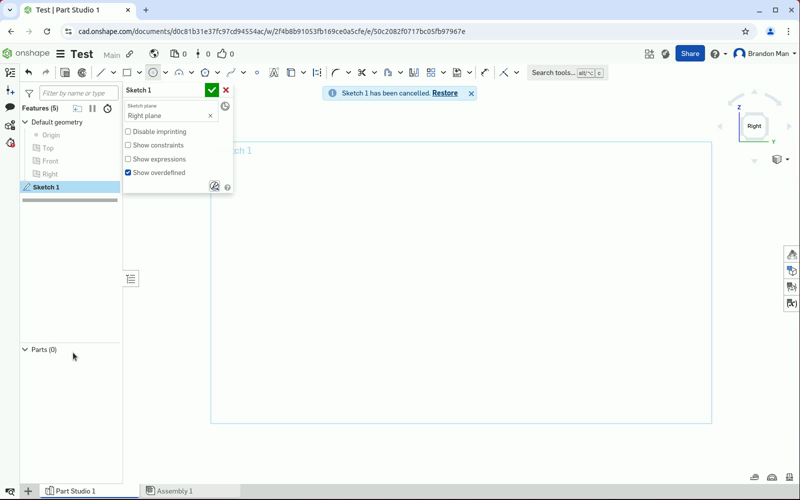
key_down(shift)
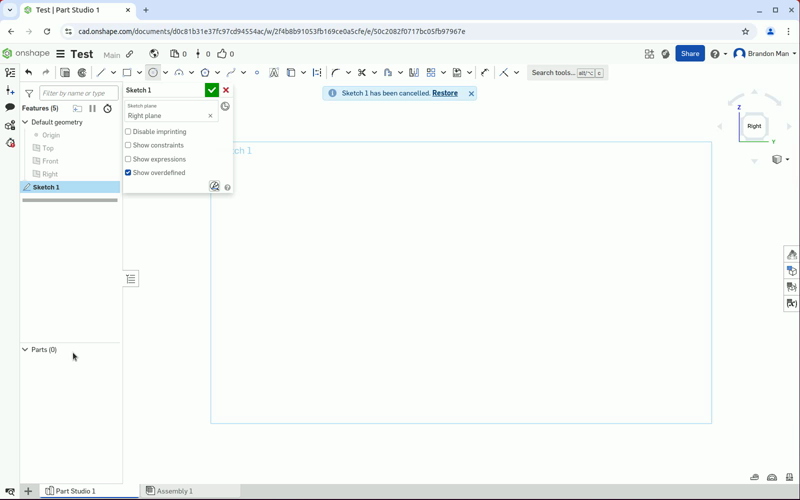
mouse_move(461, 282)
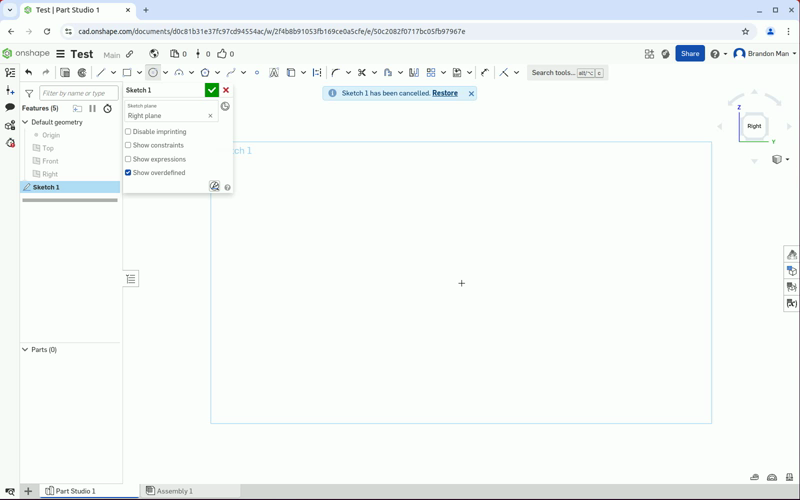
click(461, 282)
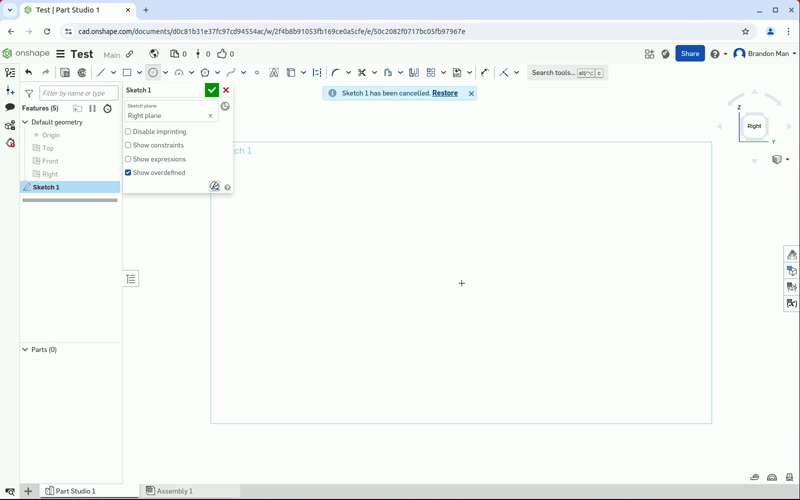
key_up(shift)
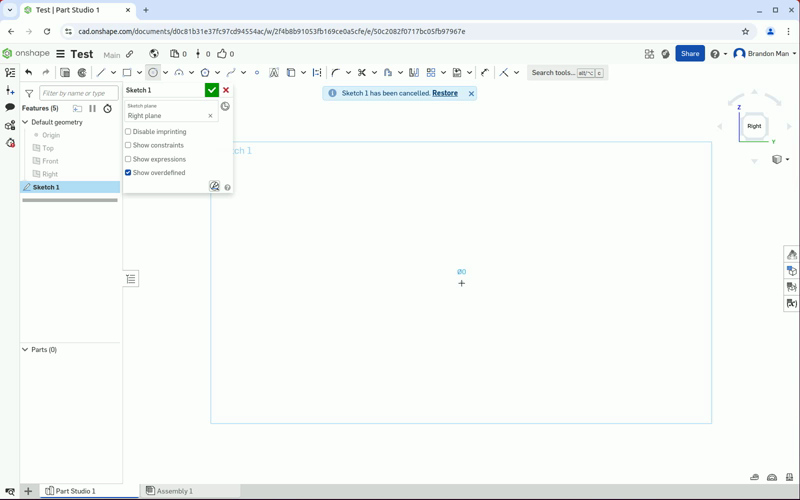
mouse_move(464, 282)
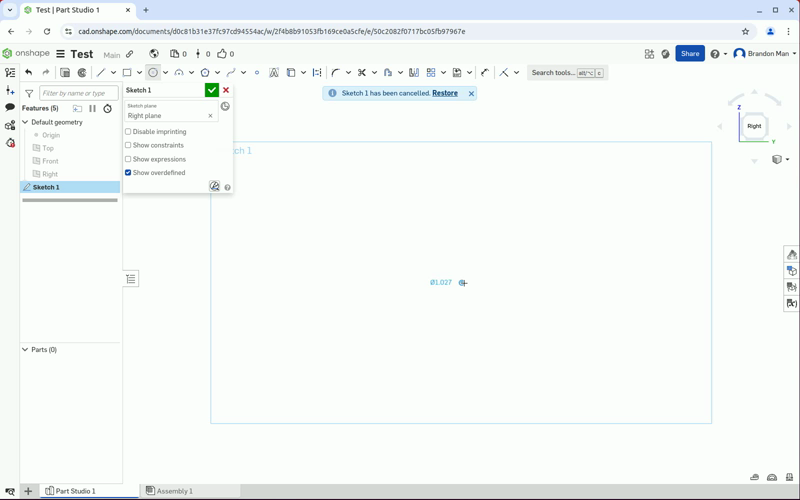
scroll(6)
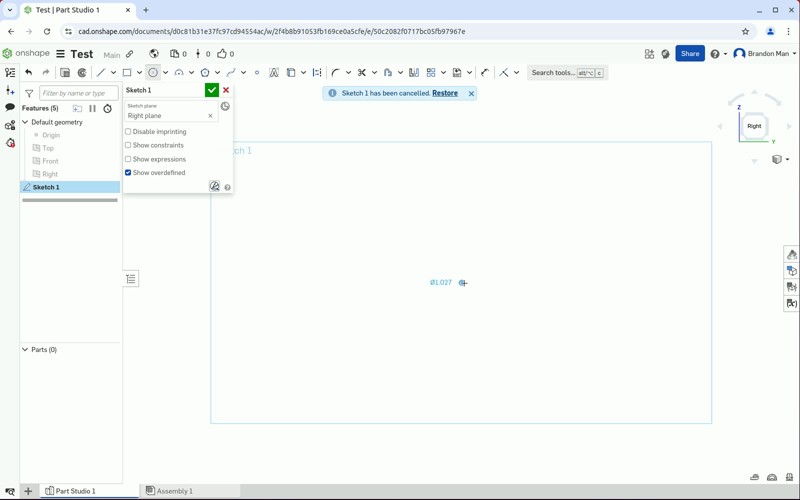
scroll(6)
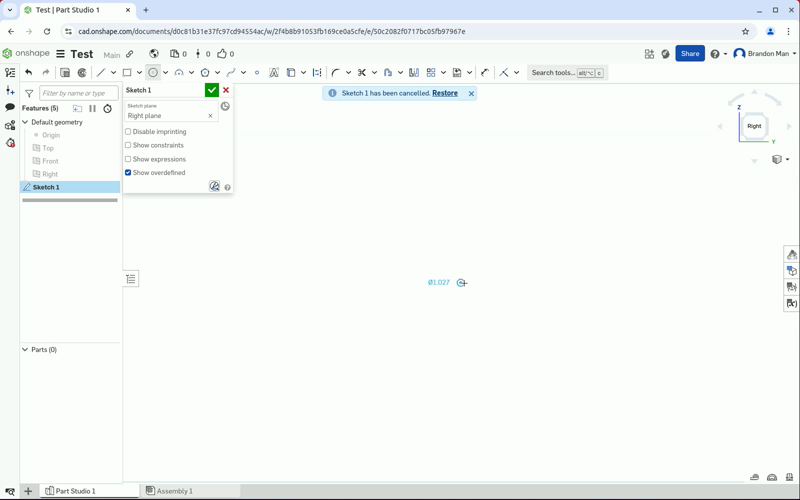
scroll(6)
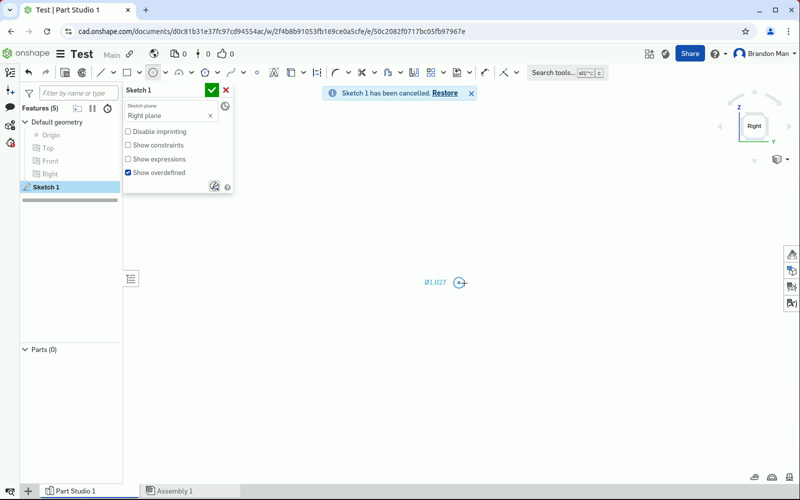
scroll(6)
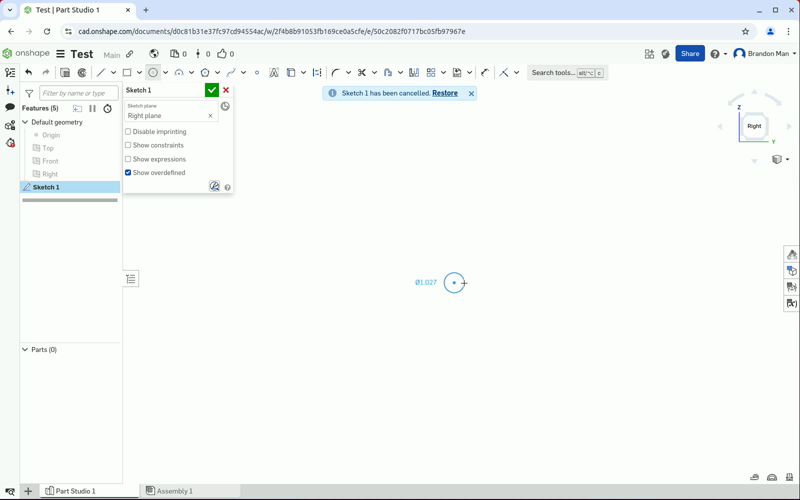
scroll(6)
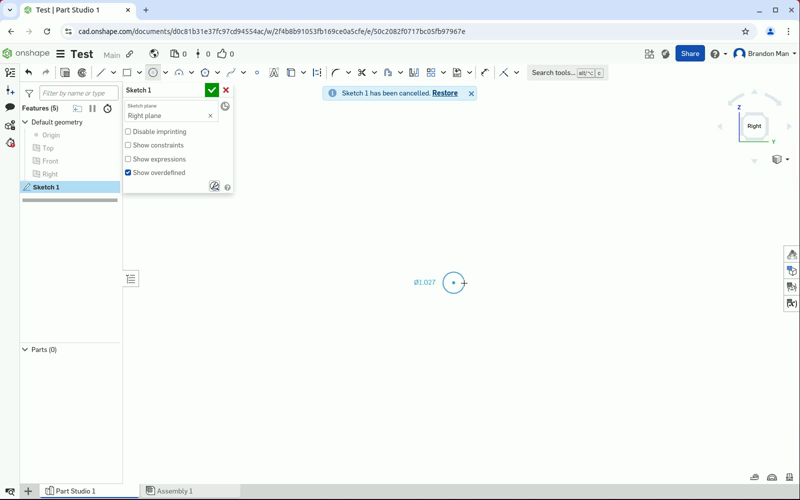
scroll(6)
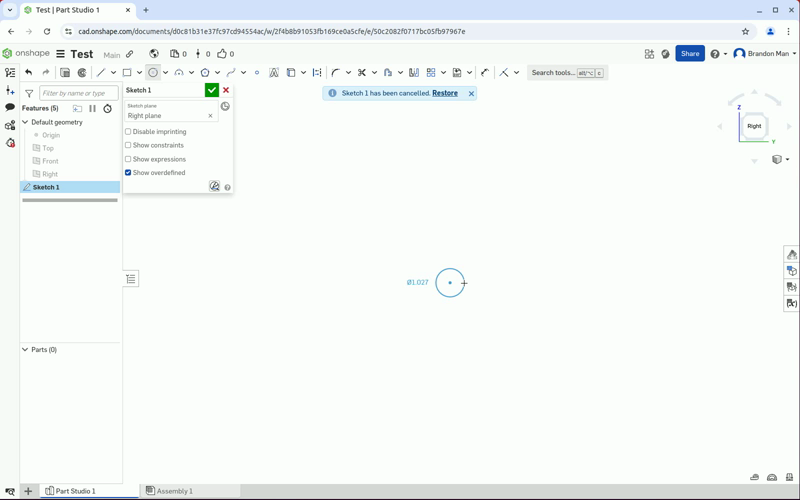
scroll(6)
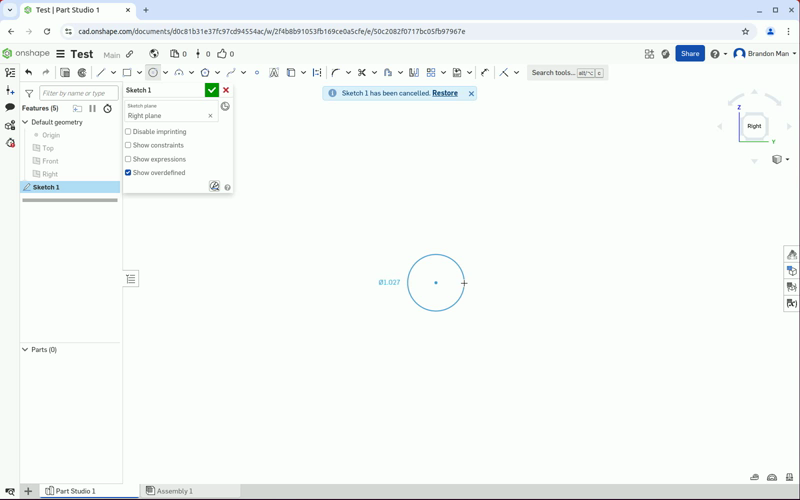
click(464, 282)
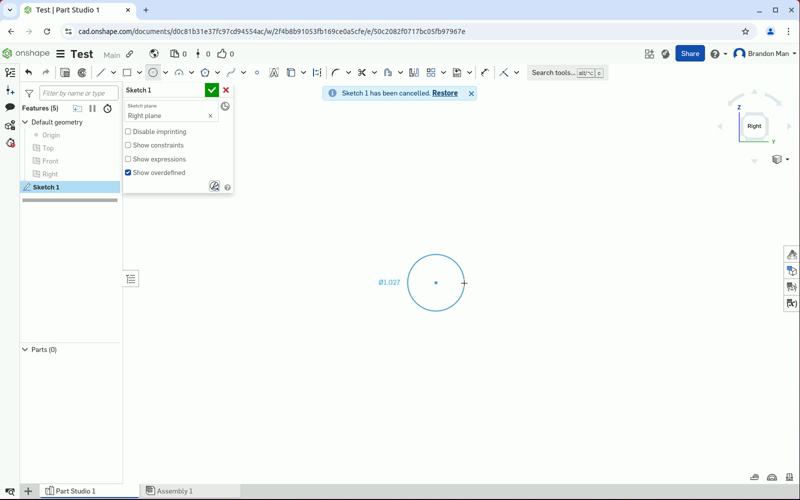
scroll(-6)
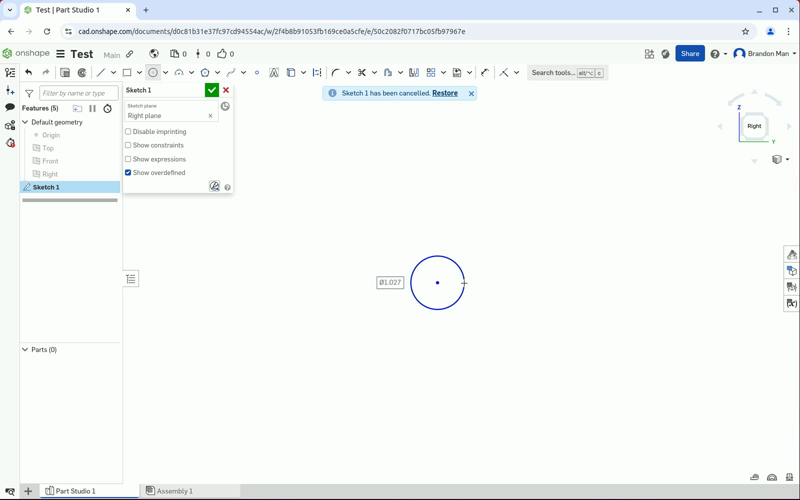
scroll(-6)
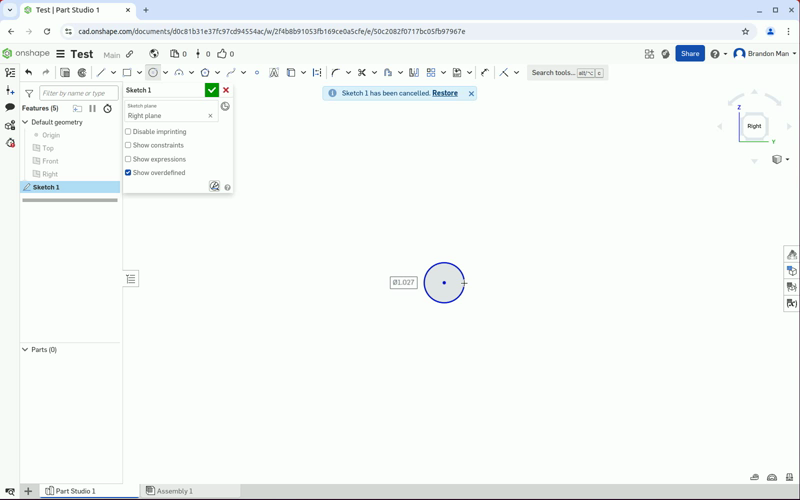
scroll(-6)
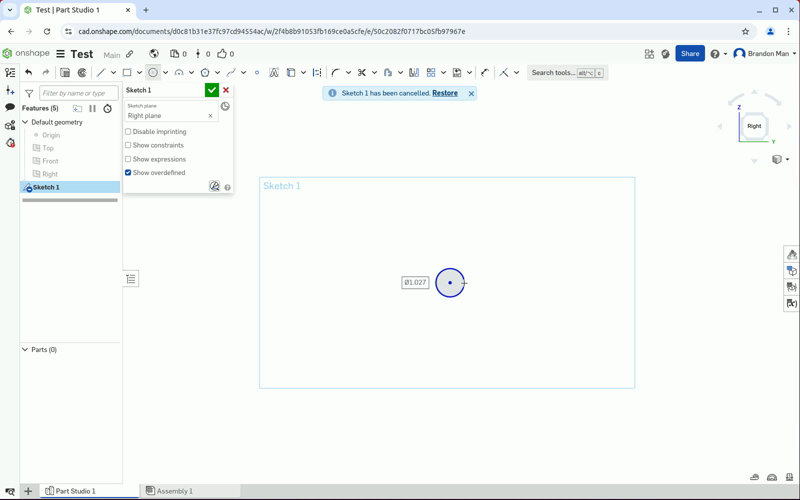
scroll(-6)
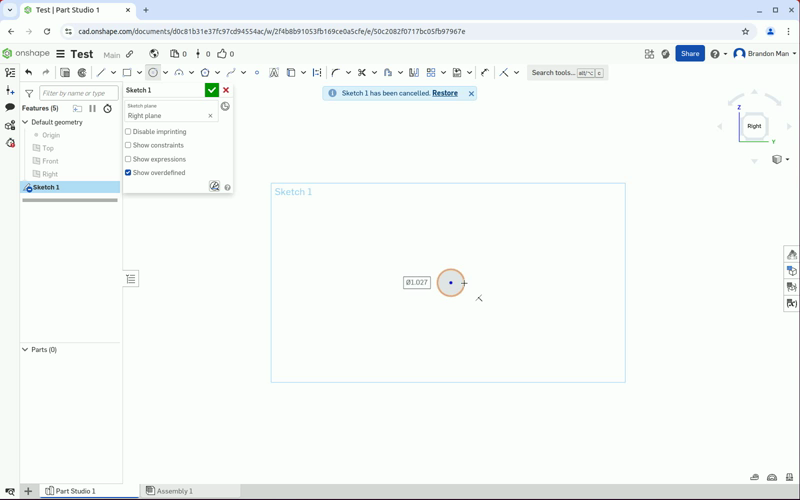
scroll(-6)
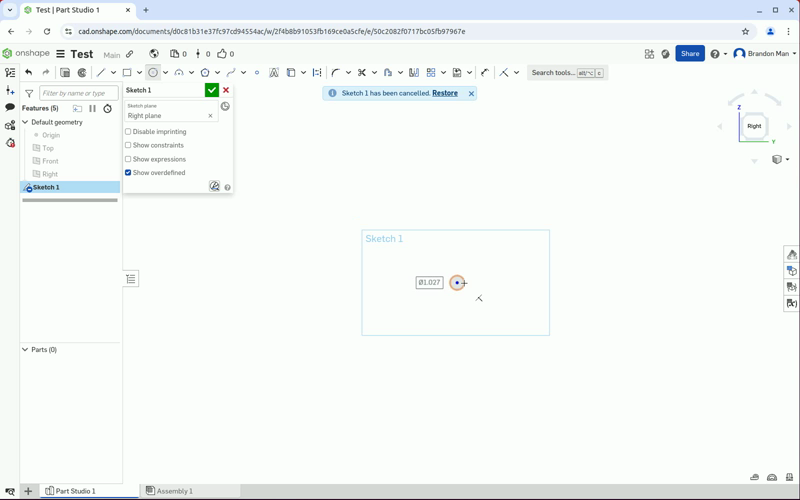
scroll(-6)
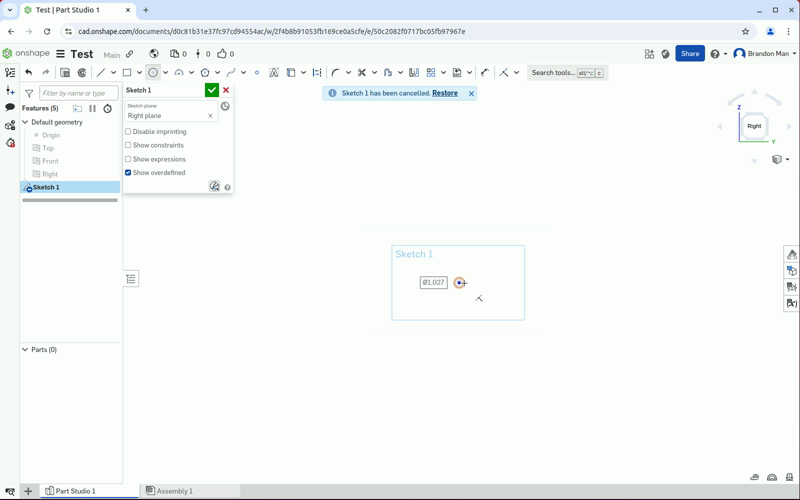
scroll(-6)
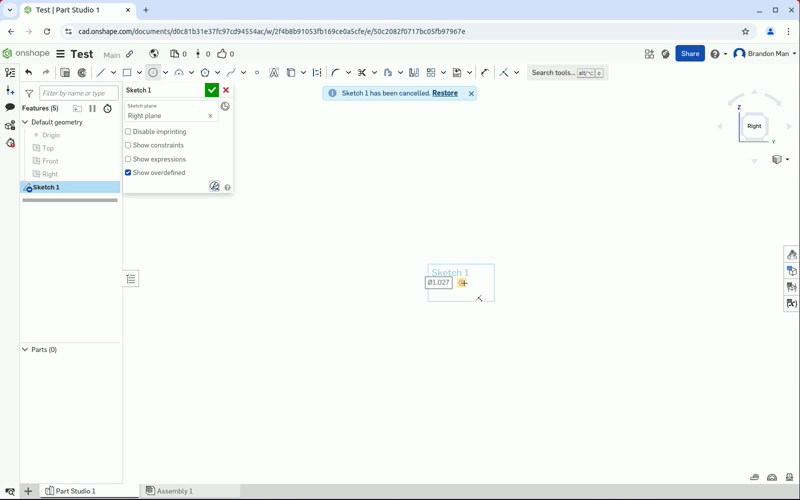
key(esc)
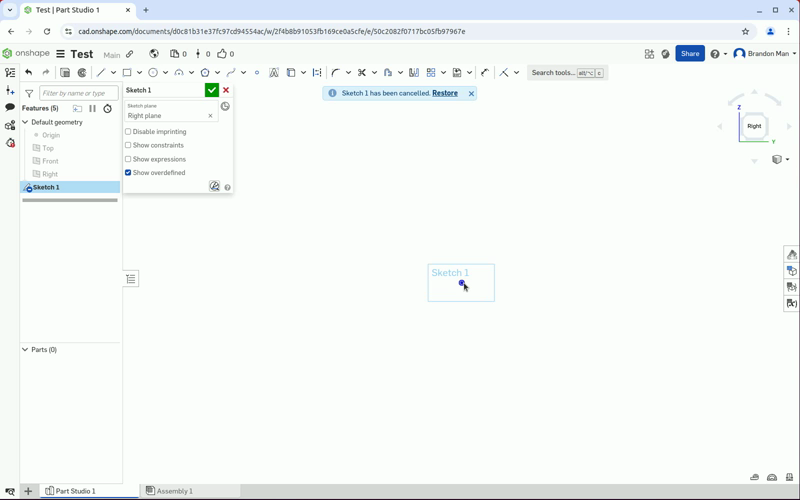
mouse_move(461, 283)
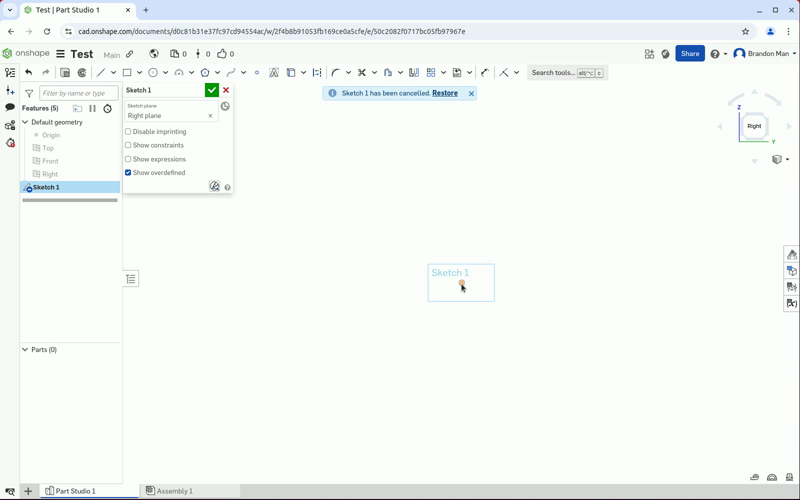
scroll(6)
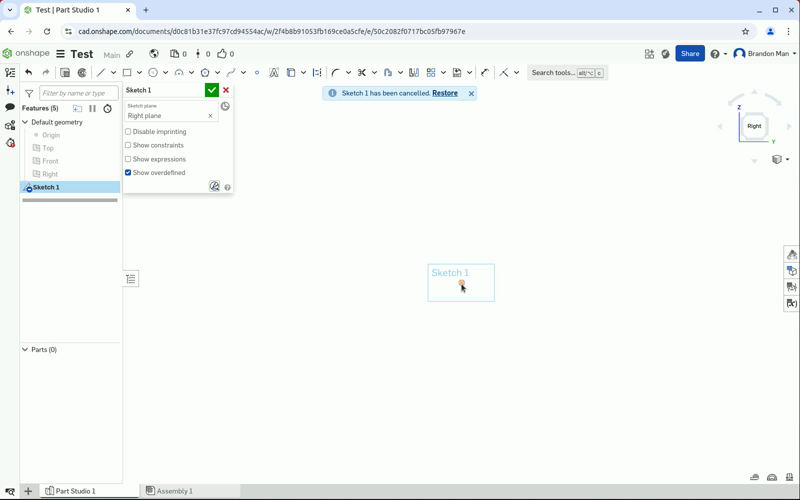
scroll(6)
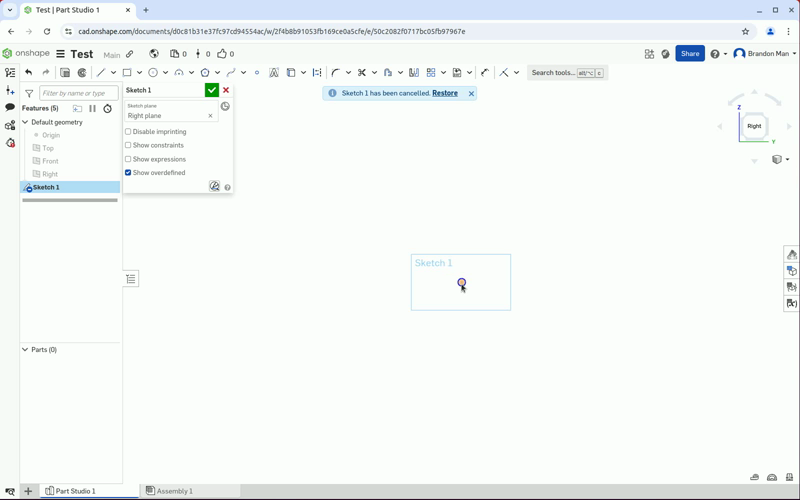
scroll(6)
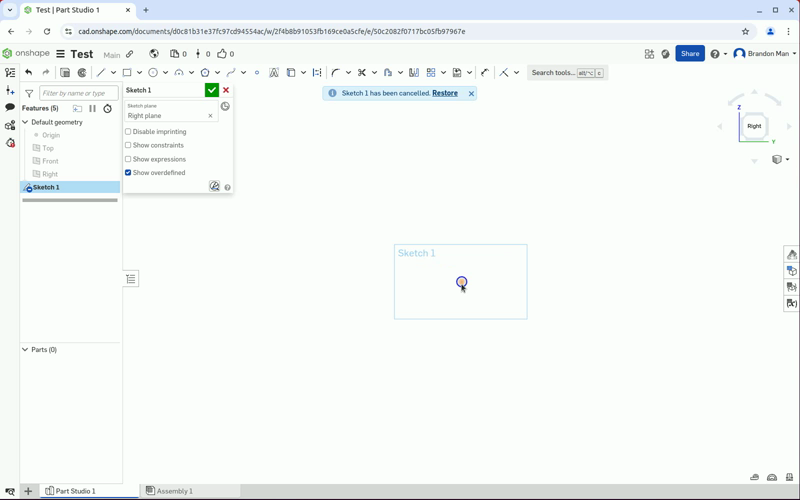
scroll(6)
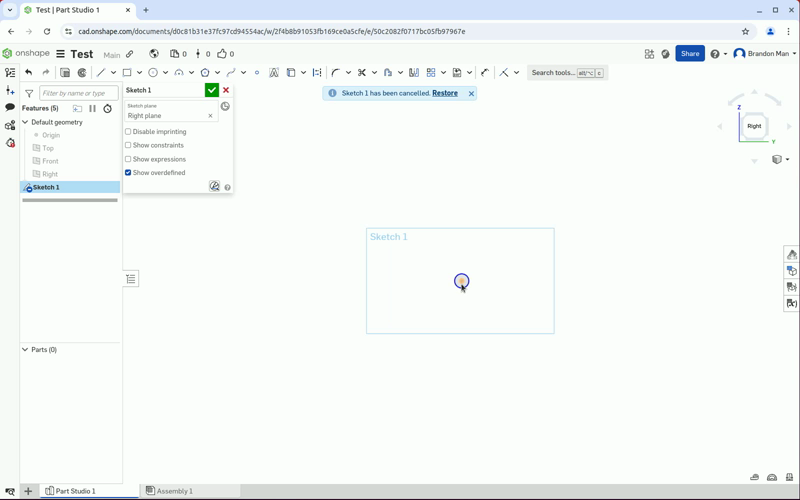
scroll(6)
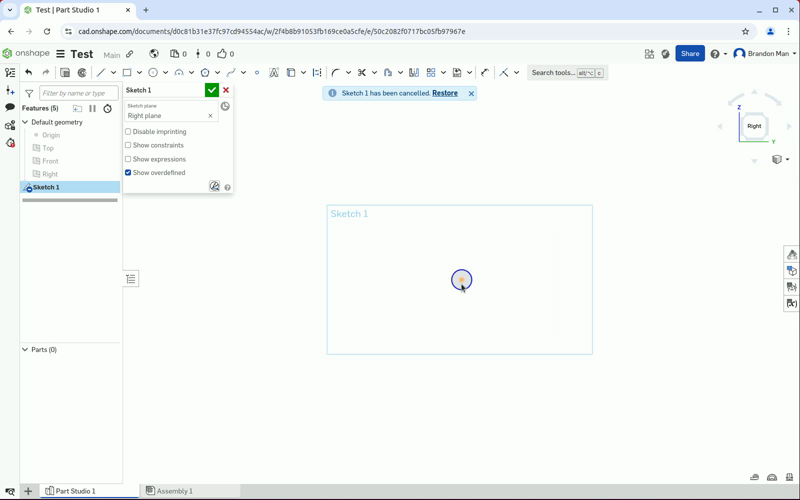
scroll(6)
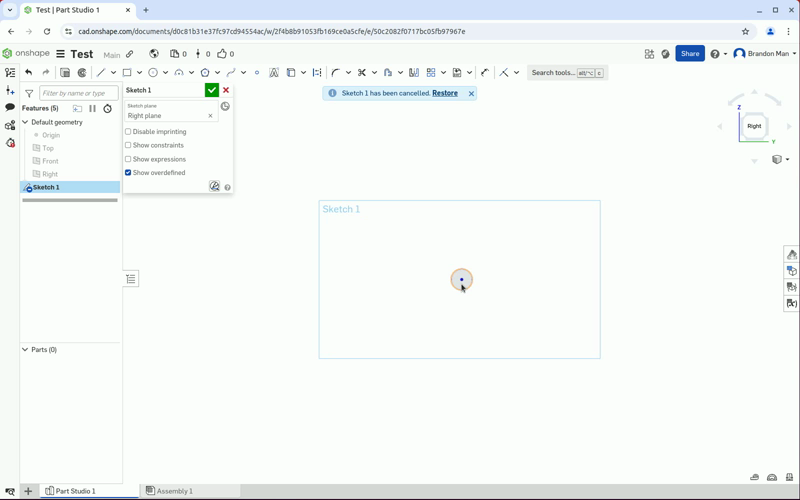
scroll(6)
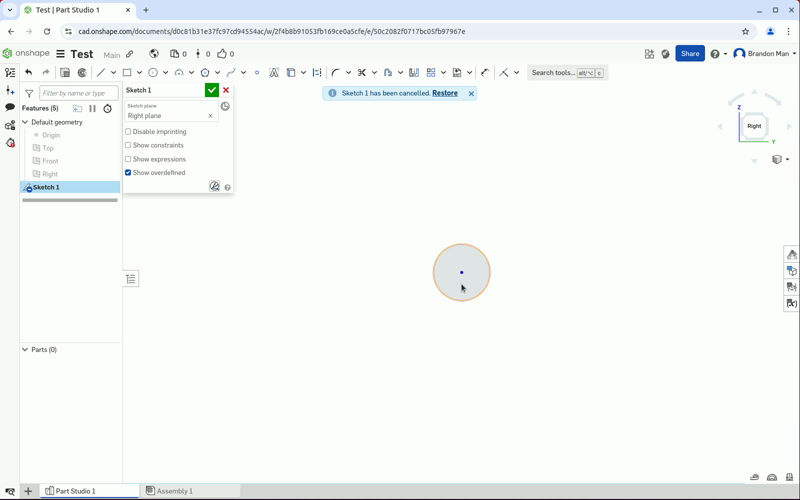
click(461, 283)
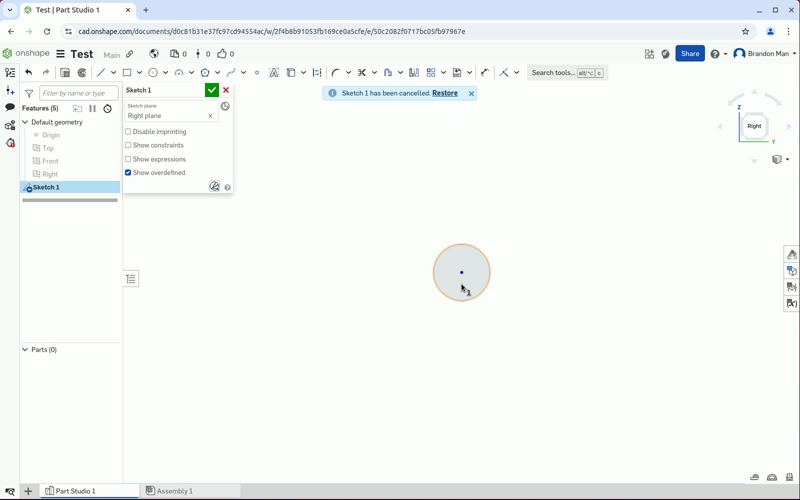
scroll(-6)
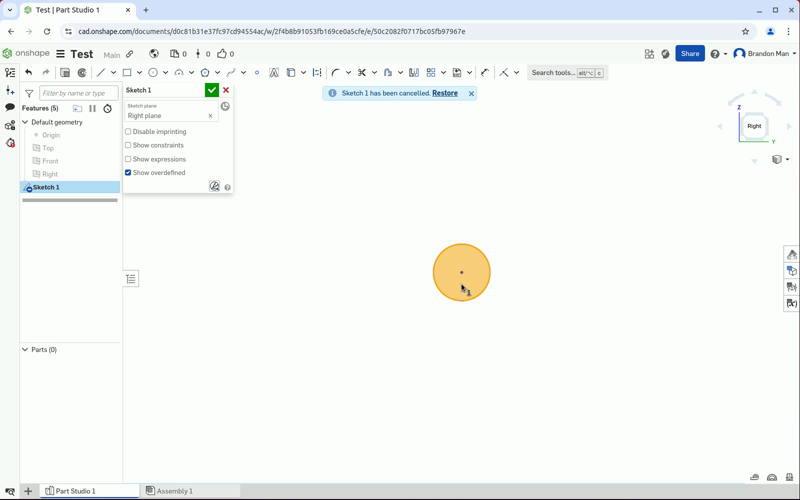
scroll(-6)
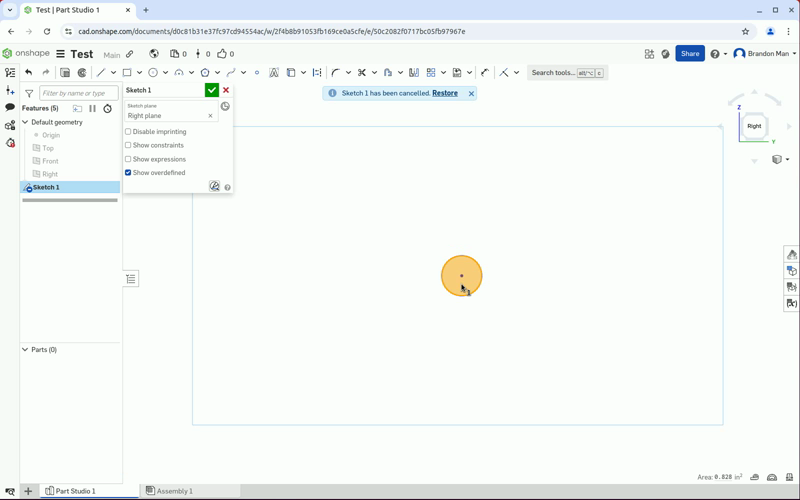
scroll(-6)
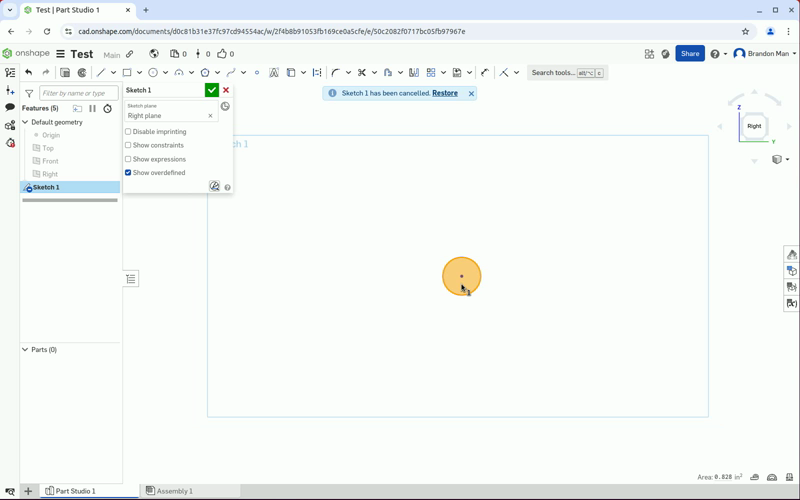
scroll(-6)
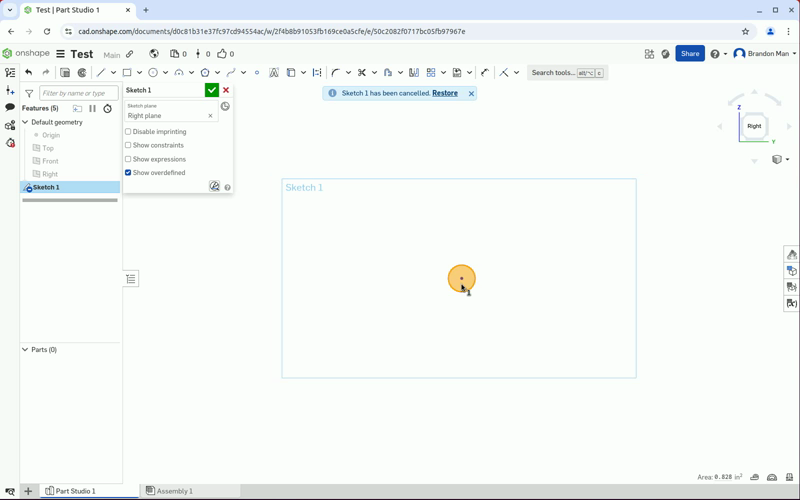
scroll(-6)
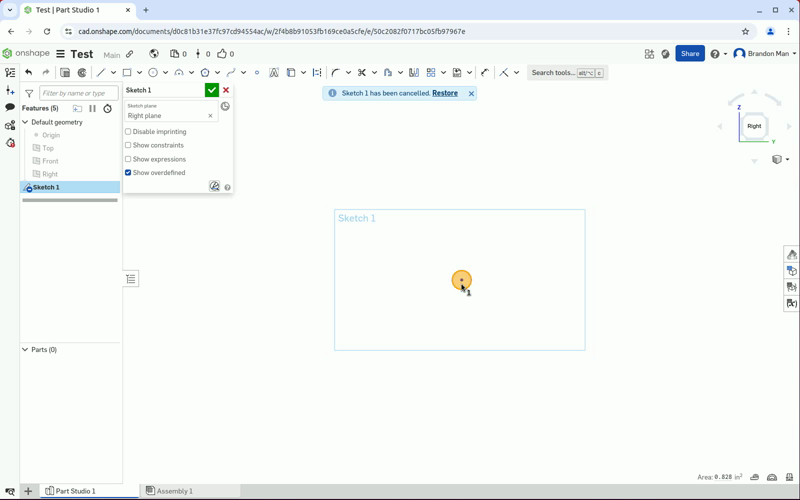
scroll(-6)
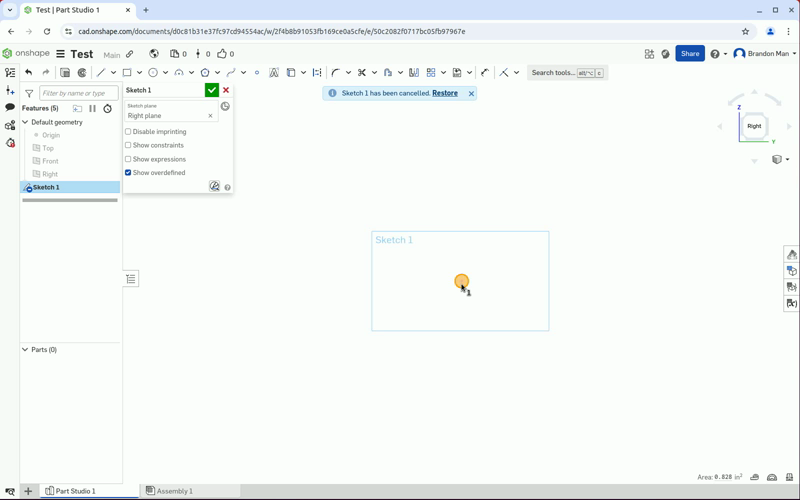
scroll(-6)
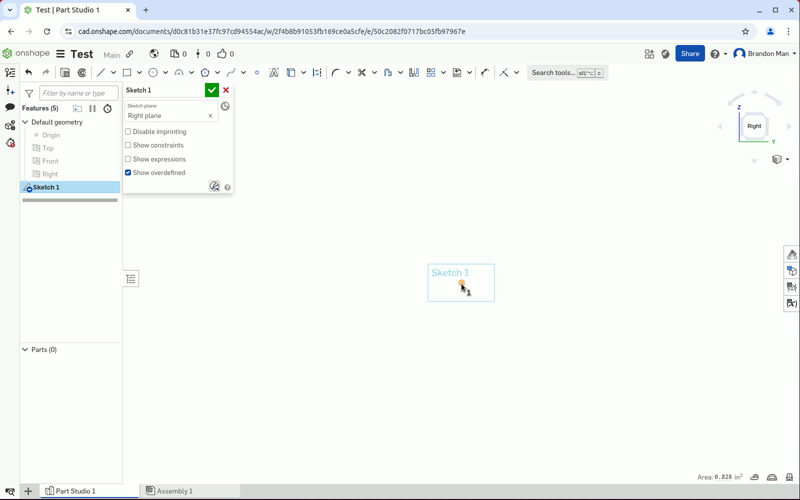
mouse_move(73, 352)
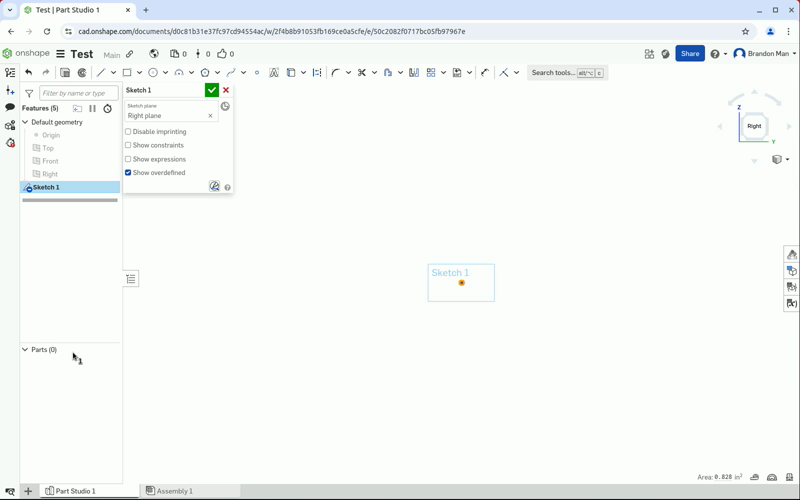
key(shift+y)
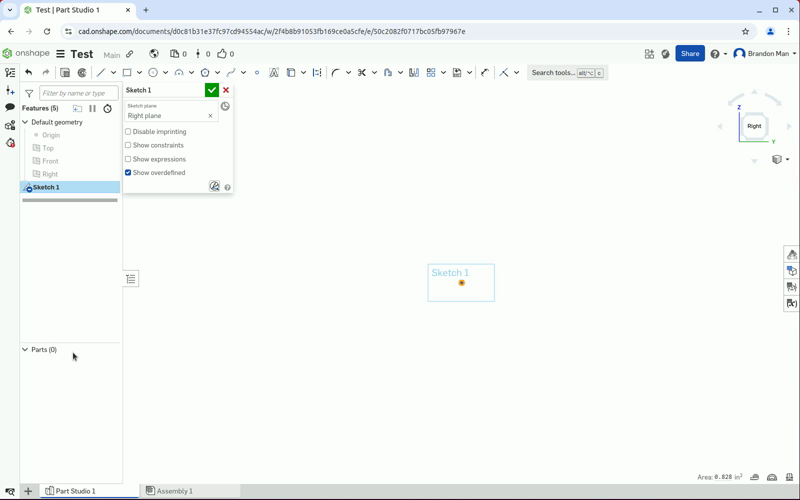
key(shift+e)
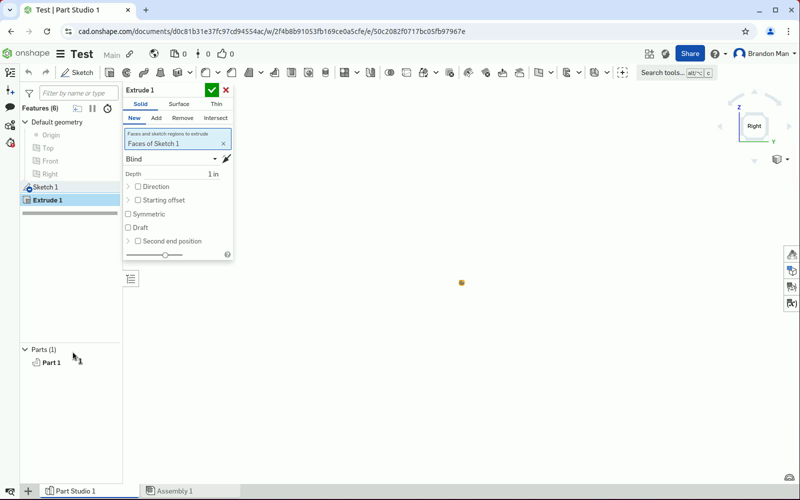
mouse_move(143, 106)
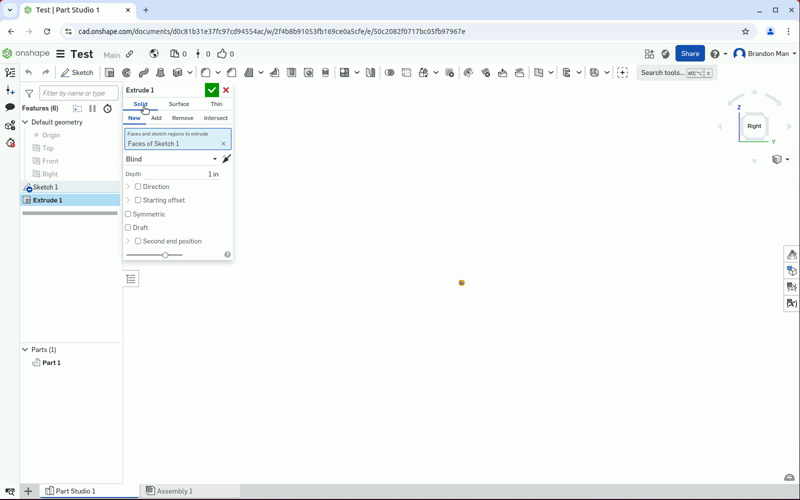
click(143, 106)
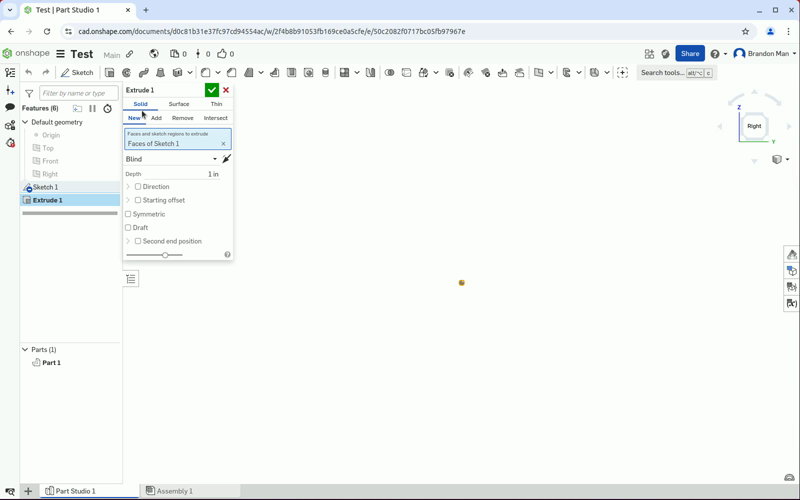
mouse_move(137, 120)
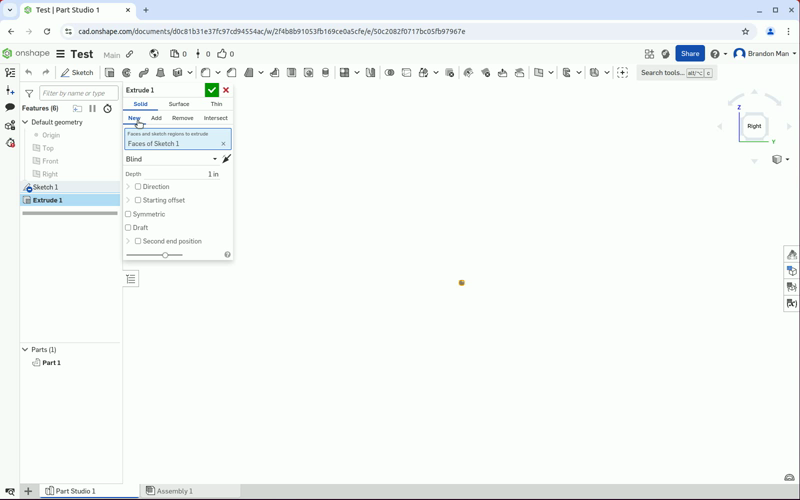
click(137, 120)
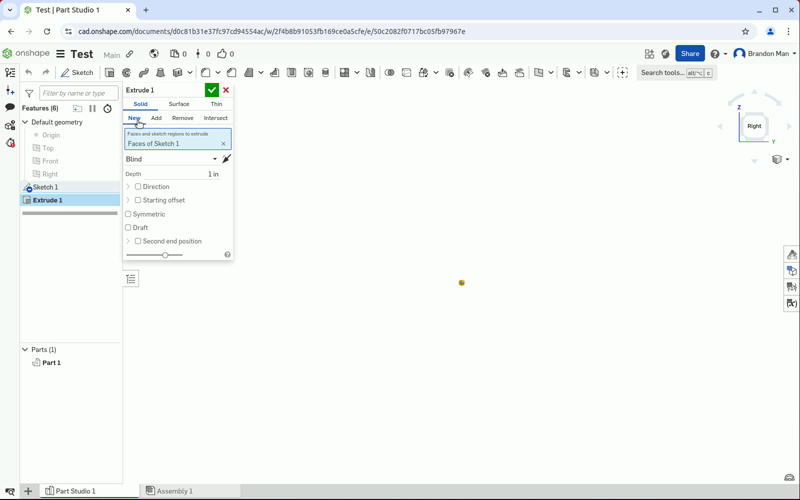
key(tab, 4)
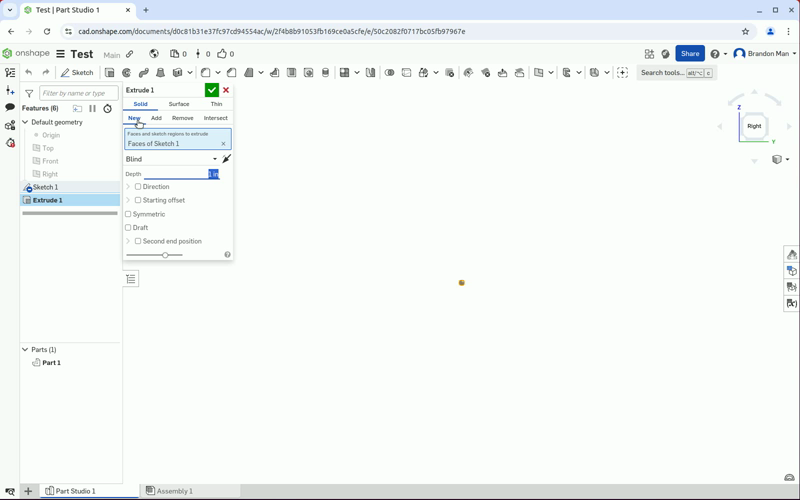
text(23.108)
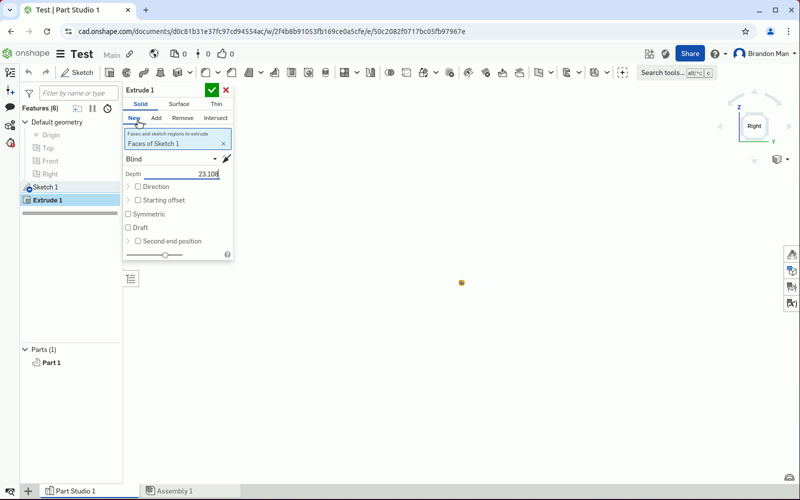
key(enter)
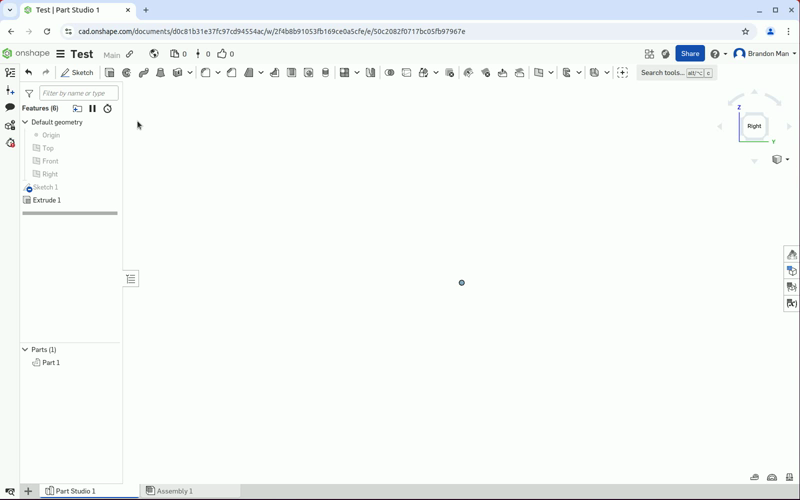
key(shift+h)
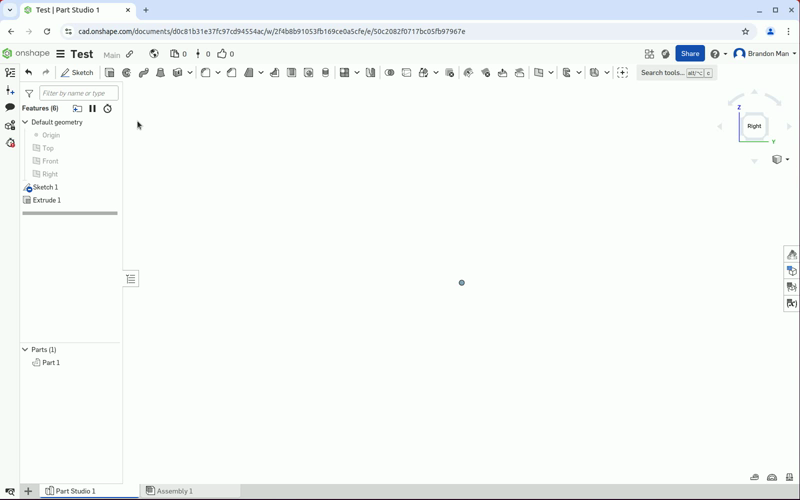
key(shift+h)
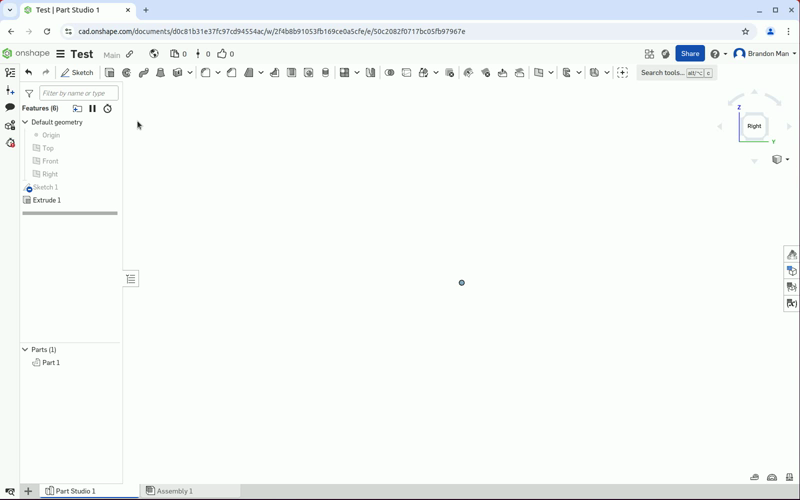
mouse_move(73, 189)
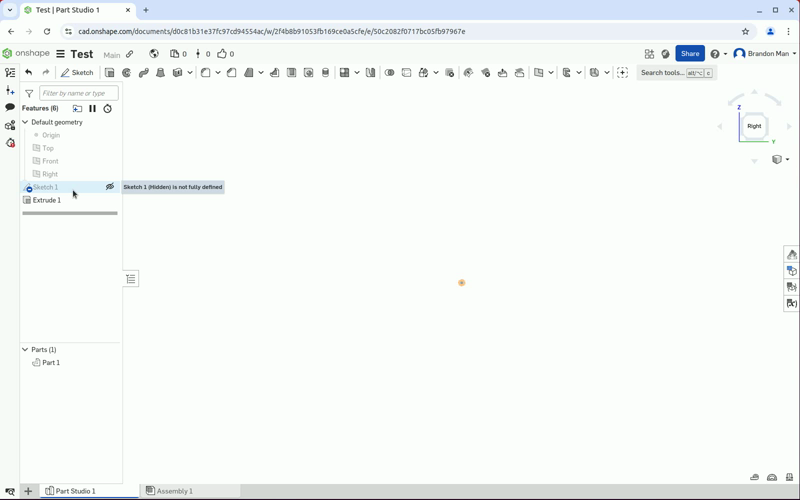
click(73, 189)
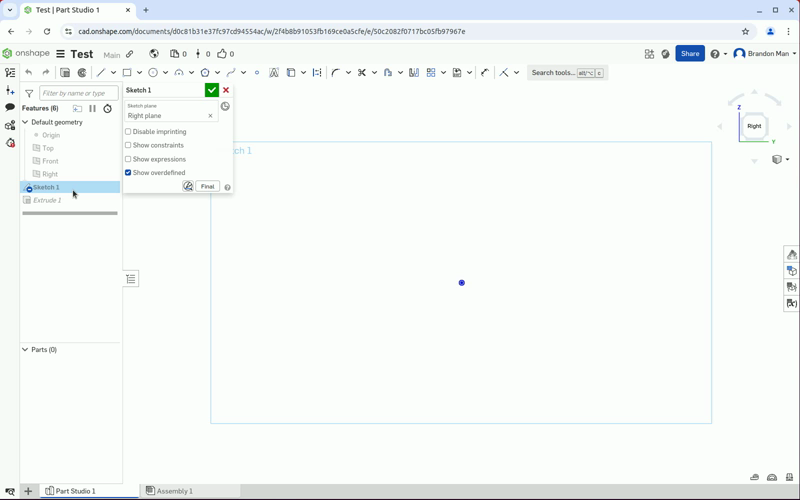
mouse_move(229, 92)
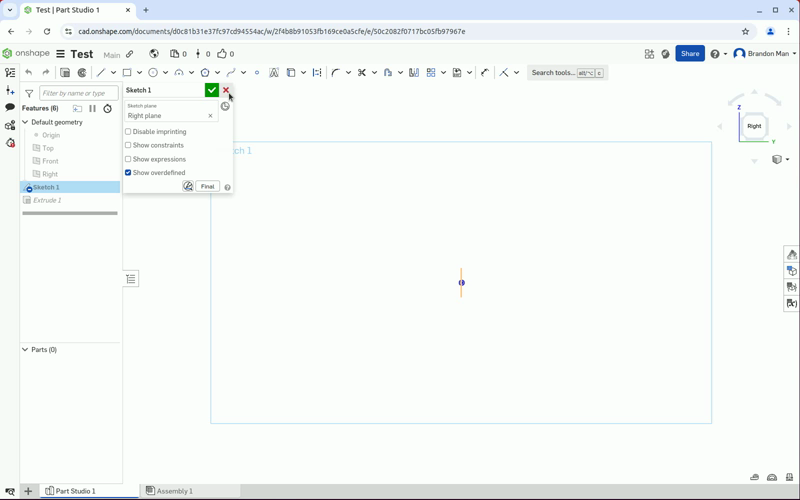
click(229, 92)
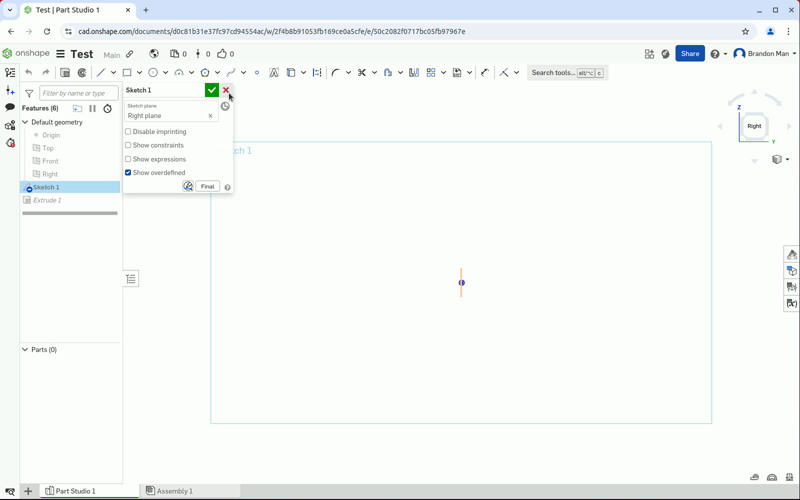
key(shift+s)
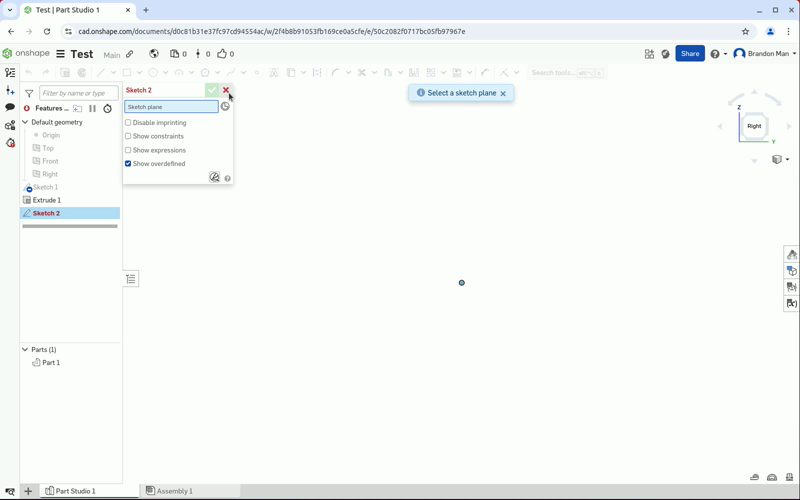
mouse_move(73, 176)
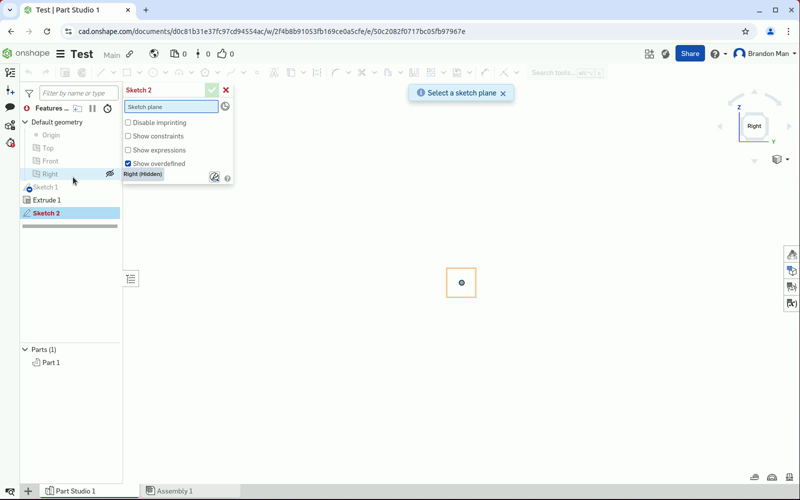
click(73, 176)
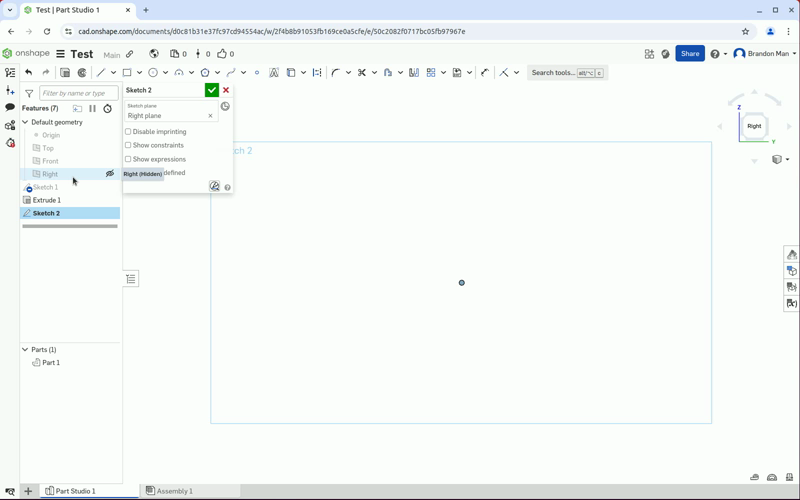
mouse_move(73, 352)
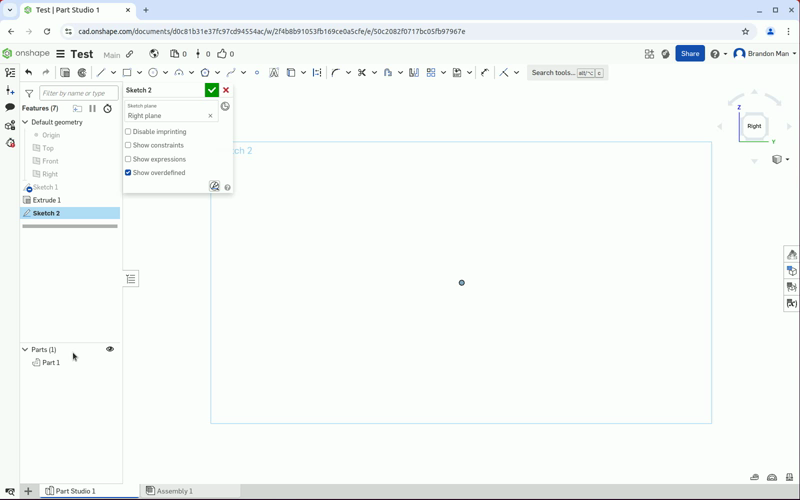
key(y)
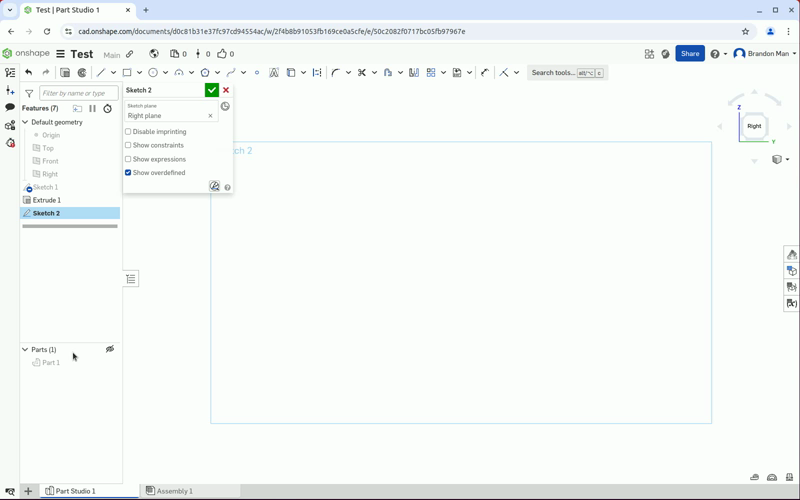
key(c)
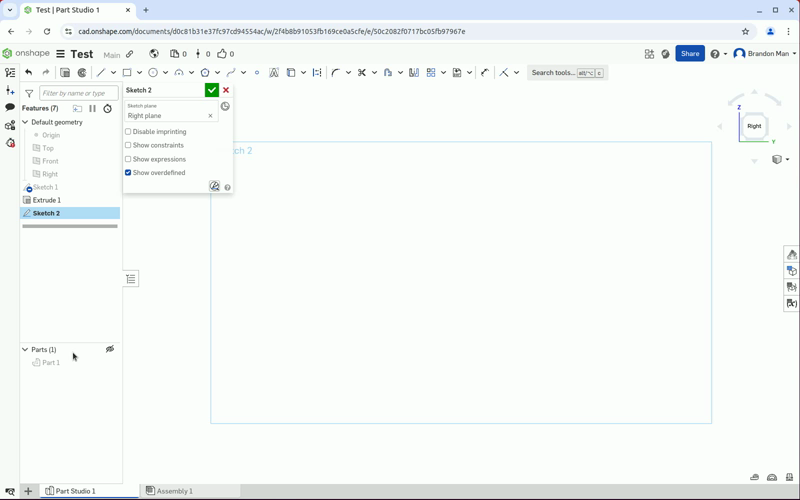
key_down(shift)
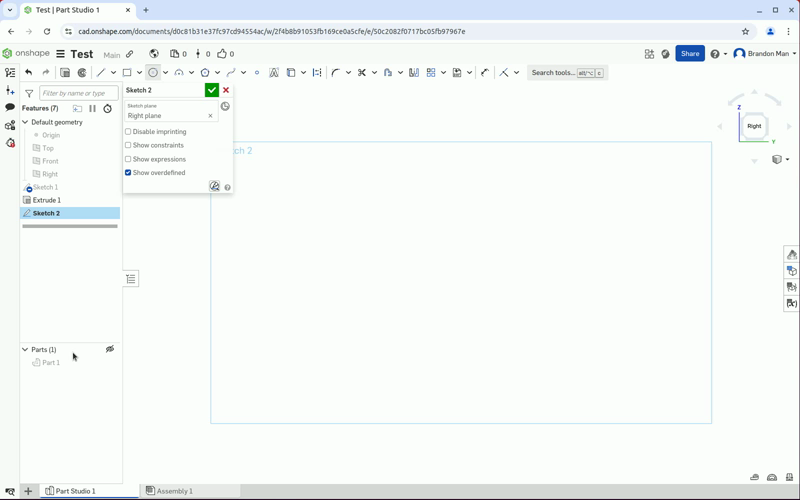
mouse_move(460, 272)
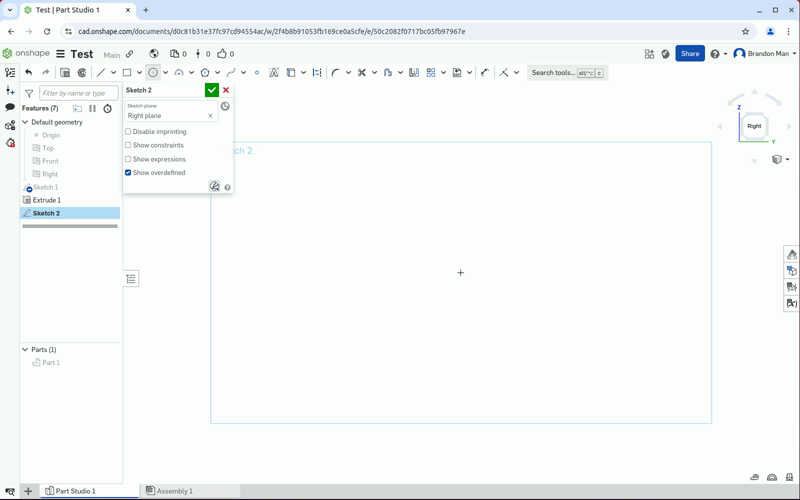
click(460, 272)
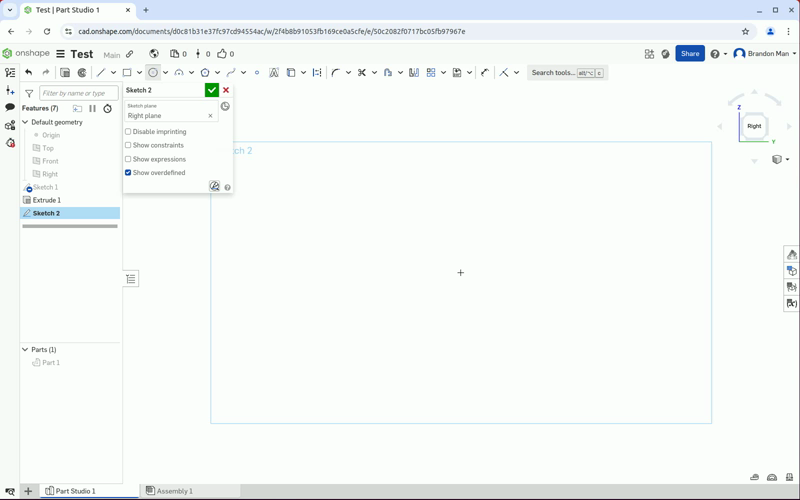
key_up(shift)
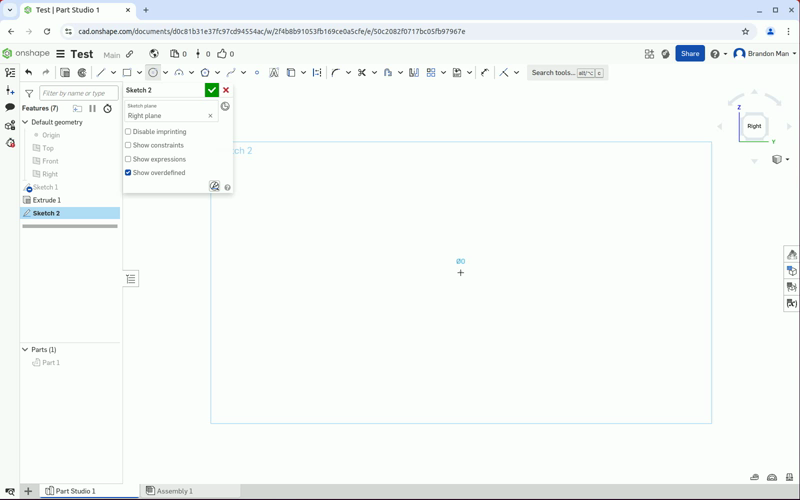
mouse_move(463, 272)
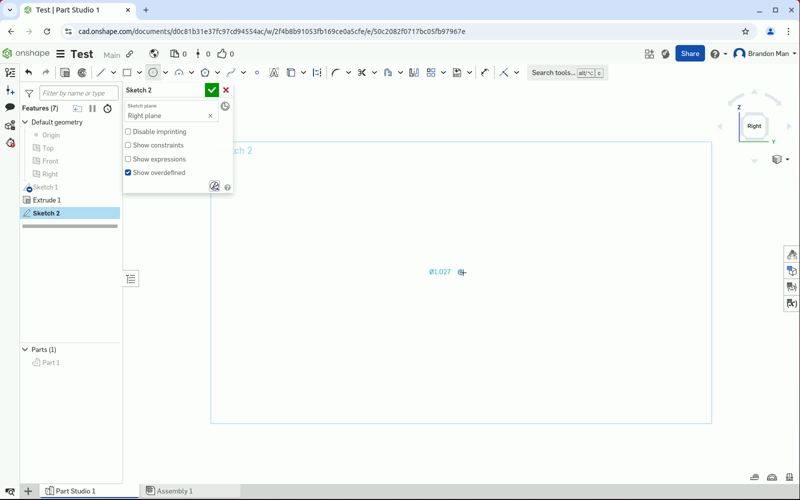
scroll(6)
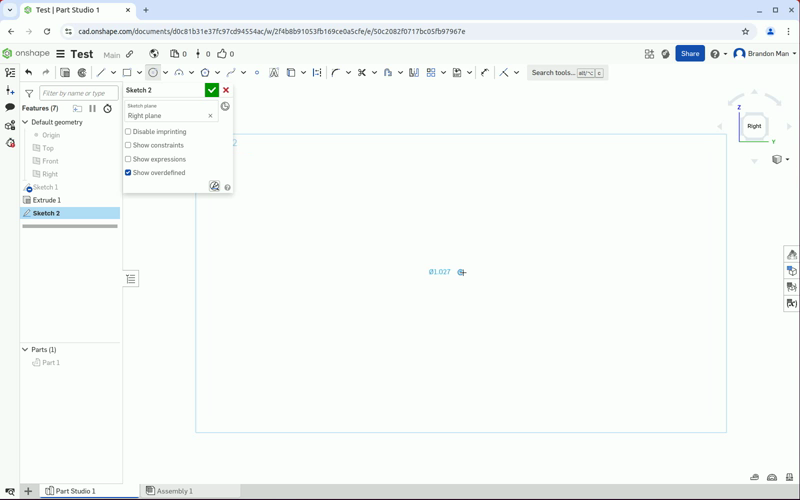
scroll(6)
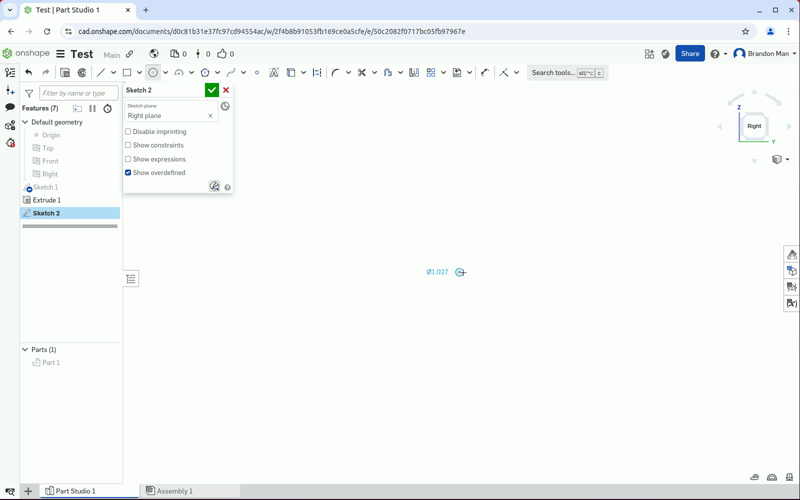
scroll(6)
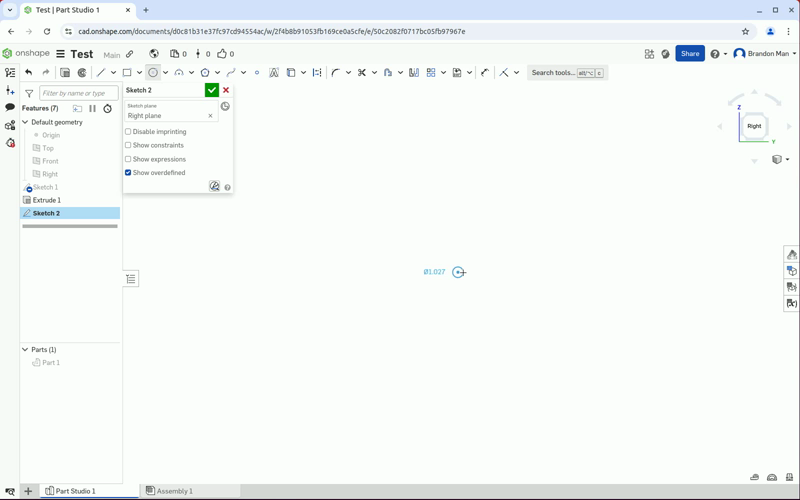
scroll(6)
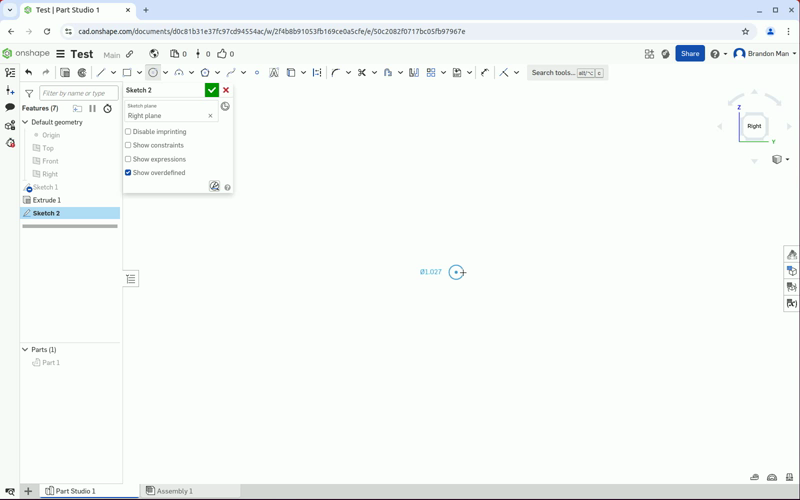
scroll(6)
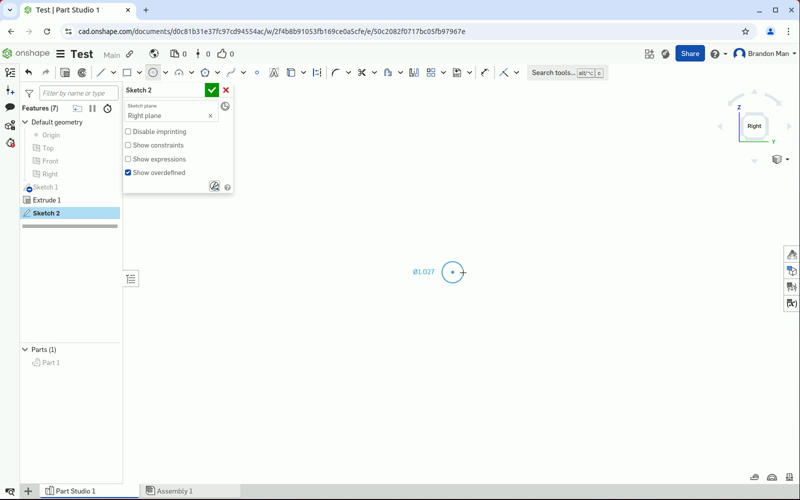
scroll(6)
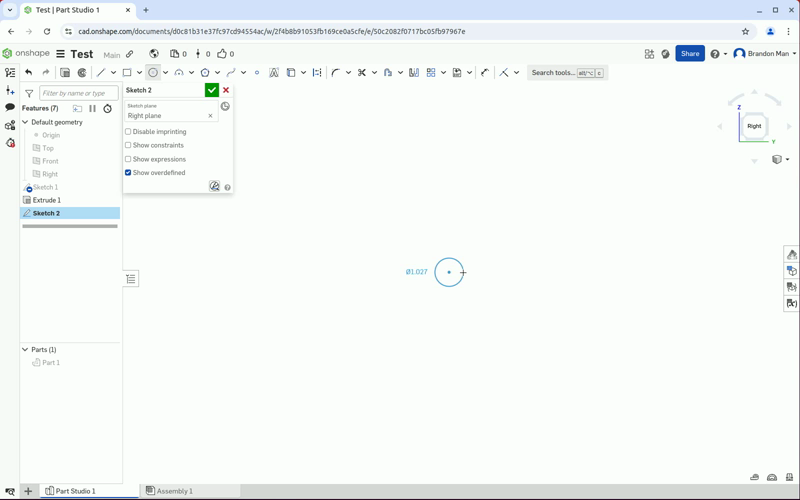
scroll(6)
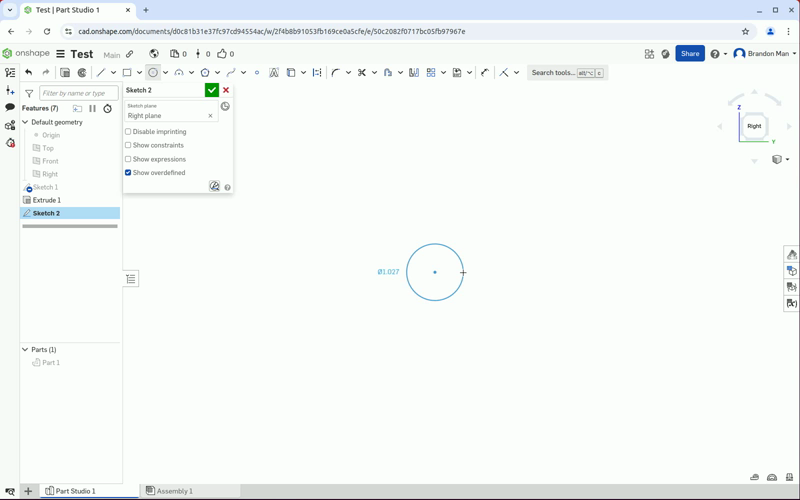
click(463, 272)
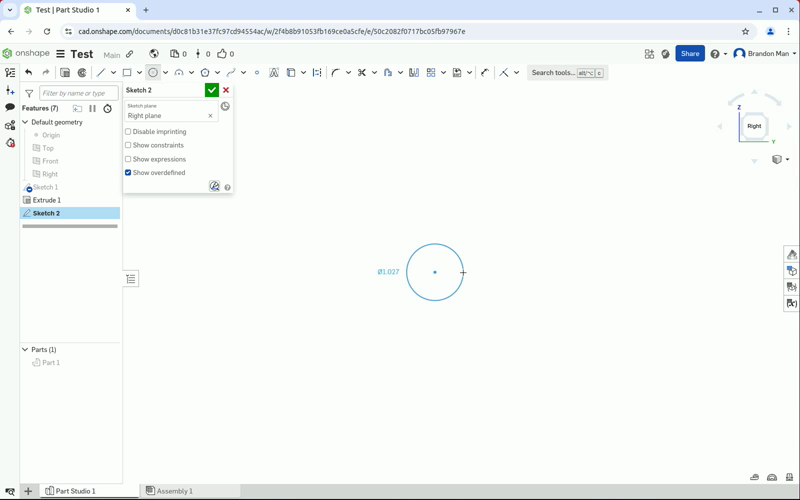
scroll(-6)
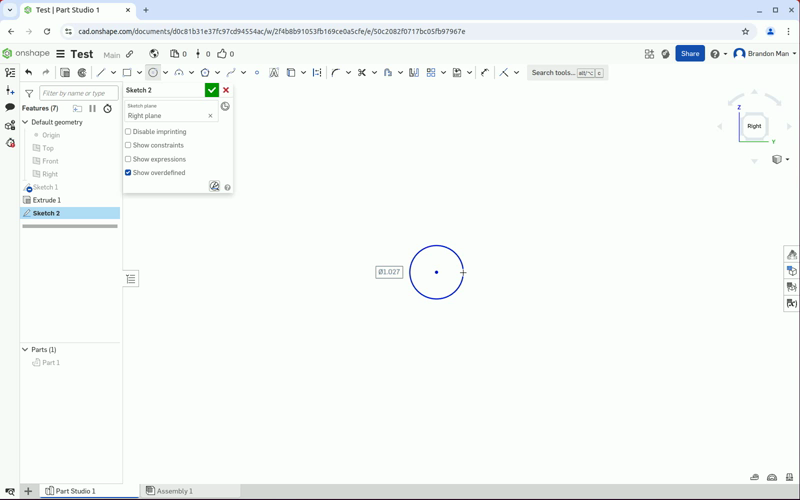
scroll(-6)
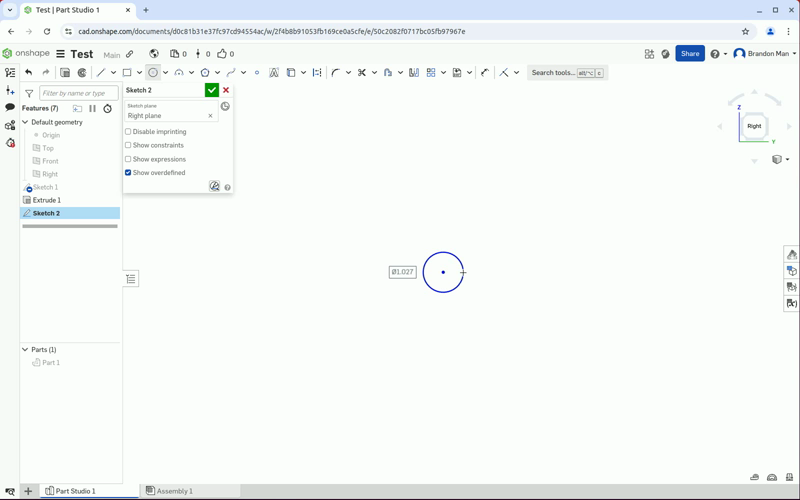
scroll(-6)
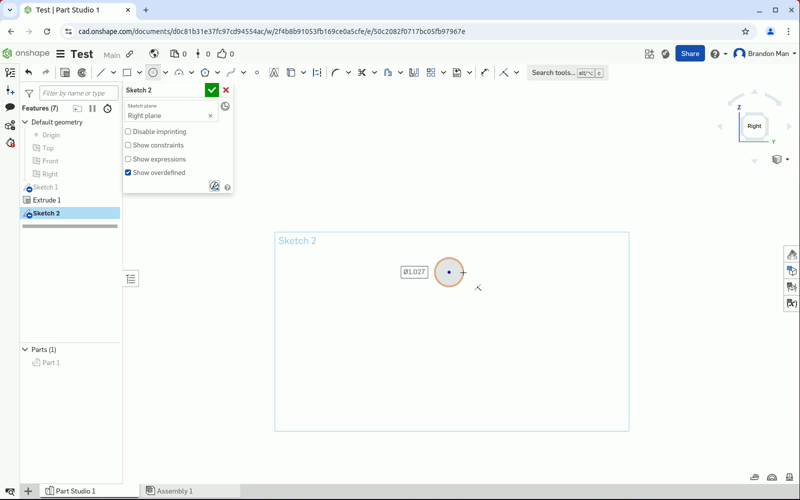
scroll(-6)
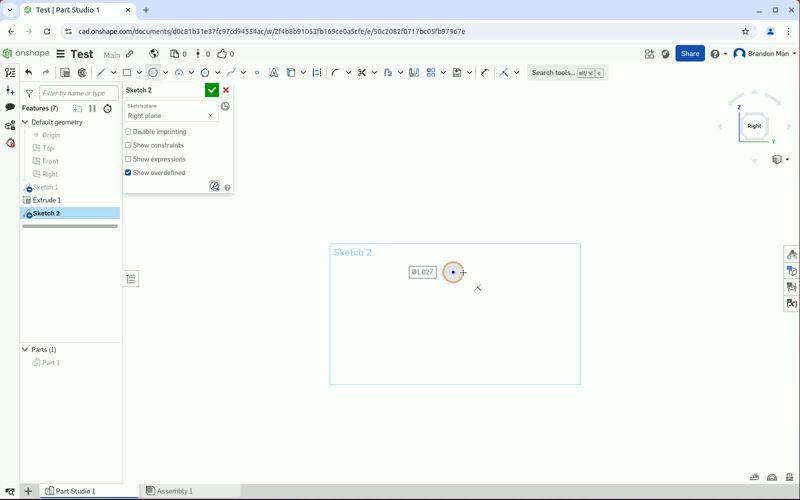
scroll(-6)
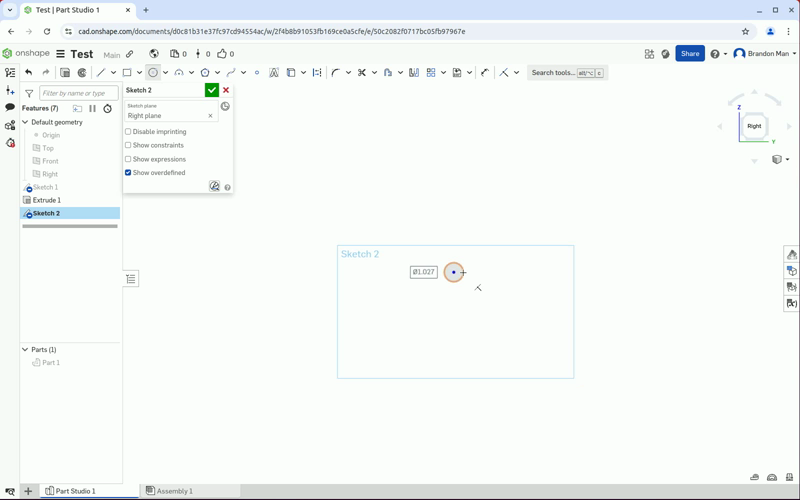
scroll(-6)
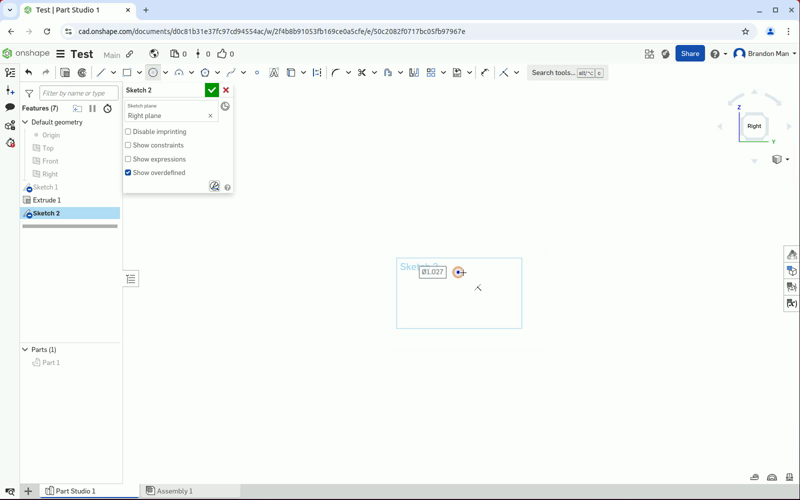
scroll(-6)
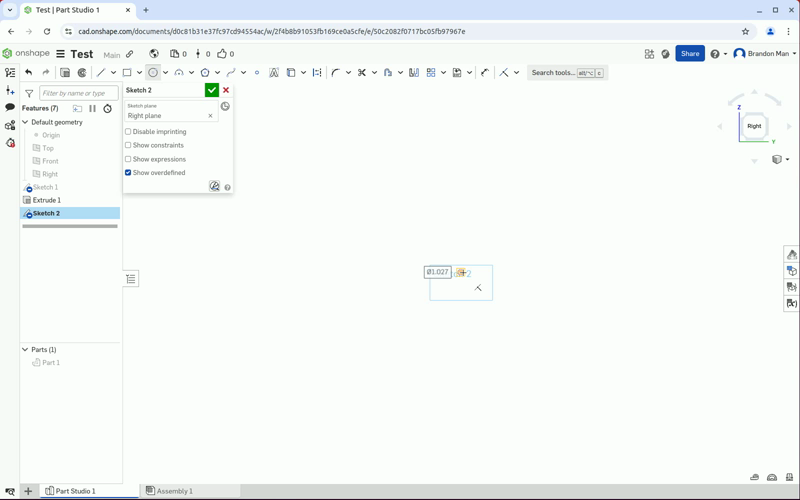
key(esc)
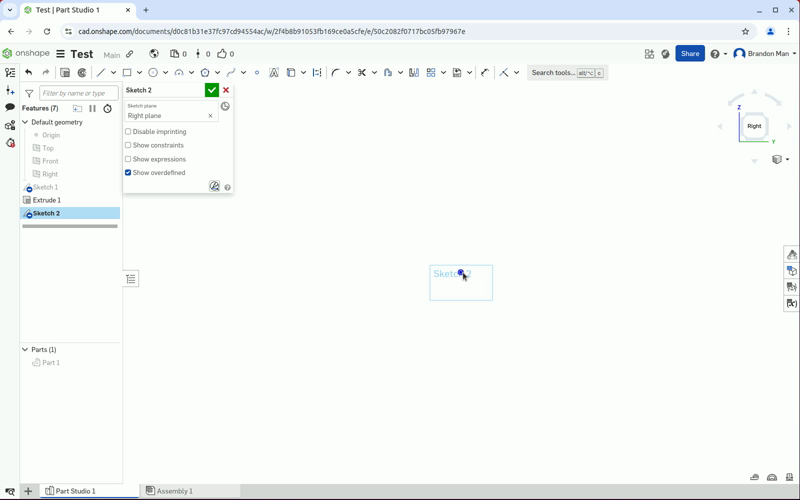
mouse_move(461, 271)
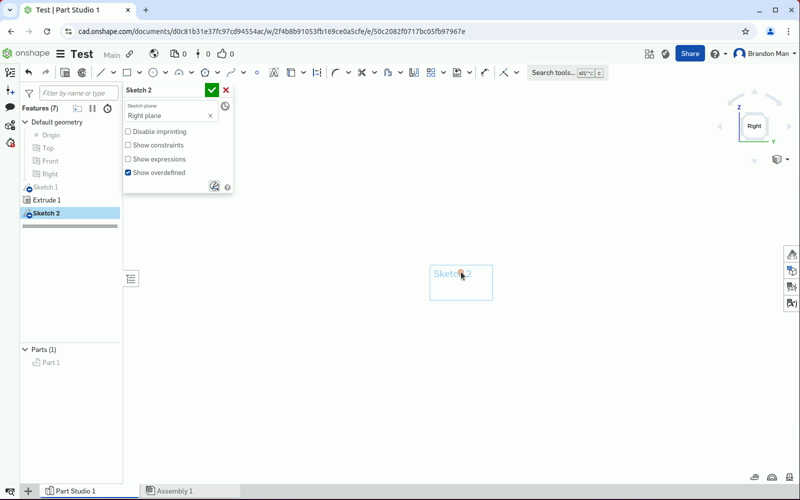
scroll(6)
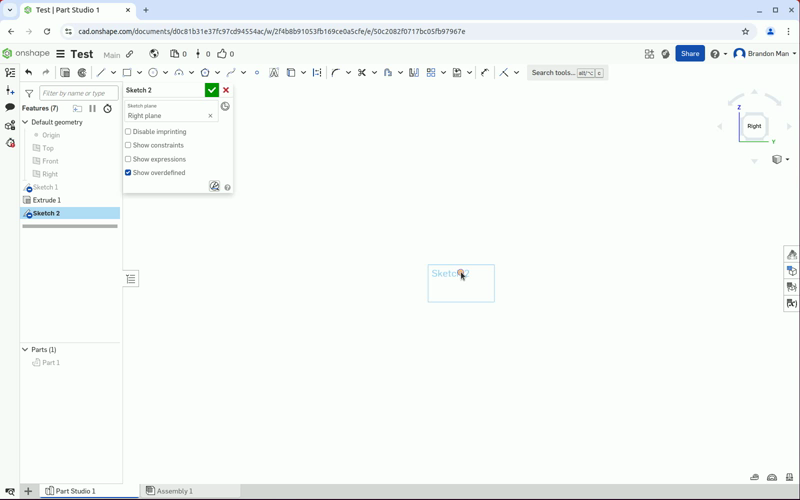
scroll(6)
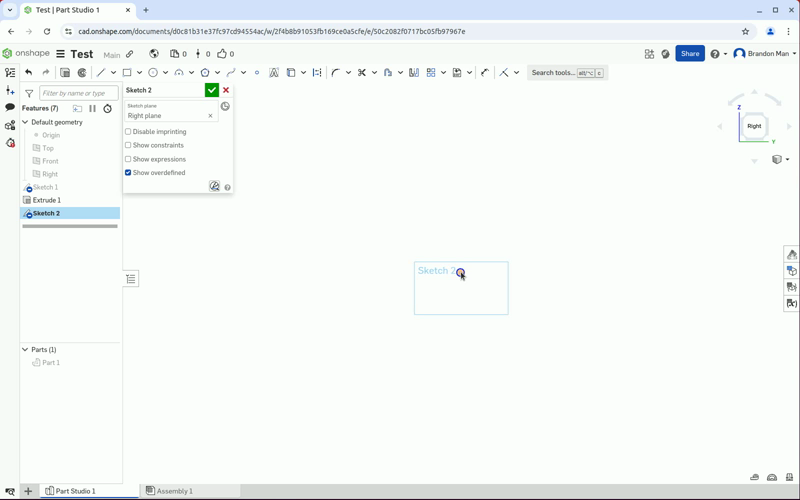
scroll(6)
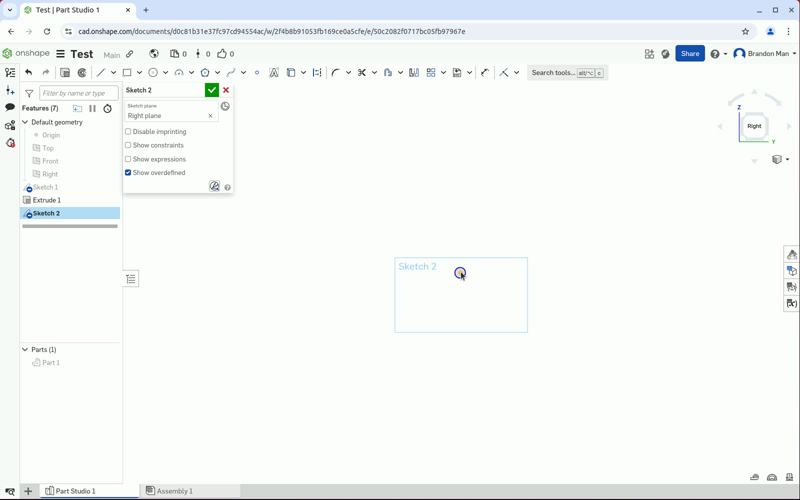
scroll(6)
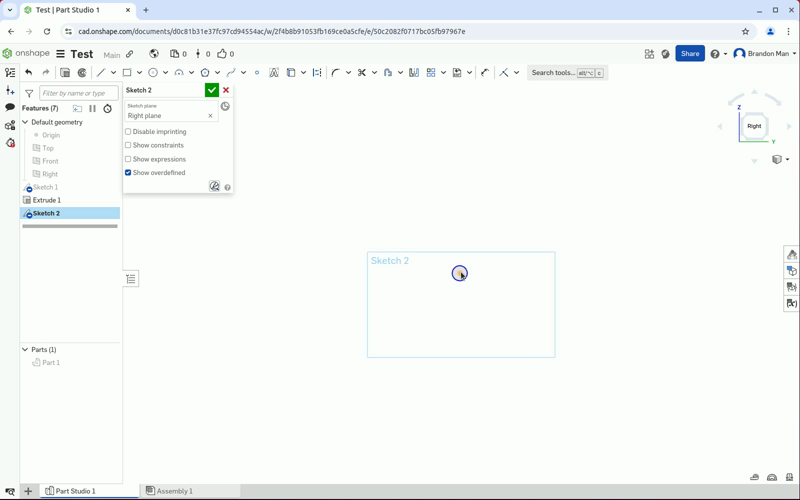
scroll(6)
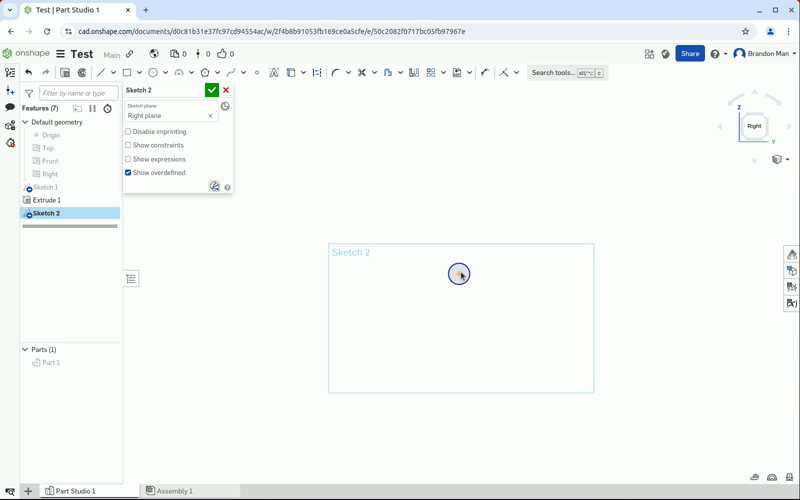
scroll(6)
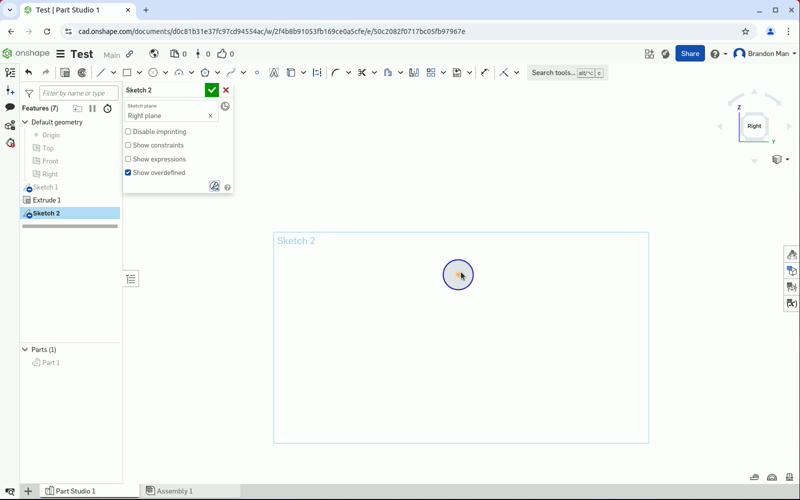
scroll(6)
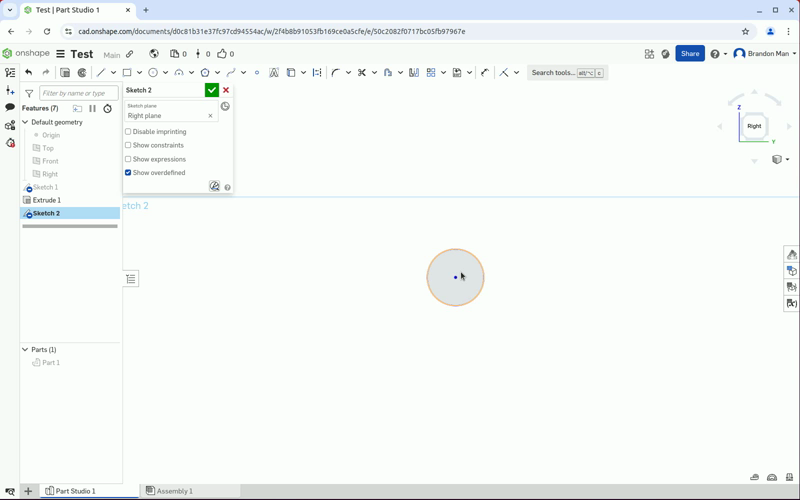
click(461, 271)
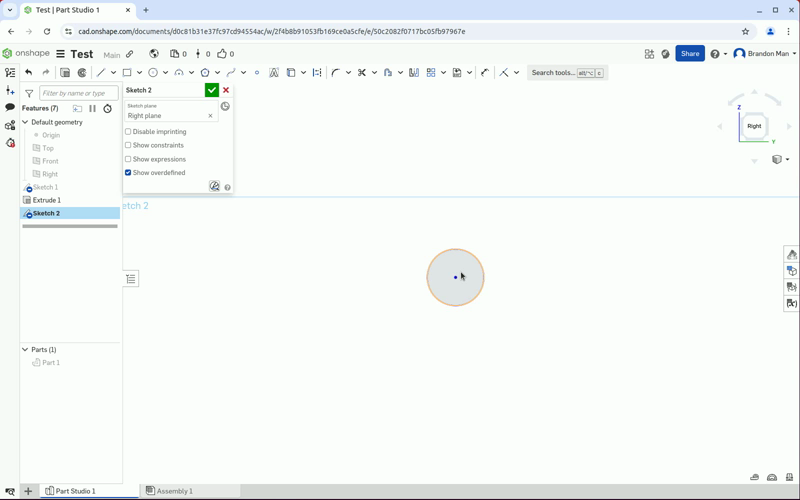
scroll(-6)
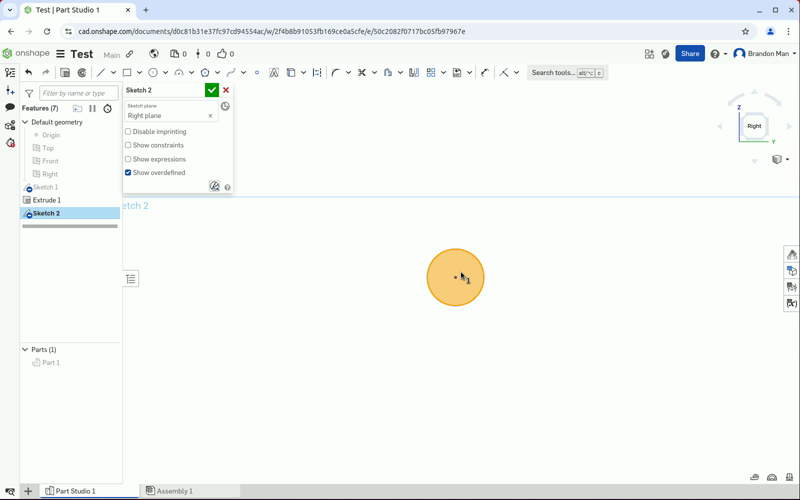
scroll(-6)
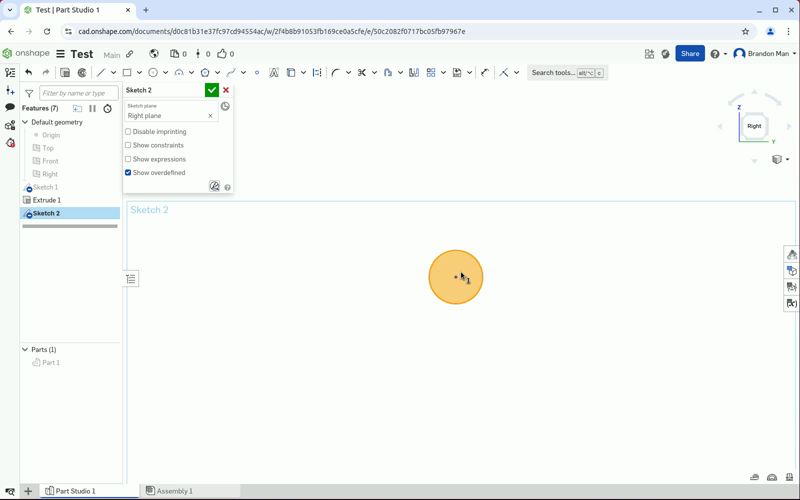
scroll(-6)
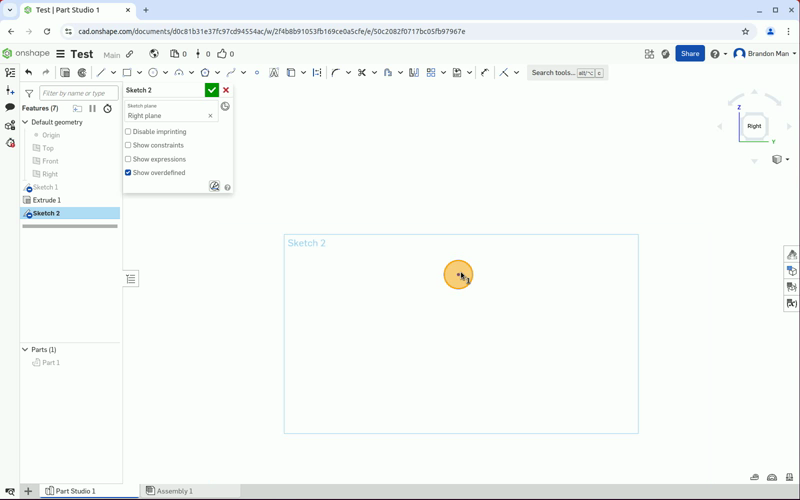
scroll(-6)
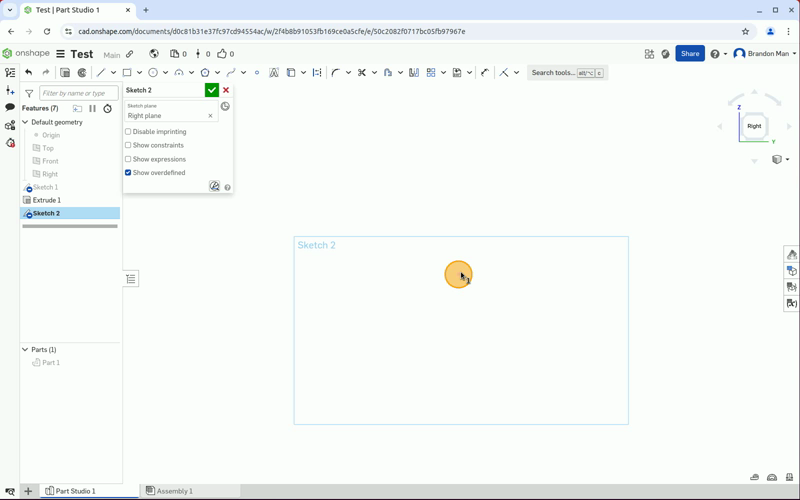
scroll(-6)
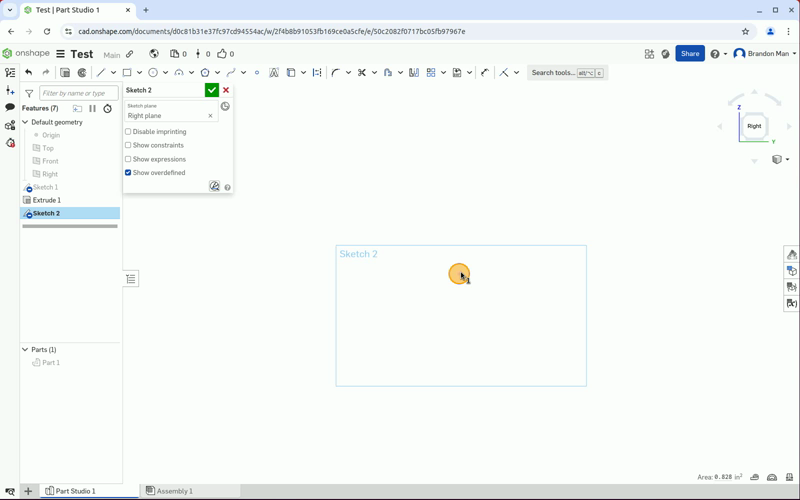
scroll(-6)
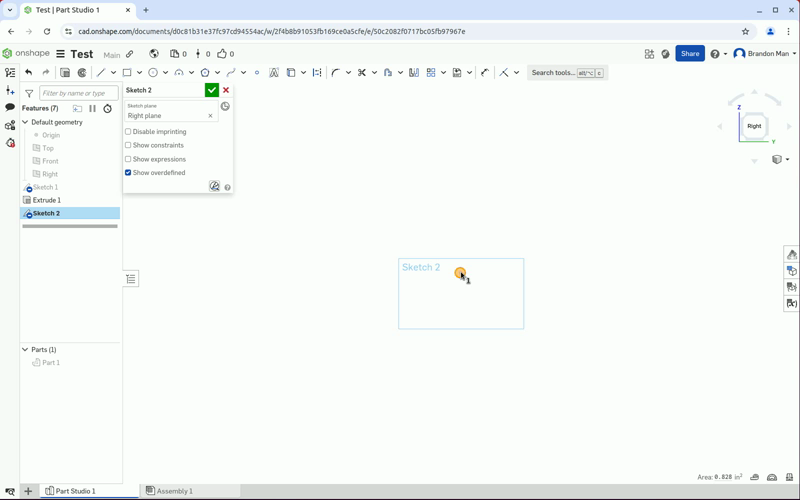
scroll(-6)
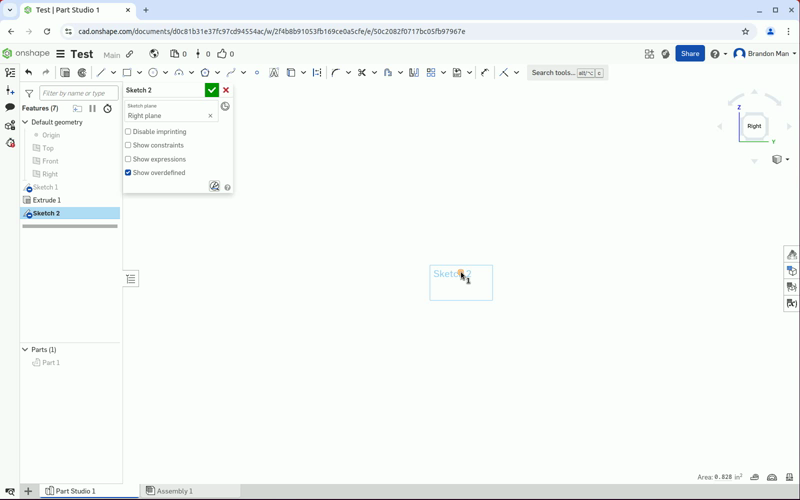
mouse_move(73, 352)
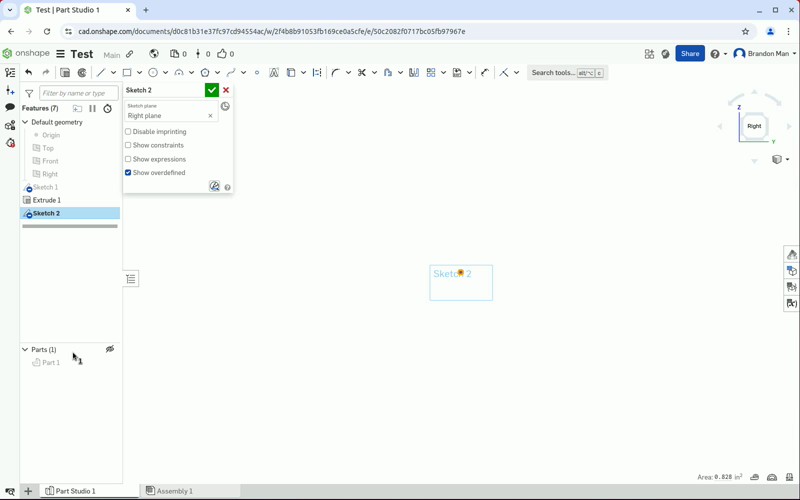
key(shift+y)
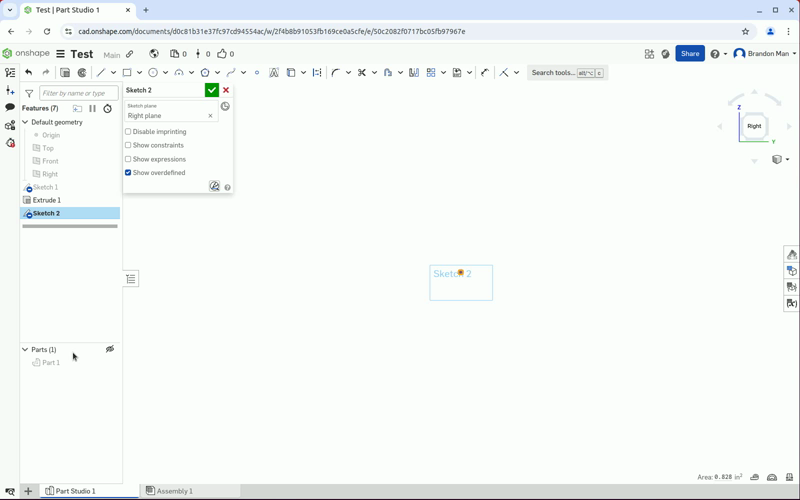
key(shift+e)
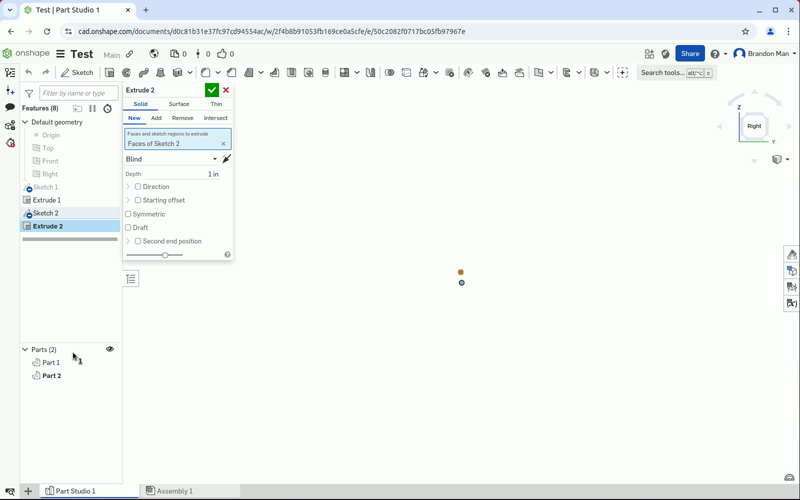
mouse_move(143, 106)
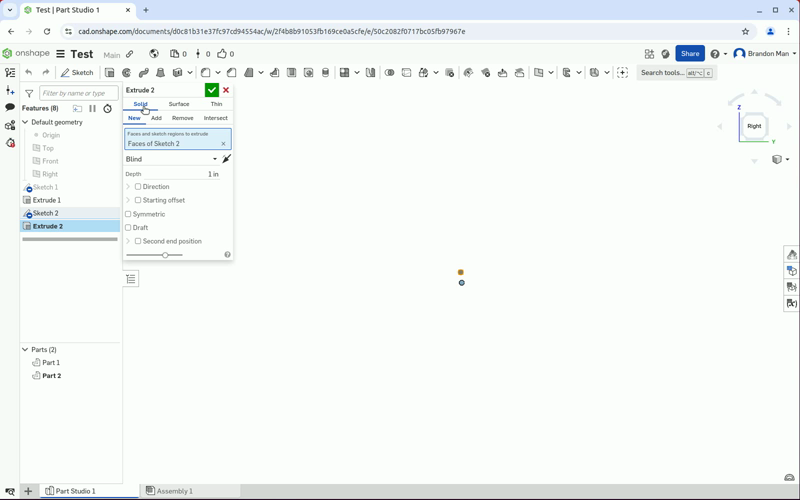
click(143, 106)
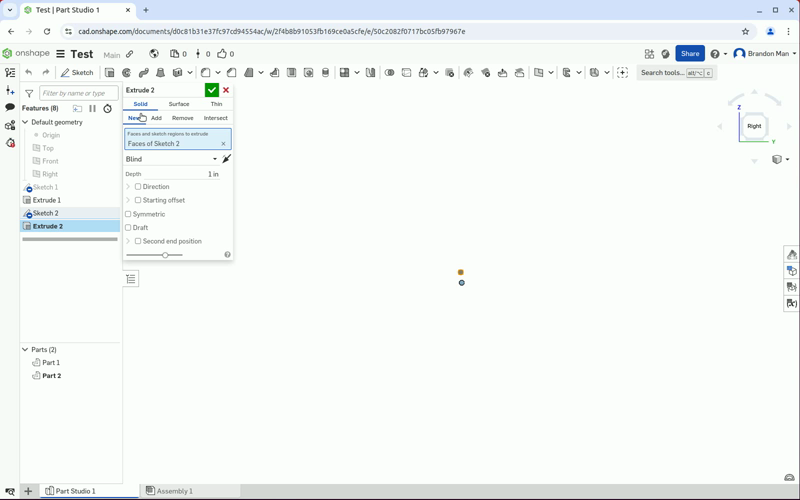
mouse_move(137, 120)
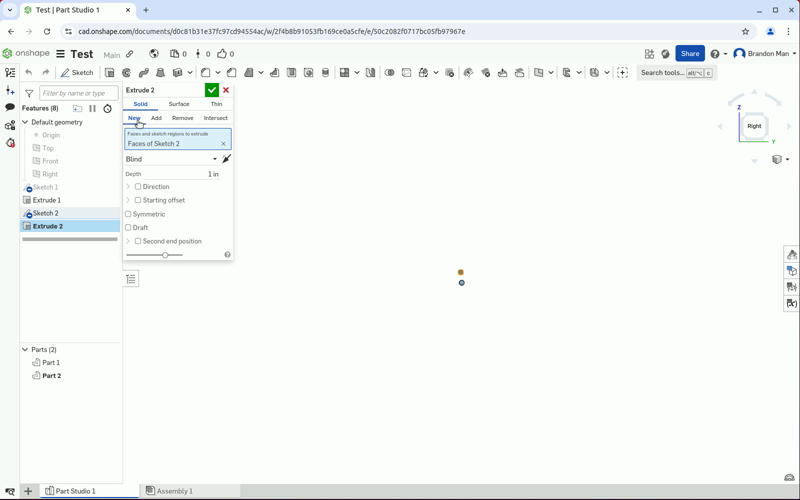
click(137, 120)
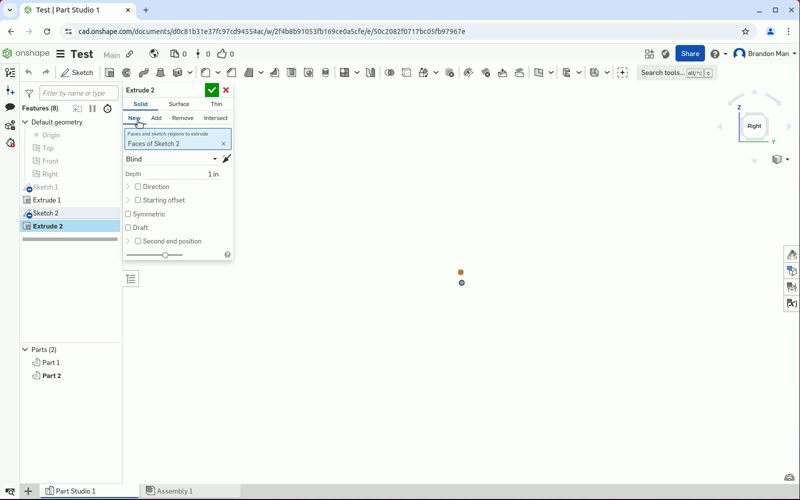
key(tab, 4)
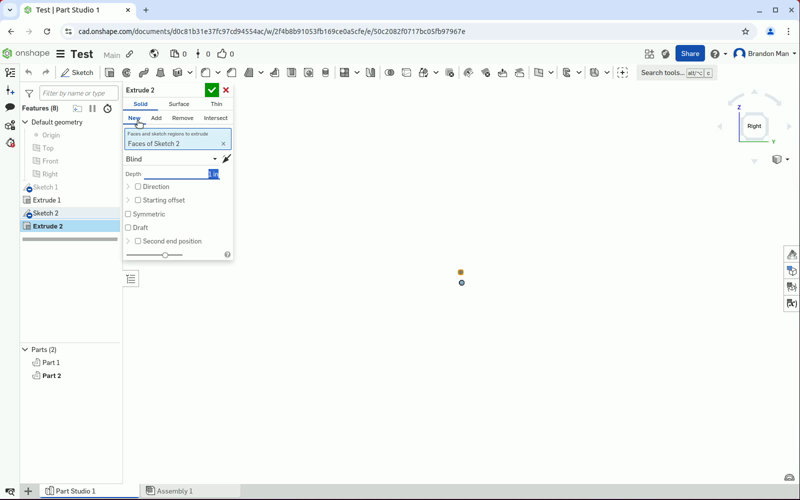
text(23.108)
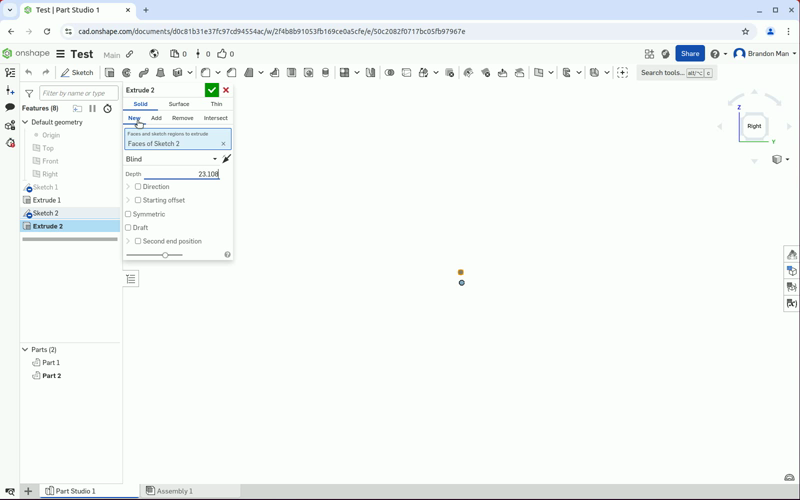
key(enter)
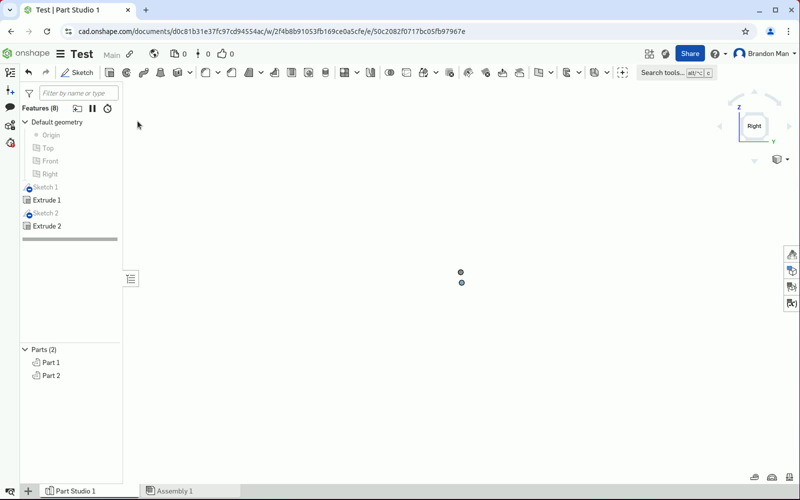
key(shift+h)
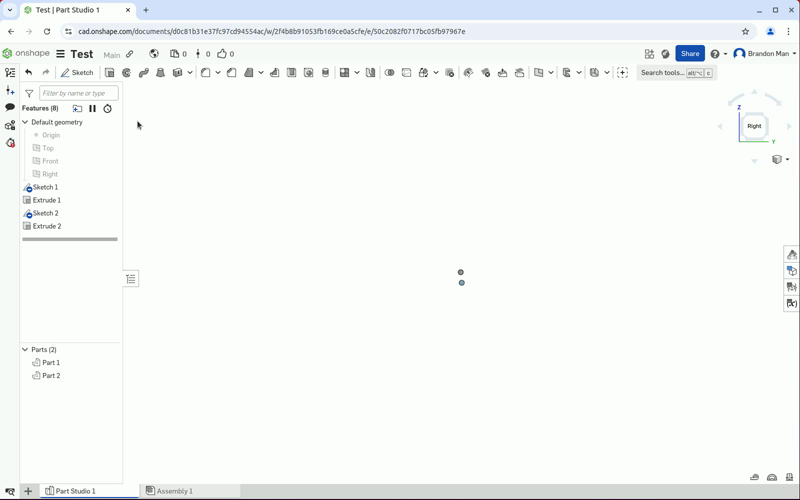
key(shift+h)
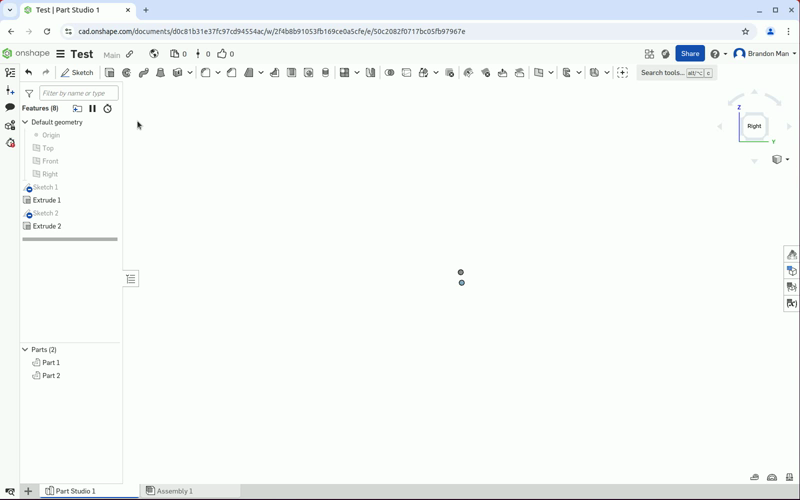
mouse_move(73, 189)
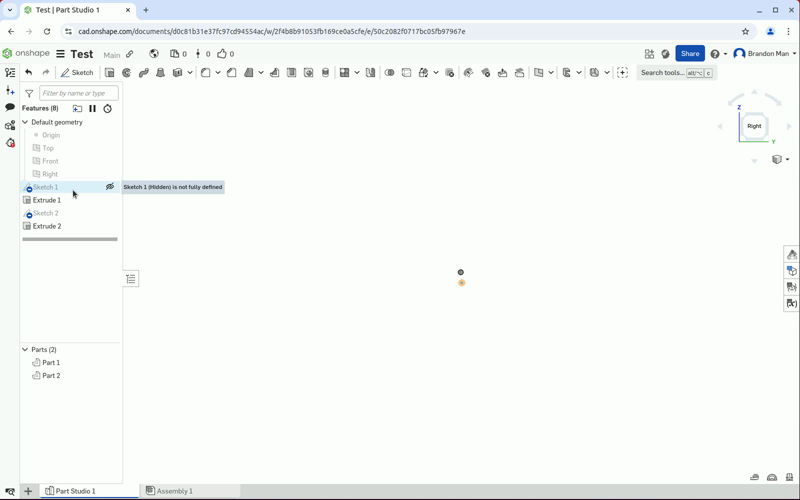
click(73, 189)
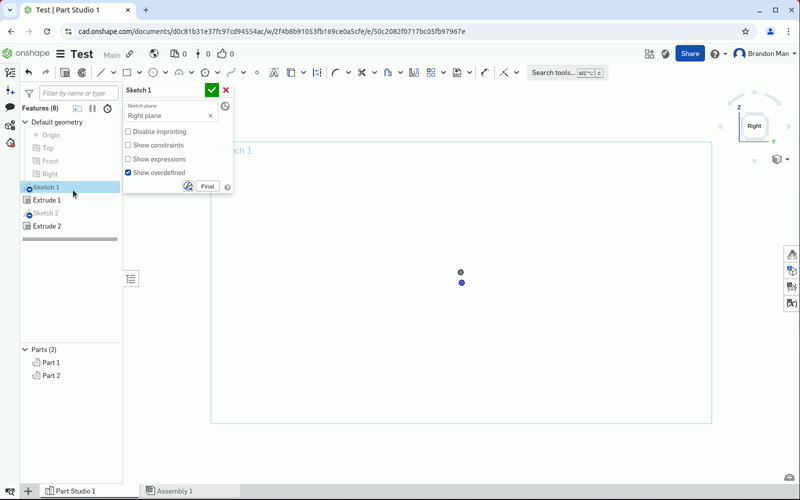
mouse_move(229, 92)
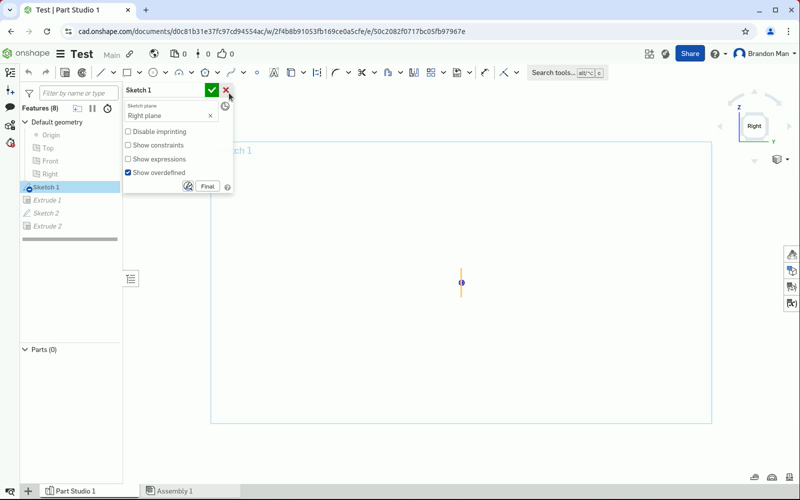
click(229, 92)
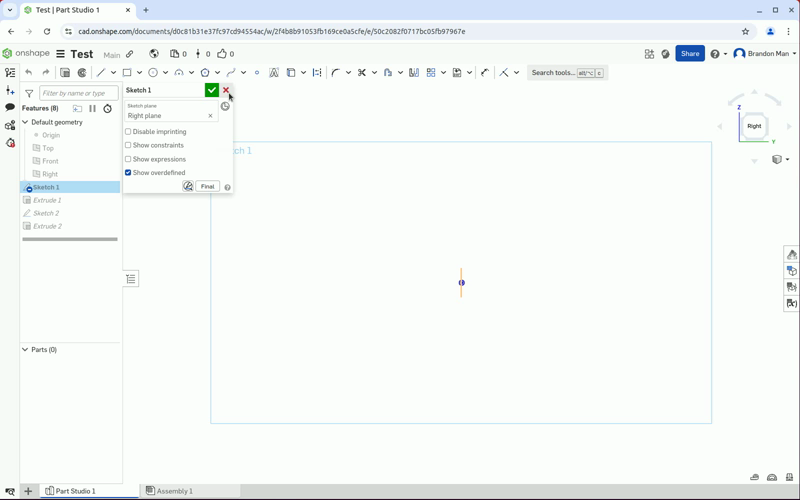
key(shift+s)
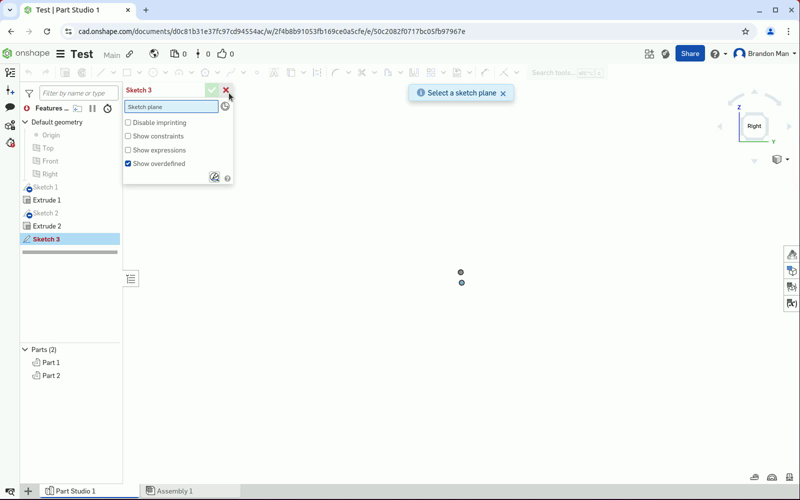
mouse_move(73, 176)
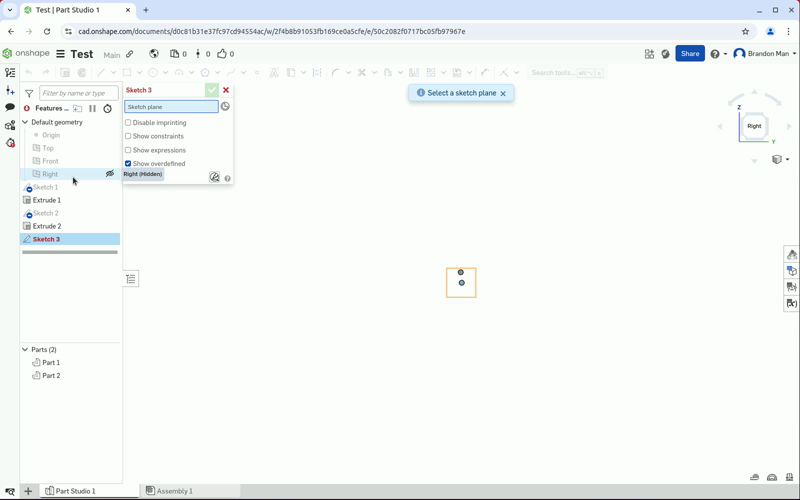
click(73, 176)
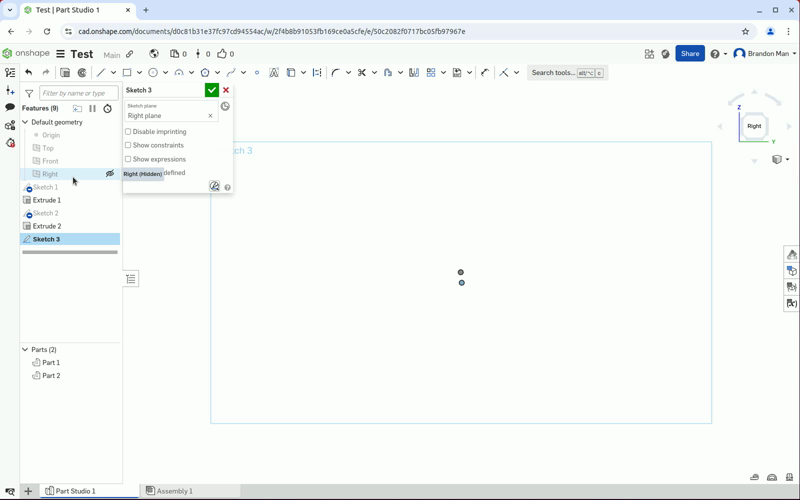
mouse_move(73, 352)
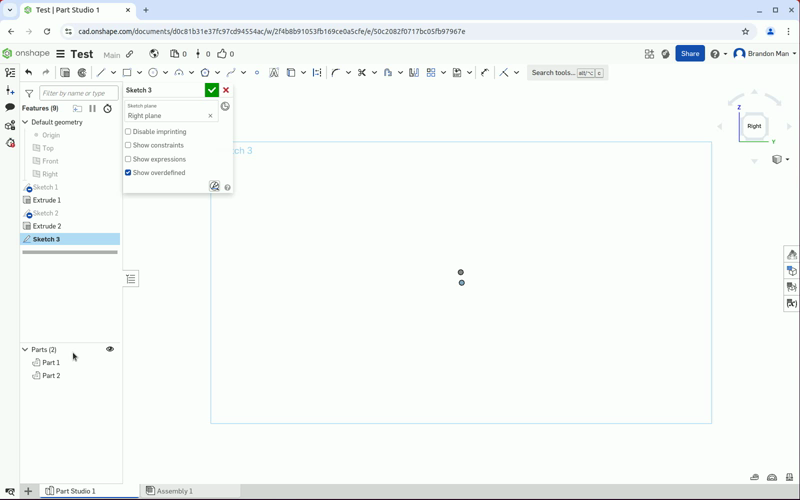
key(y)
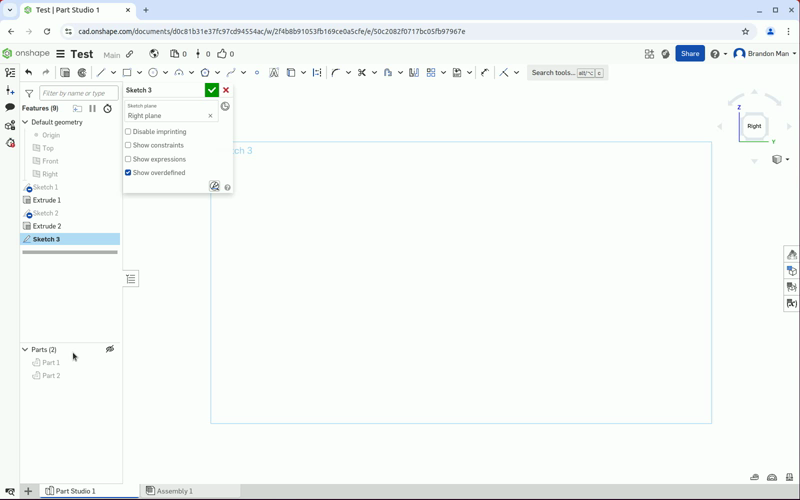
key(c)
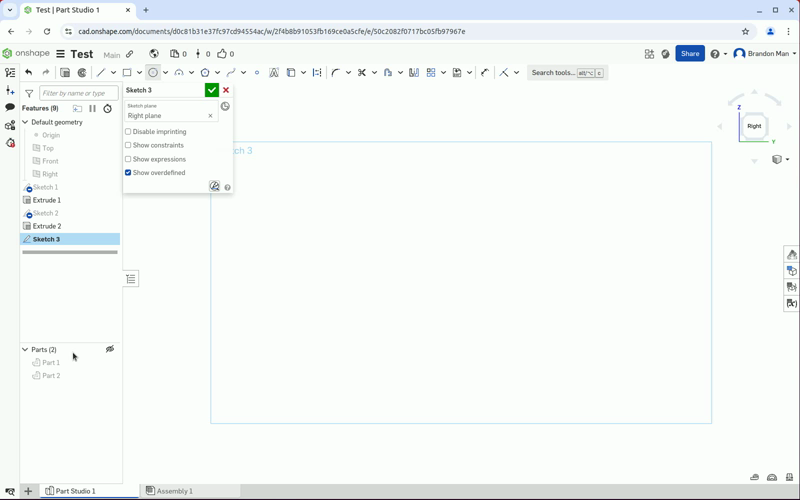
key_down(shift)
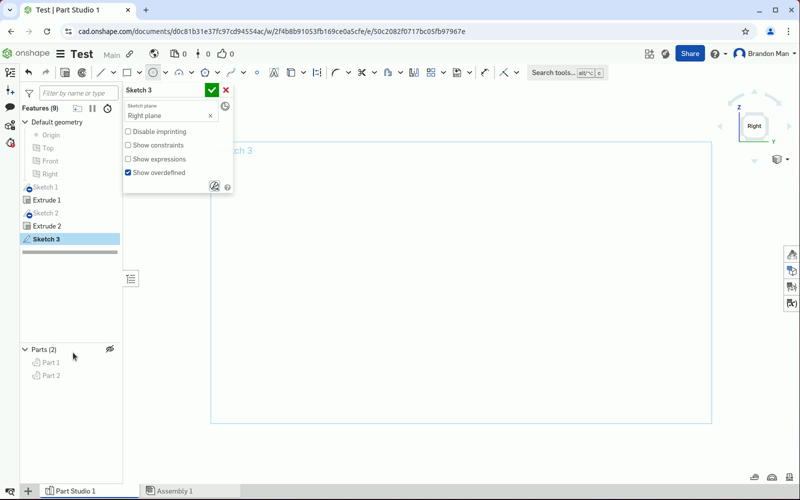
mouse_move(460, 291)
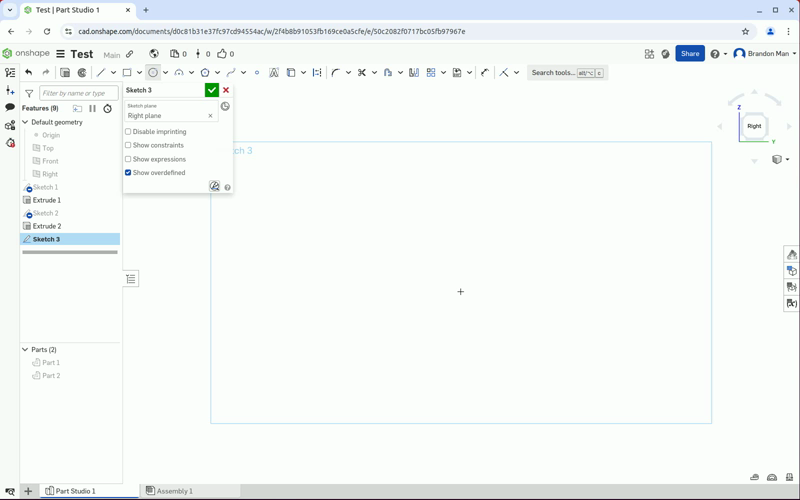
click(460, 291)
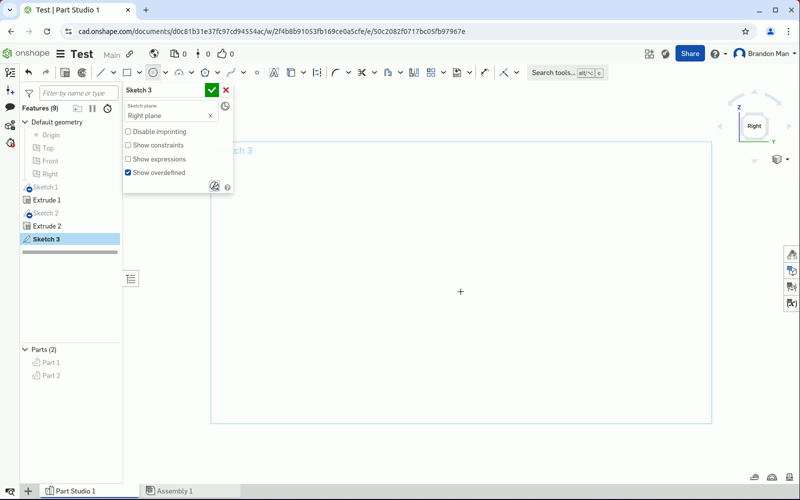
key_up(shift)
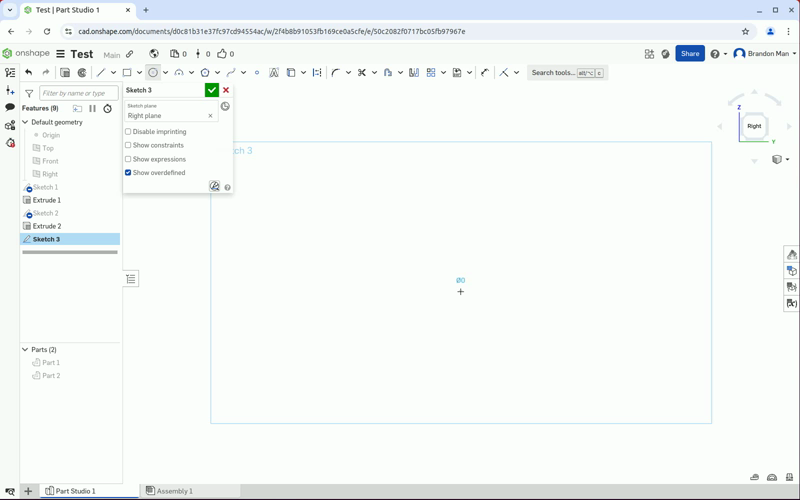
mouse_move(461, 291)
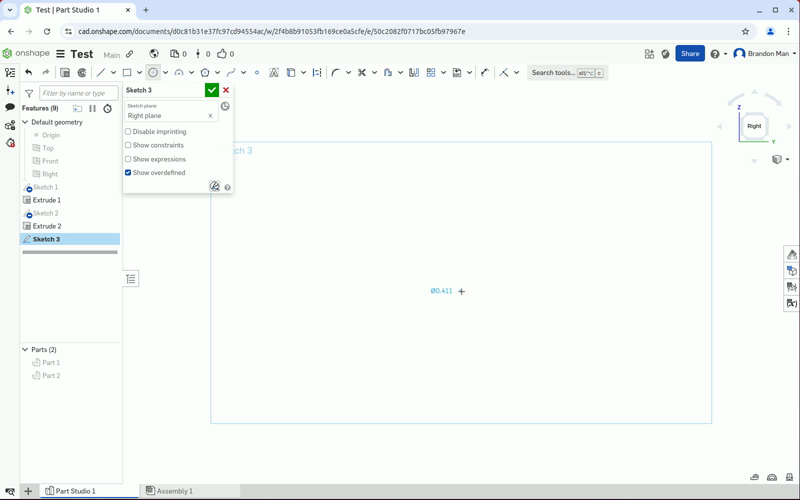
scroll(6)
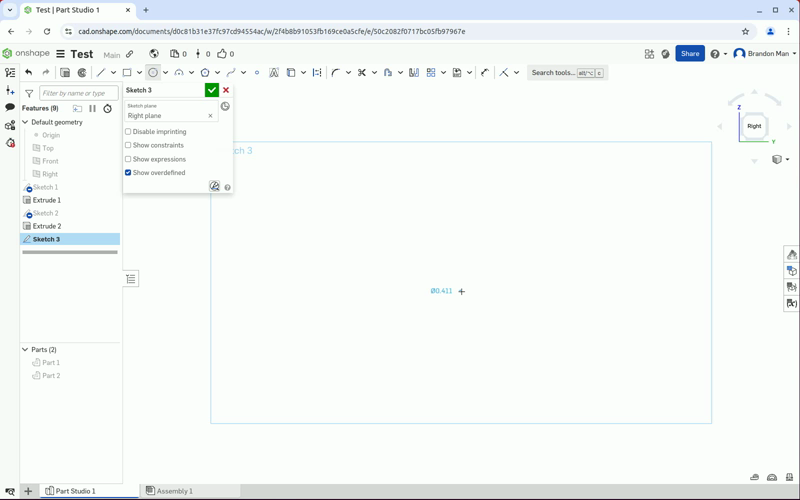
scroll(6)
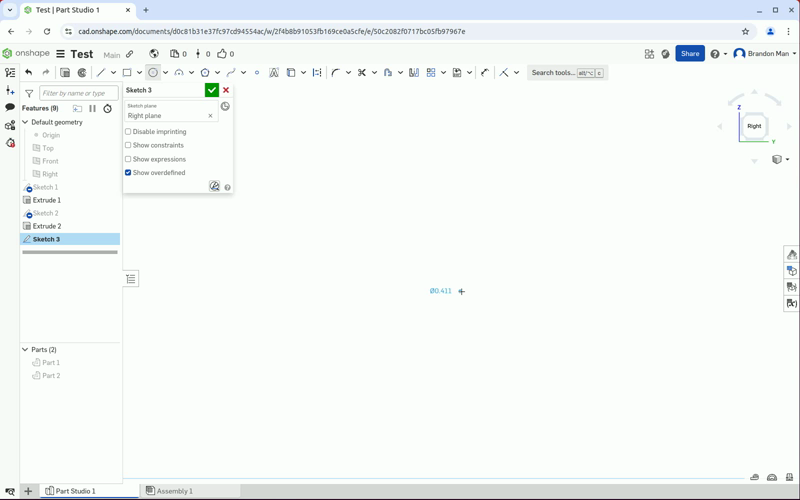
scroll(6)
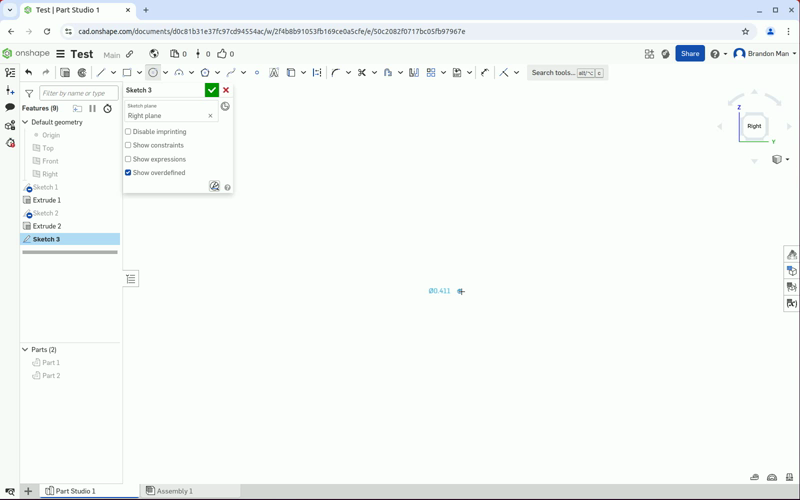
scroll(6)
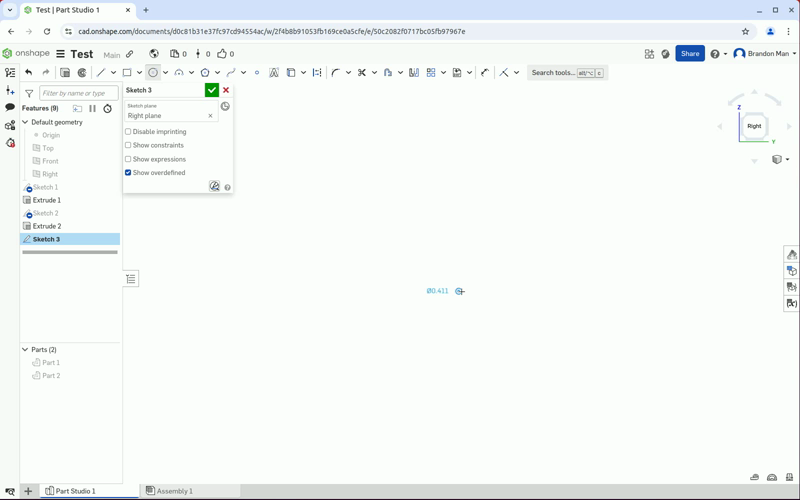
scroll(6)
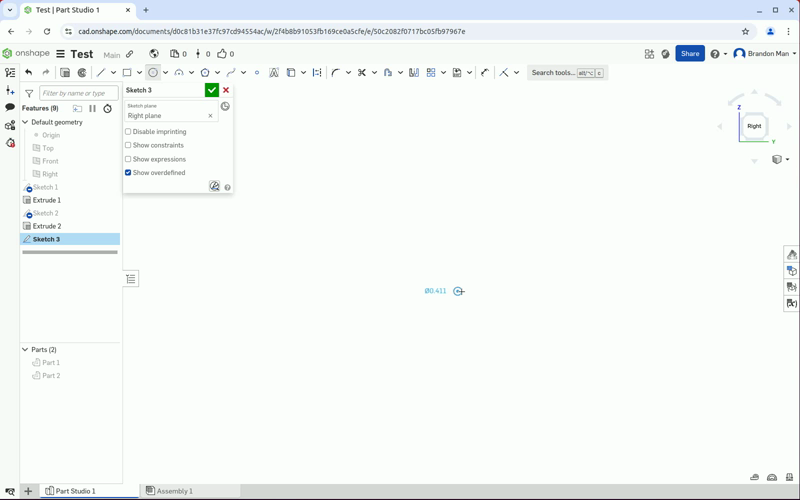
scroll(6)
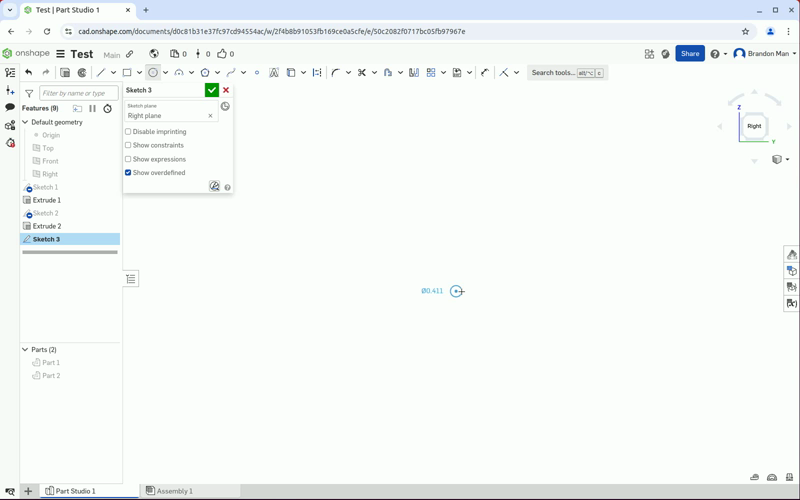
scroll(6)
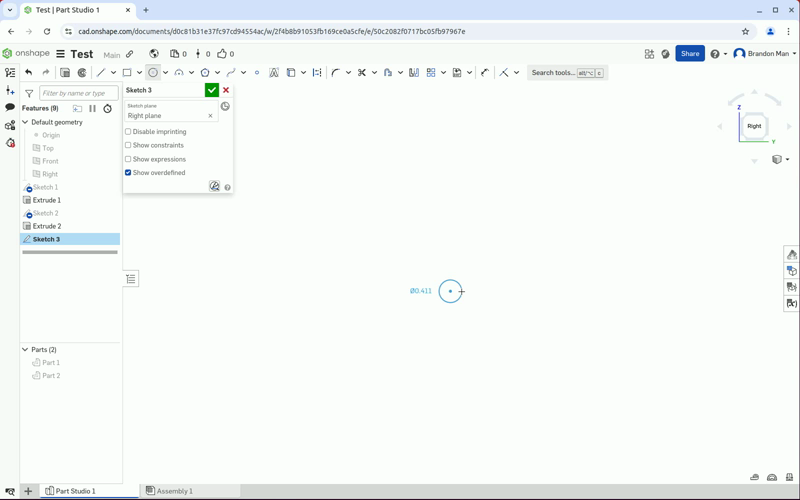
click(461, 291)
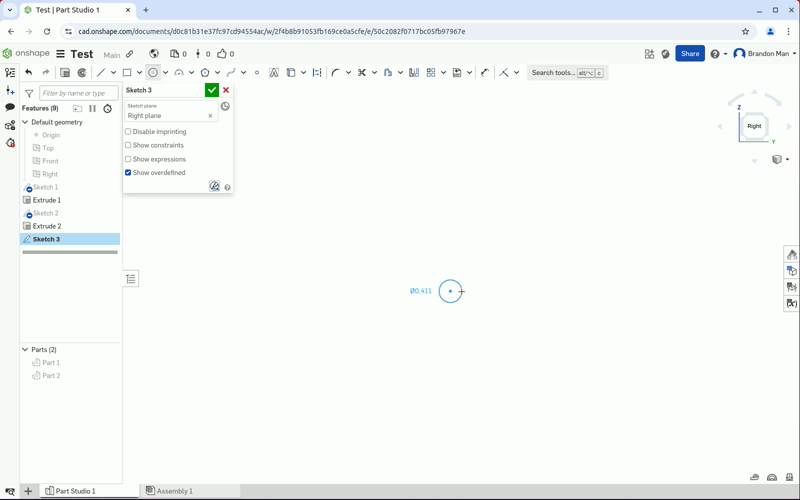
scroll(-6)
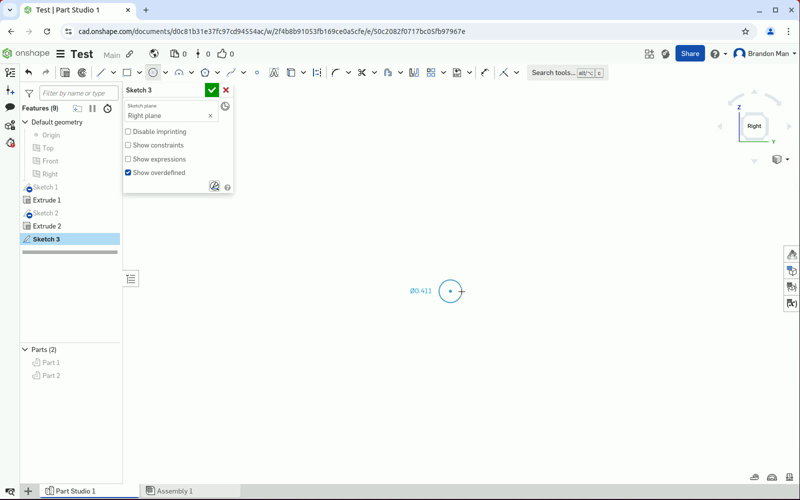
scroll(-6)
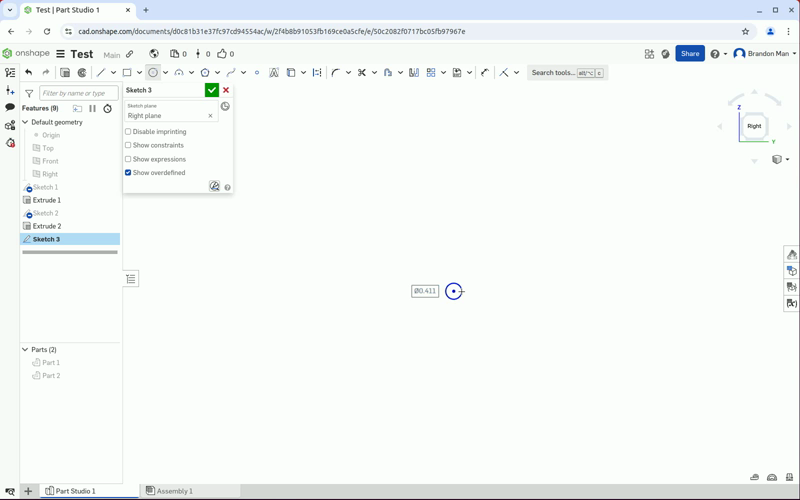
scroll(-6)
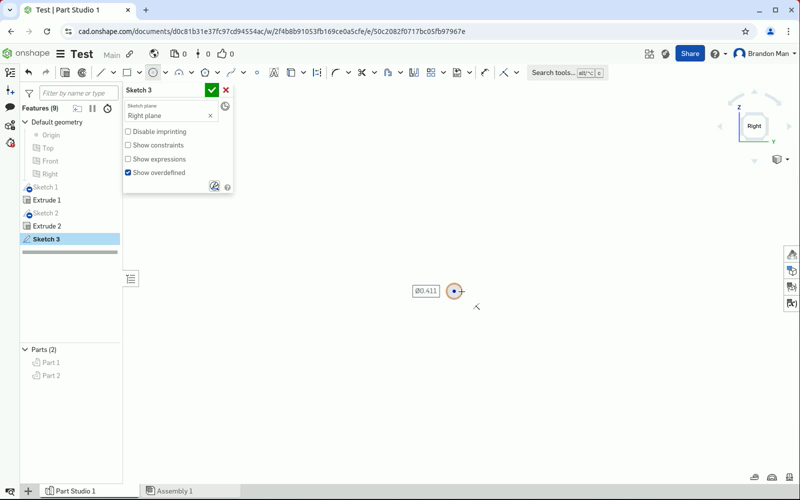
scroll(-6)
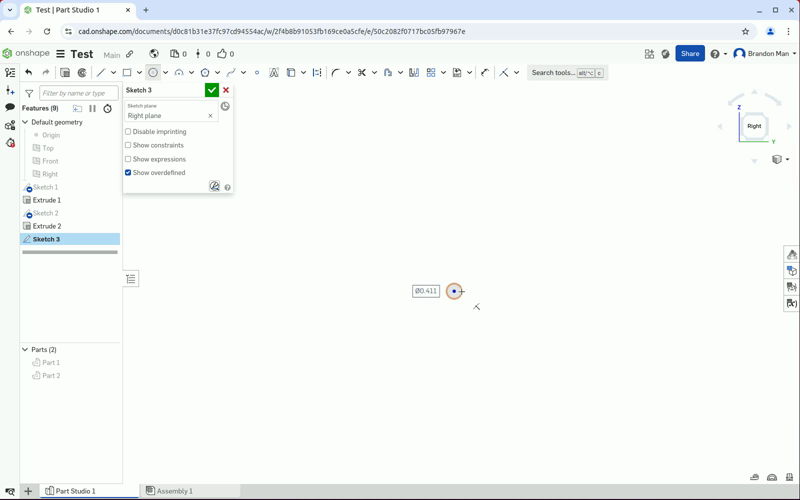
scroll(-6)
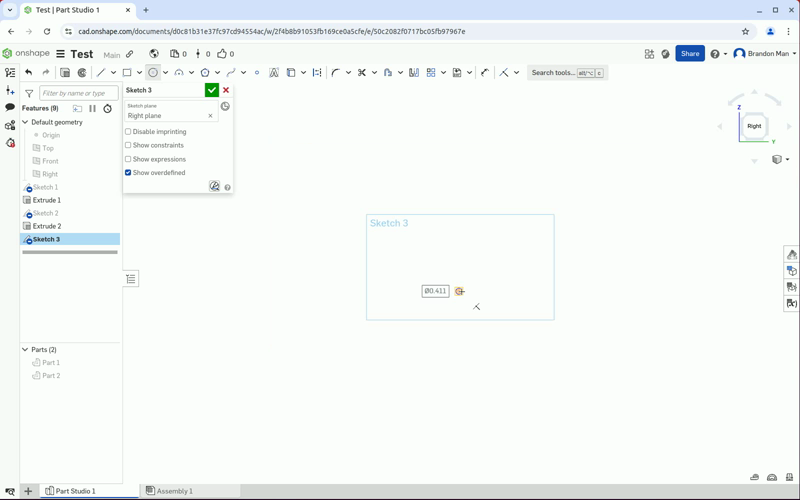
scroll(-6)
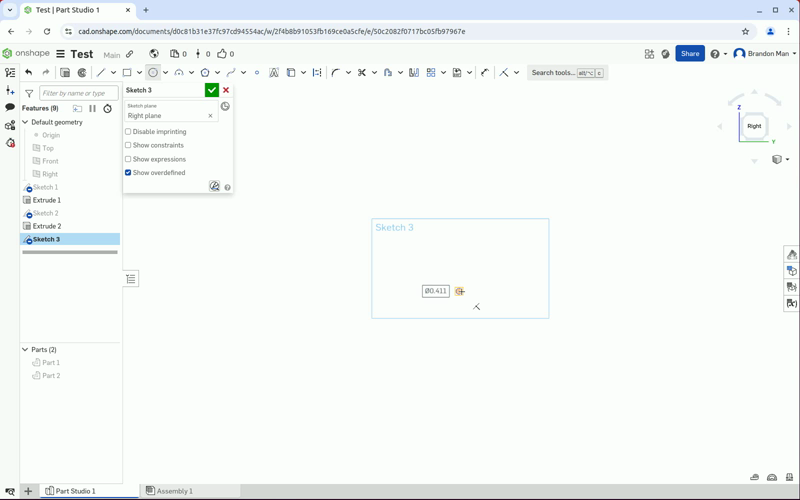
scroll(-6)
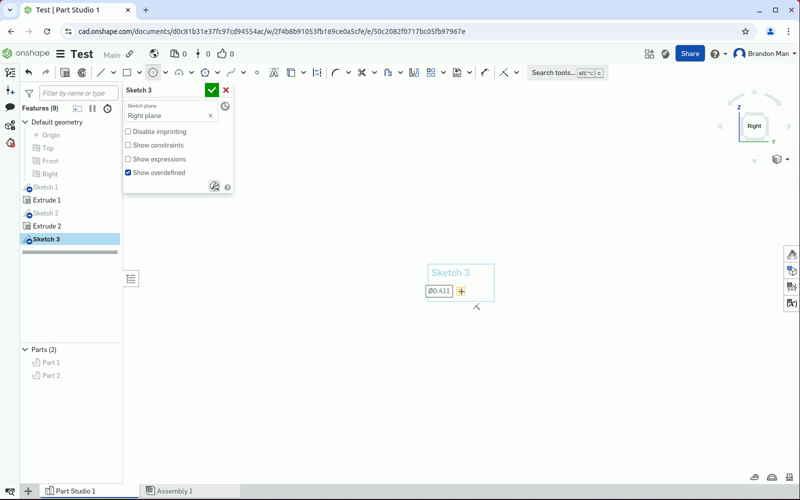
key(esc)
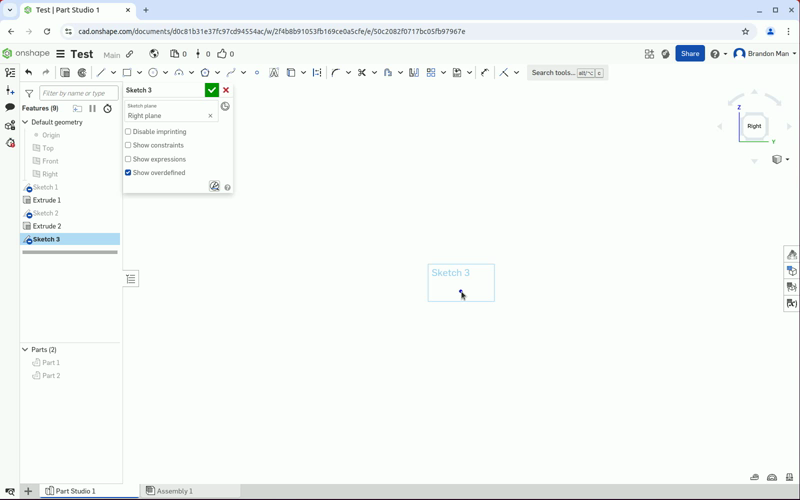
mouse_move(459, 291)
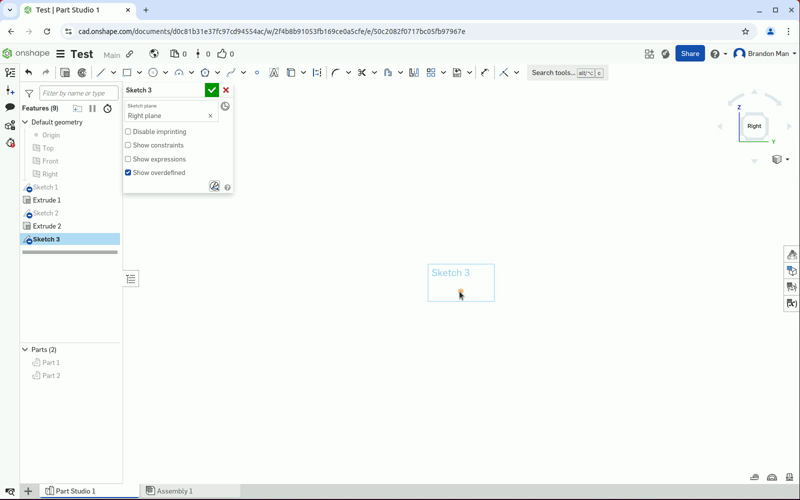
scroll(6)
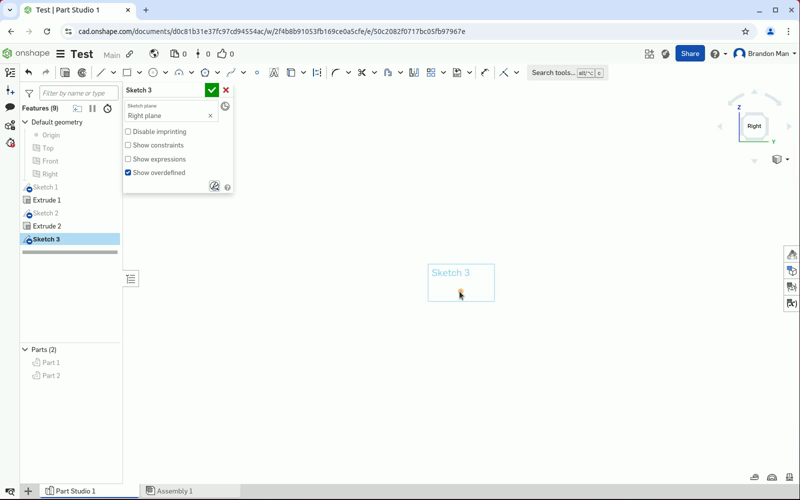
scroll(6)
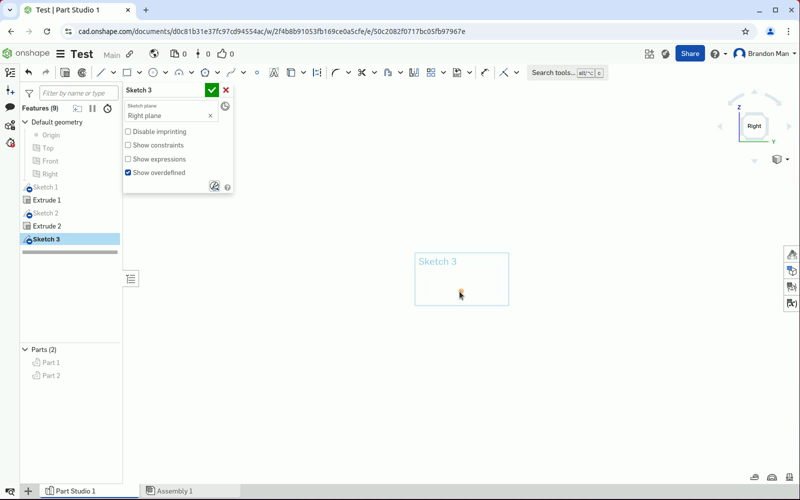
scroll(6)
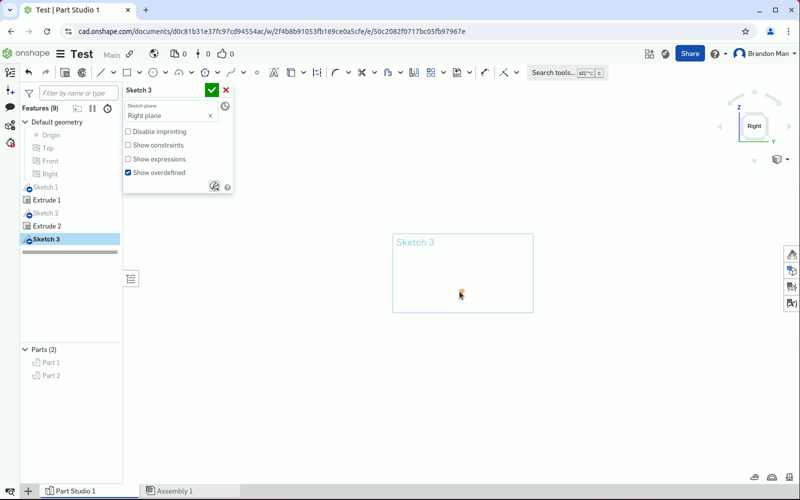
scroll(6)
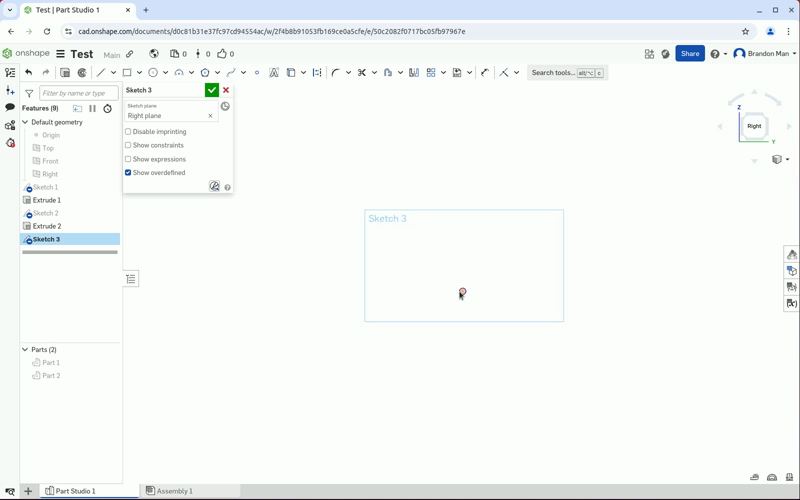
scroll(6)
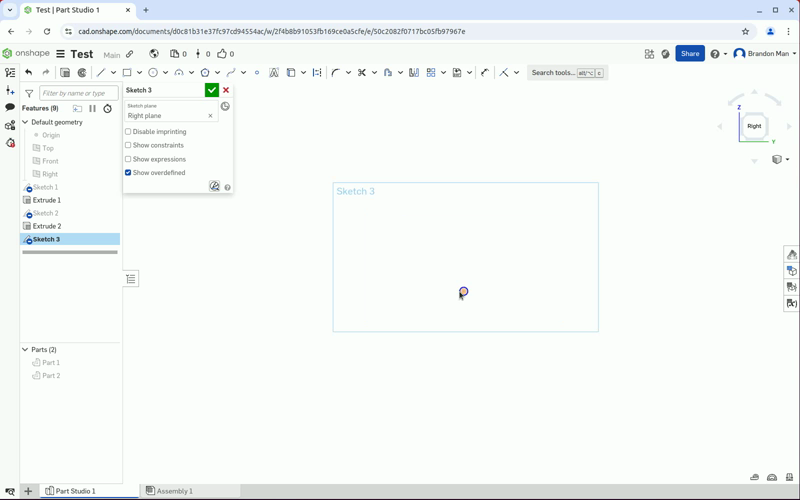
scroll(6)
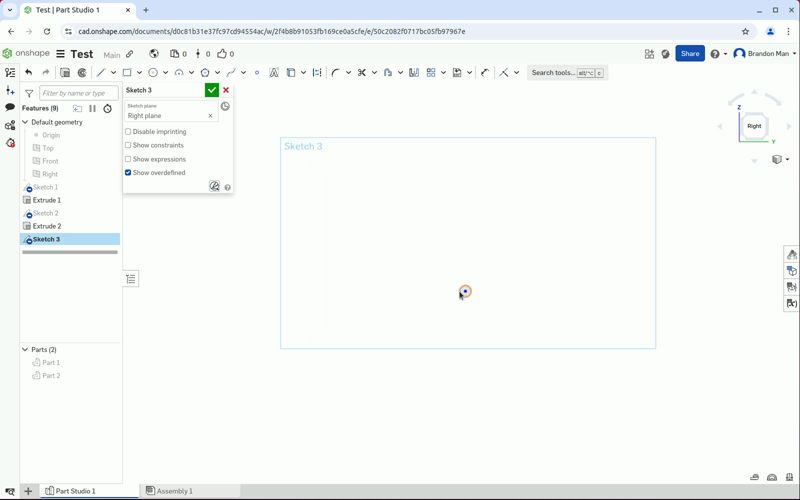
scroll(6)
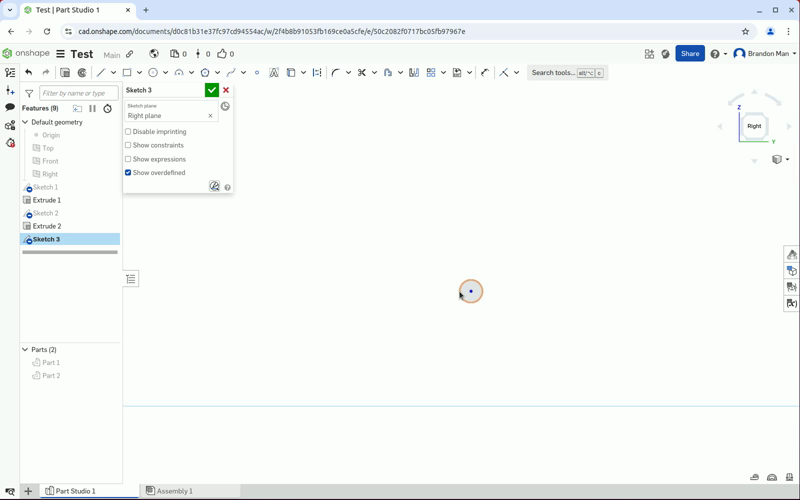
click(459, 291)
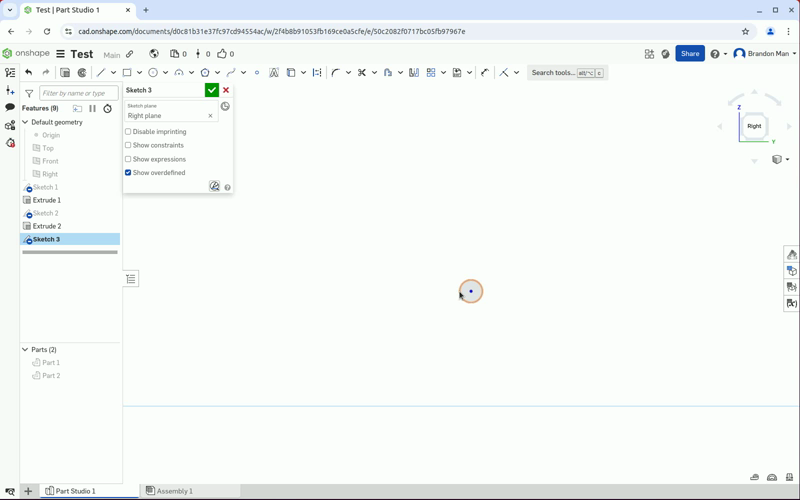
scroll(-6)
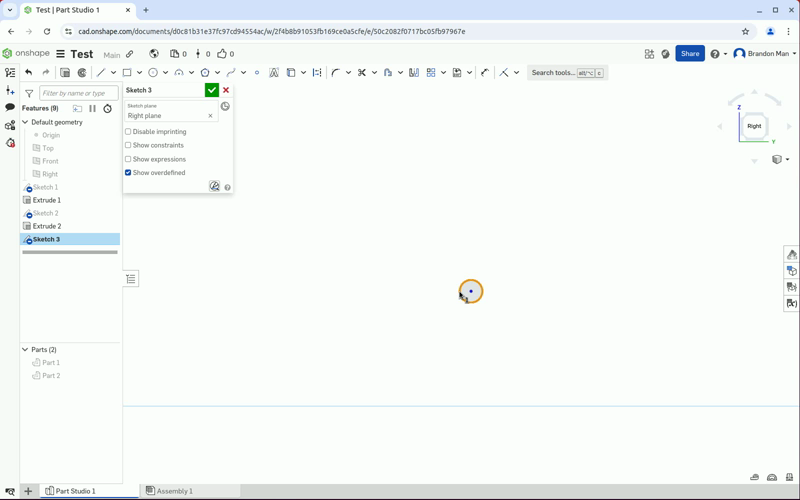
scroll(-6)
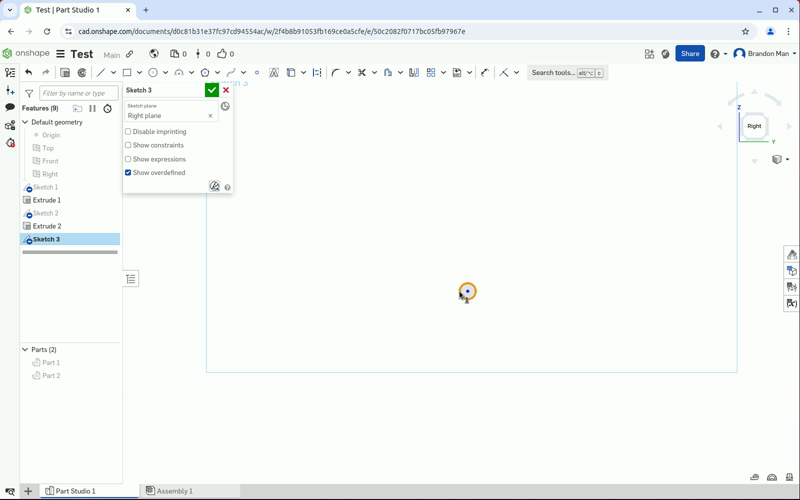
scroll(-6)
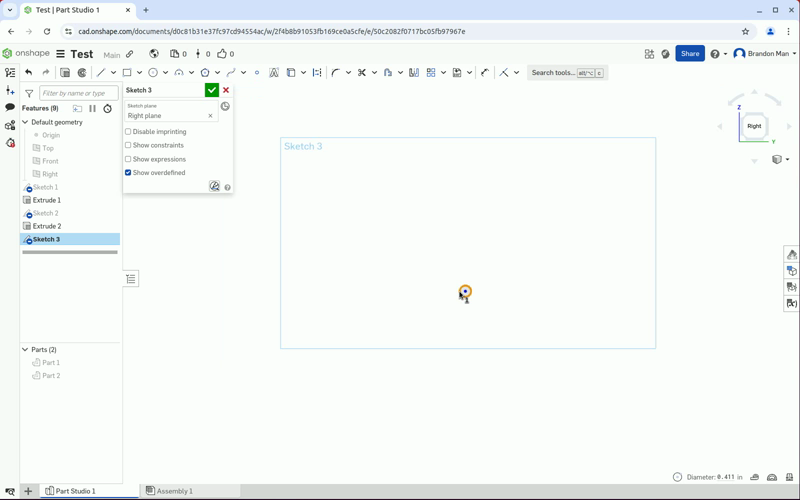
scroll(-6)
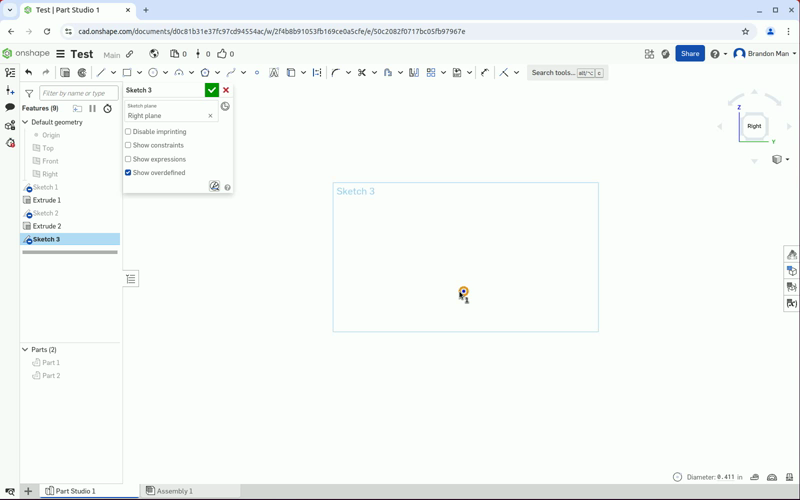
scroll(-6)
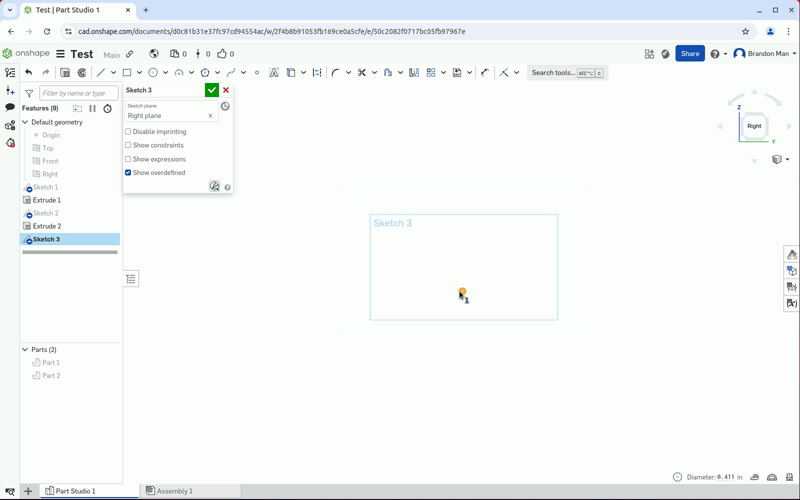
scroll(-6)
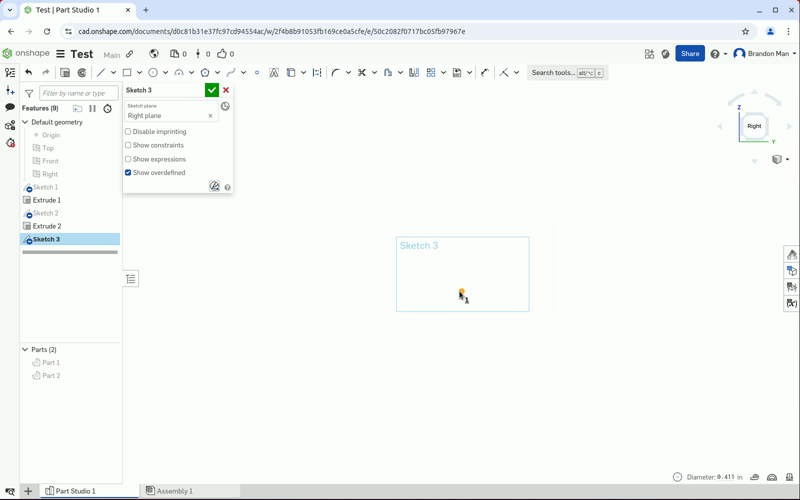
scroll(-6)
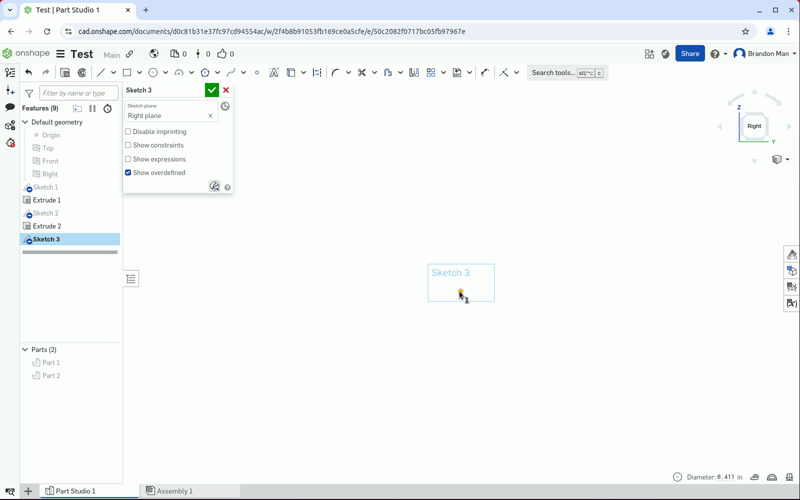
mouse_move(73, 352)
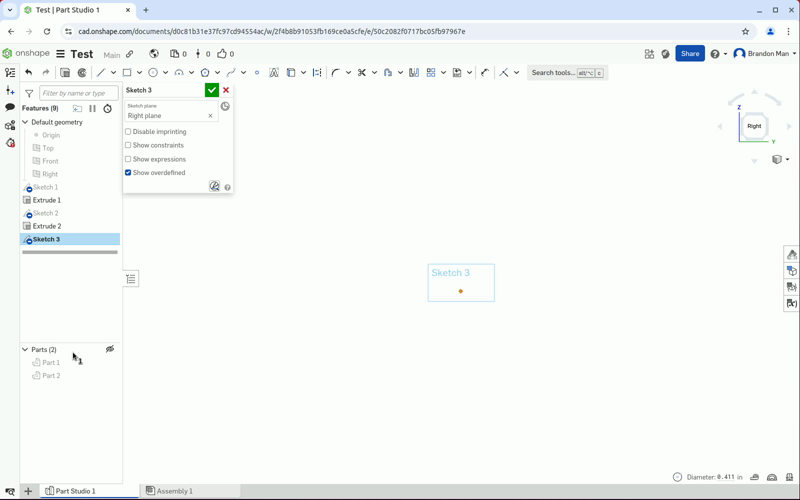
key(shift+y)
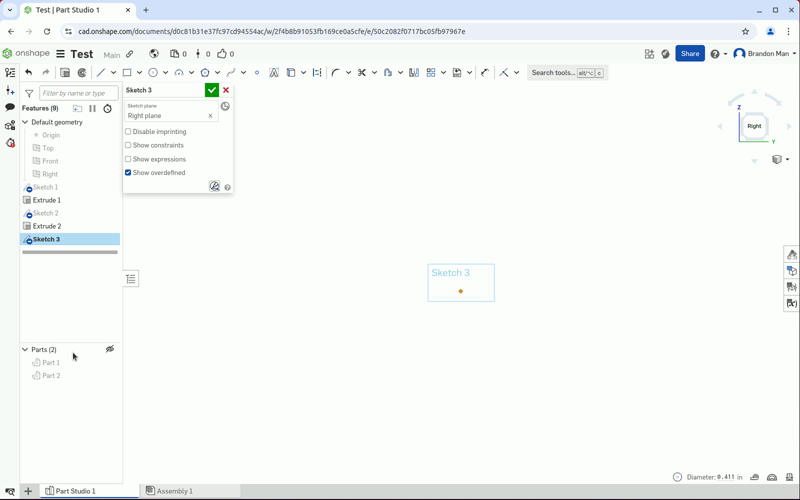
key(shift+e)
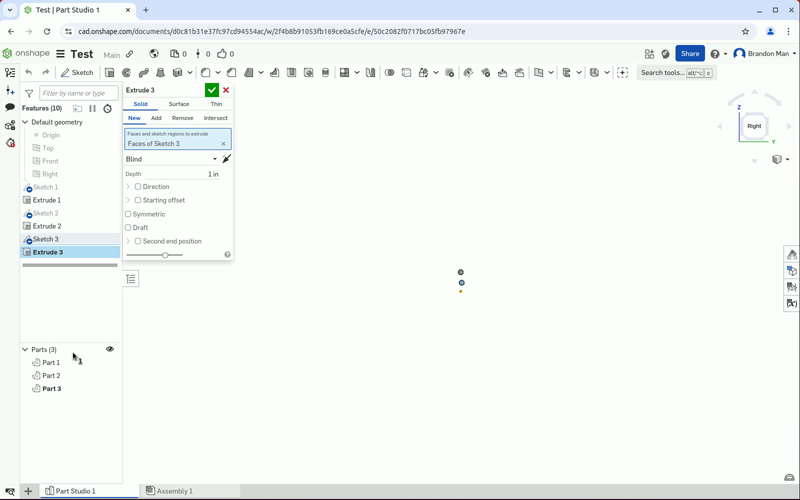
mouse_move(143, 106)
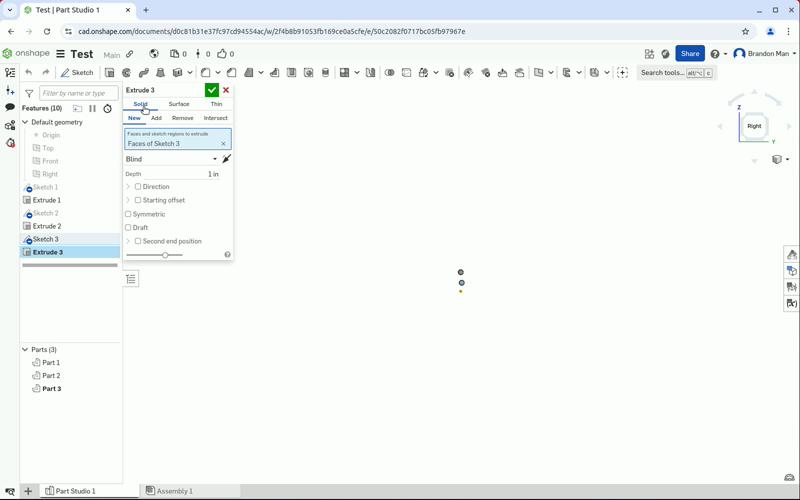
click(143, 106)
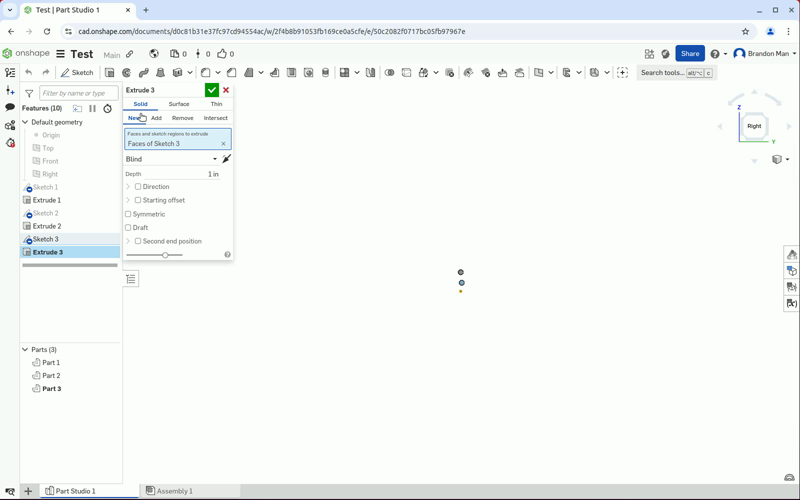
mouse_move(137, 120)
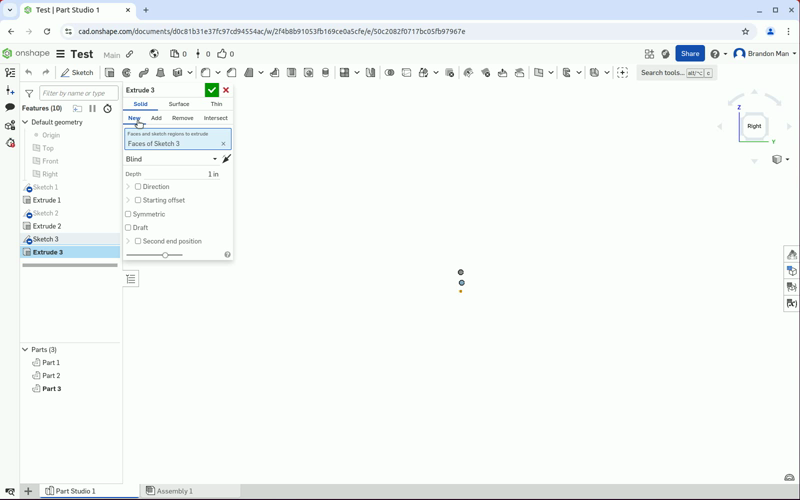
click(137, 120)
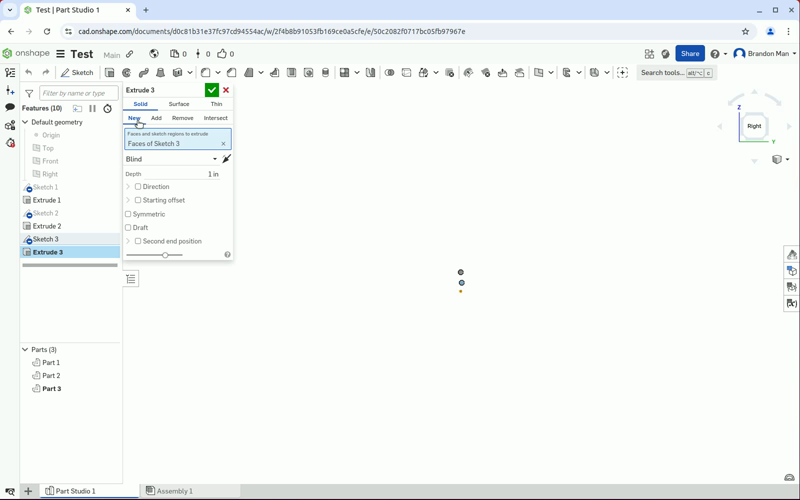
key(tab, 4)
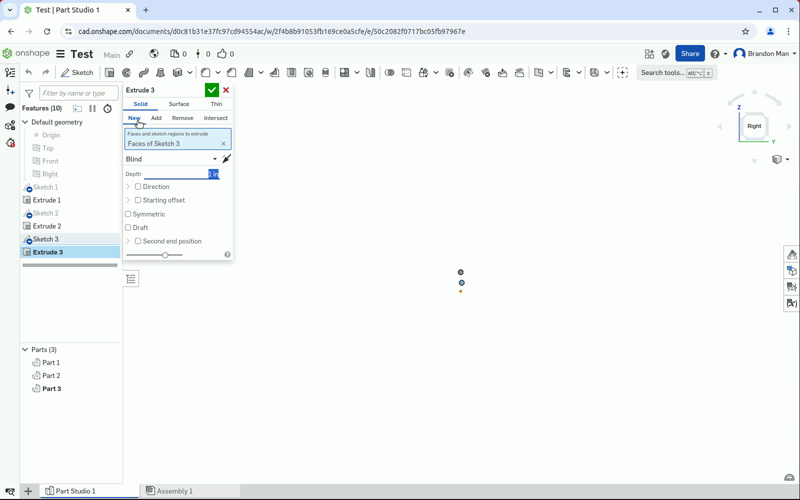
text(7.703)
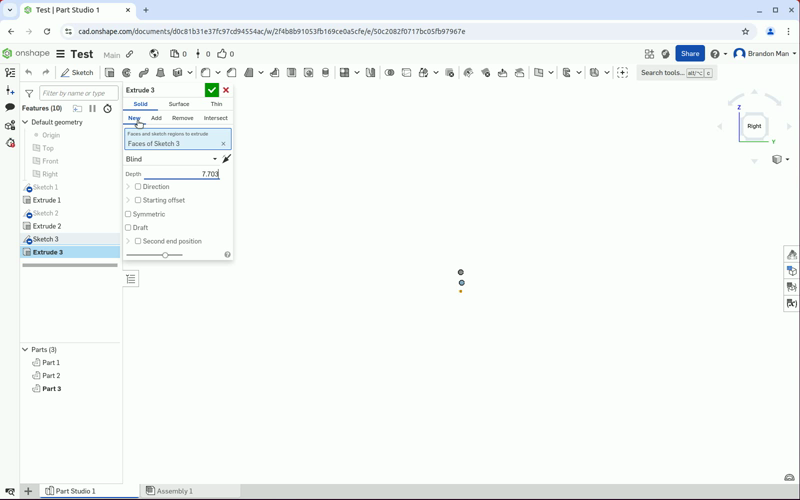
key(enter)
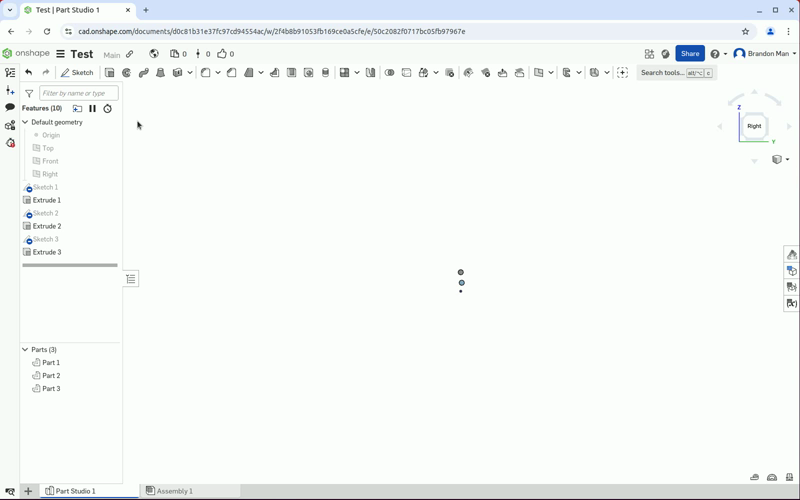
key(shift+h)
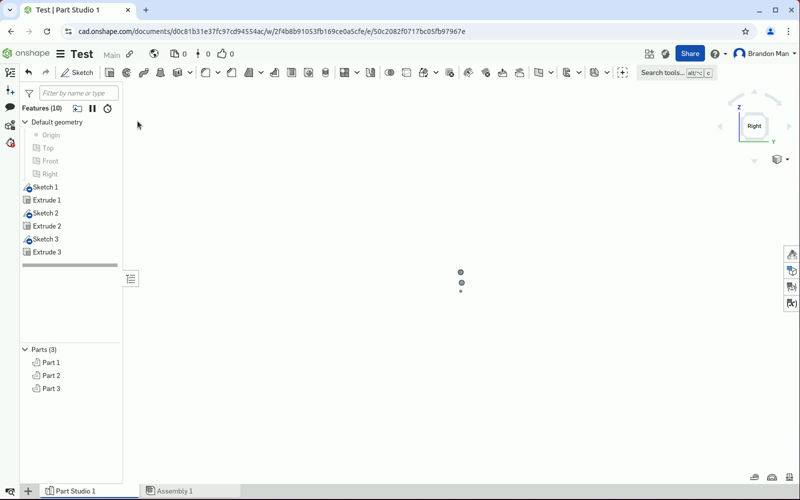
key(shift+h)
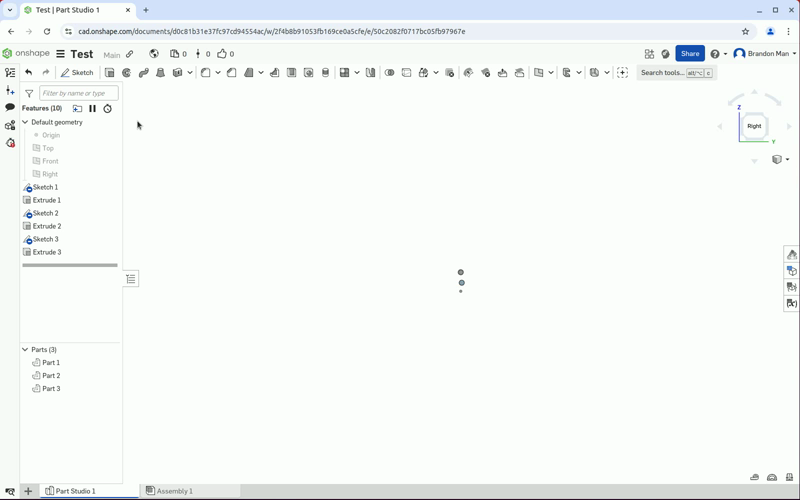
key(shift+7)
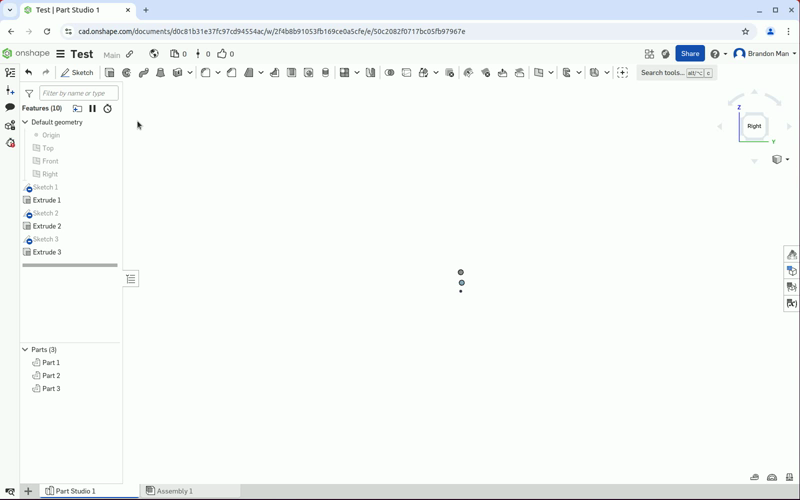
key(right, 2)
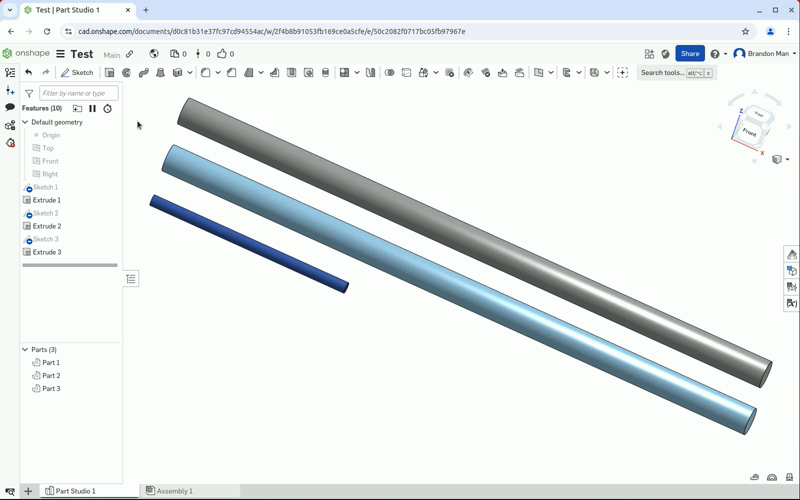
key(down, 2)
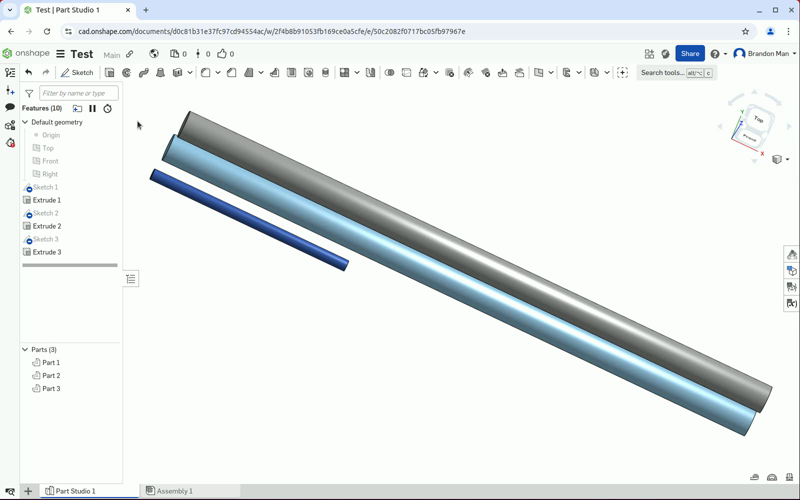
key(up, 2)
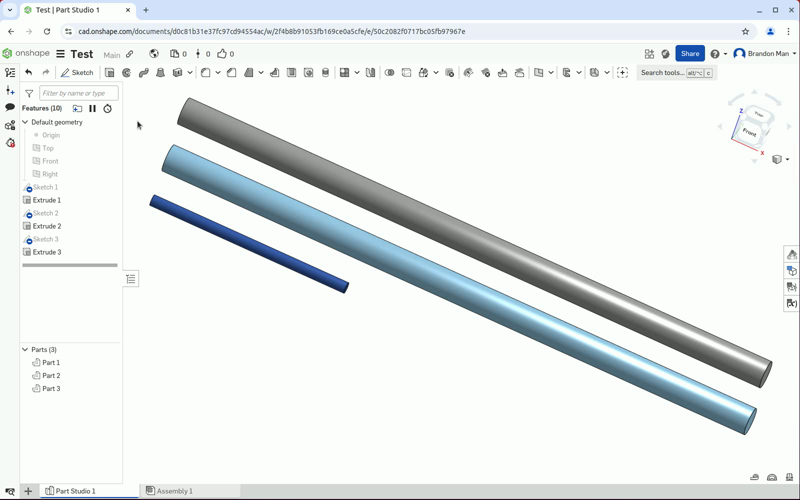
key(left, 2)
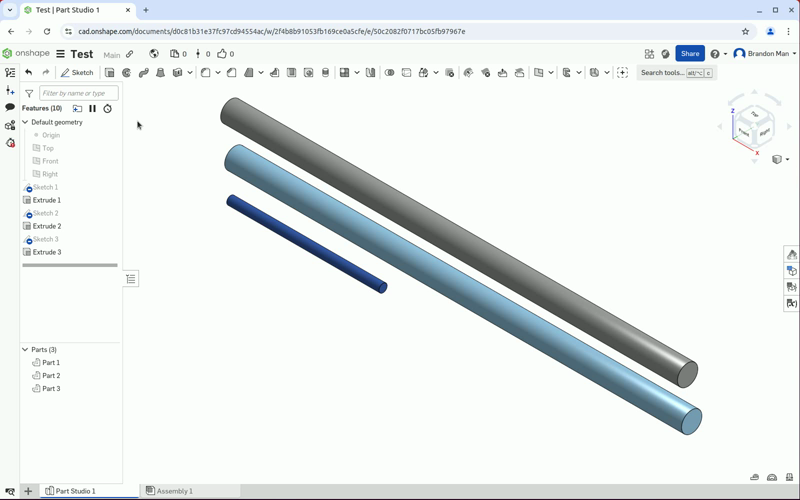
mouse_move(73, 189)
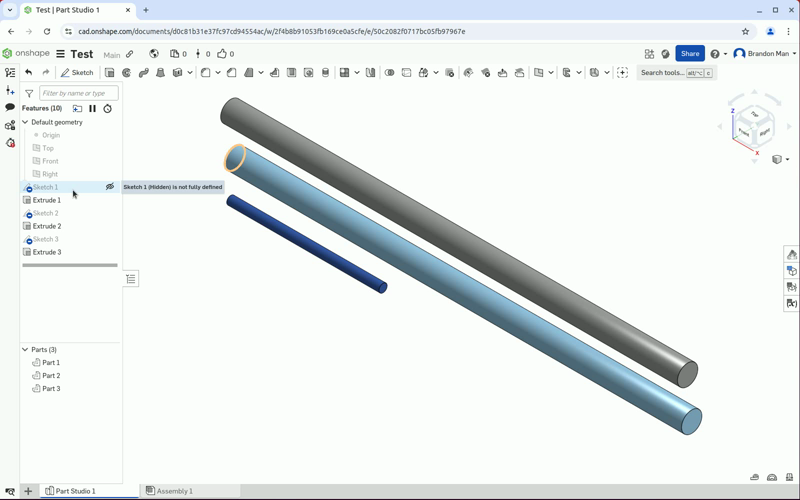
click(73, 189)